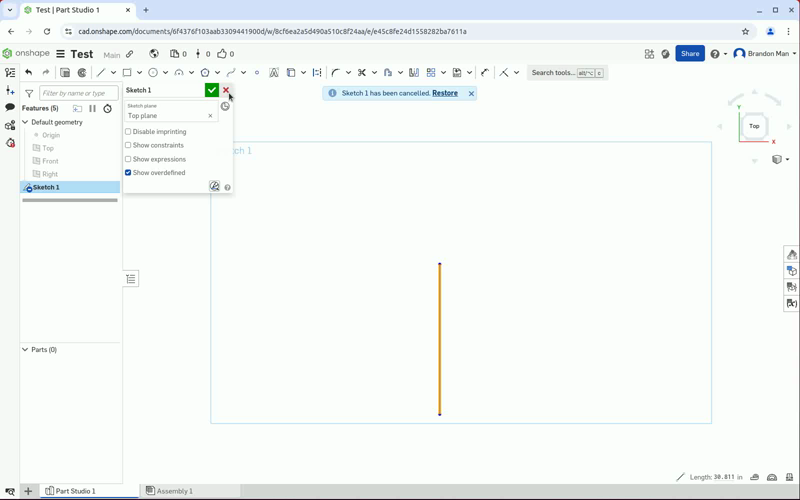
key(shift+h)
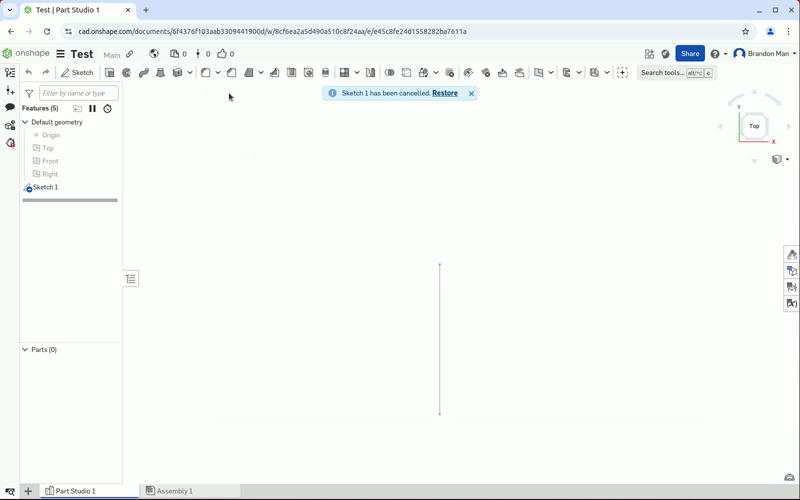
key(shift+s)
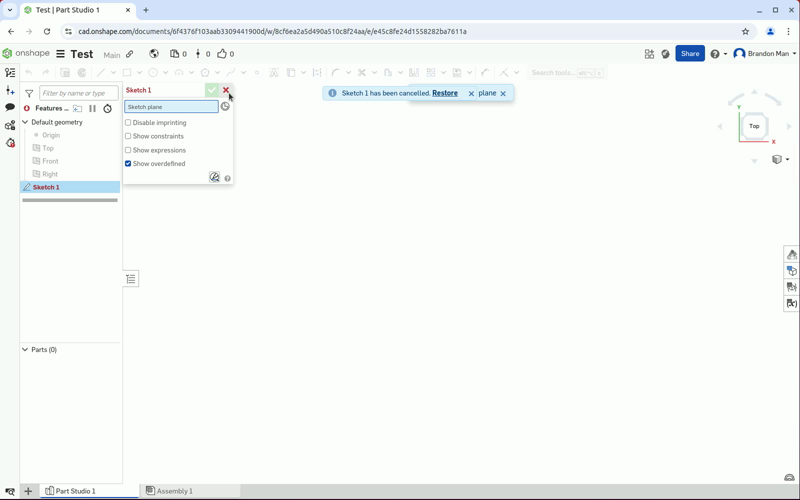
mouse_move(73, 150)
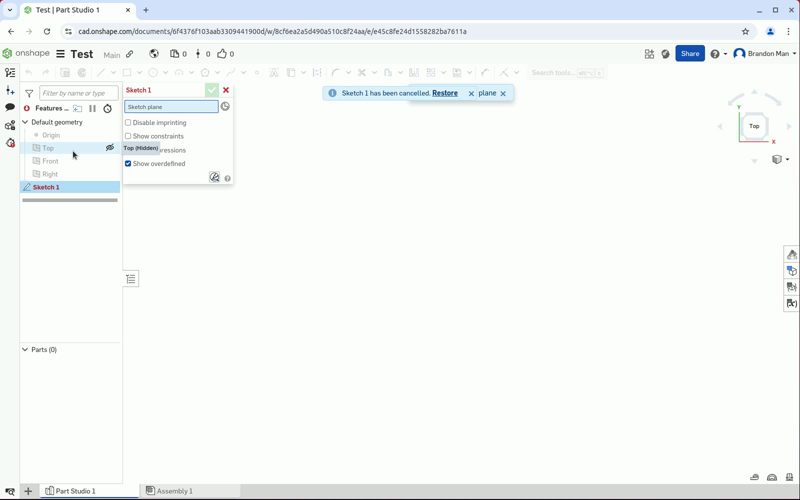
click(73, 150)
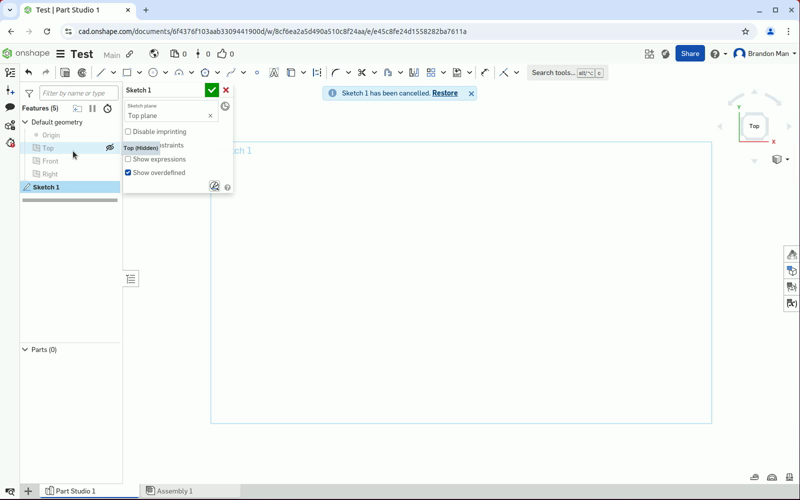
mouse_move(73, 352)
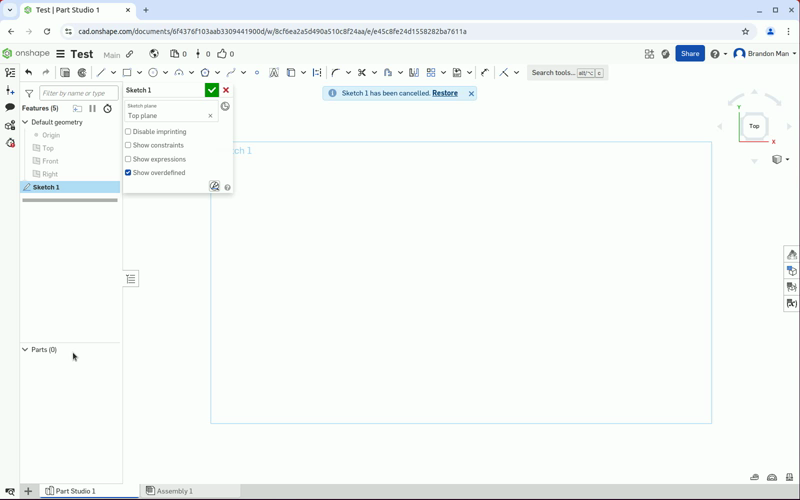
key(y)
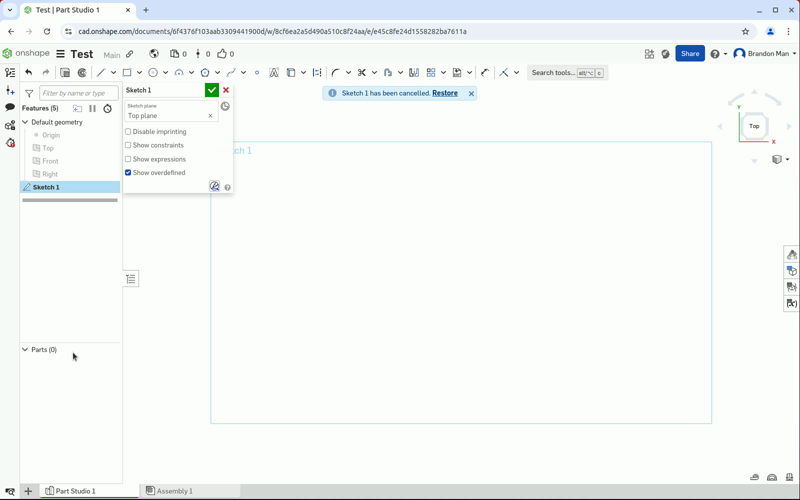
key(l)
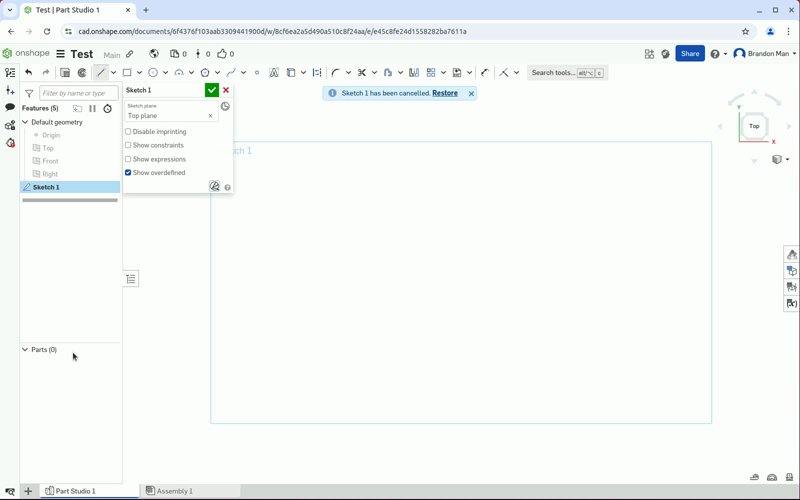
key_down(shift)
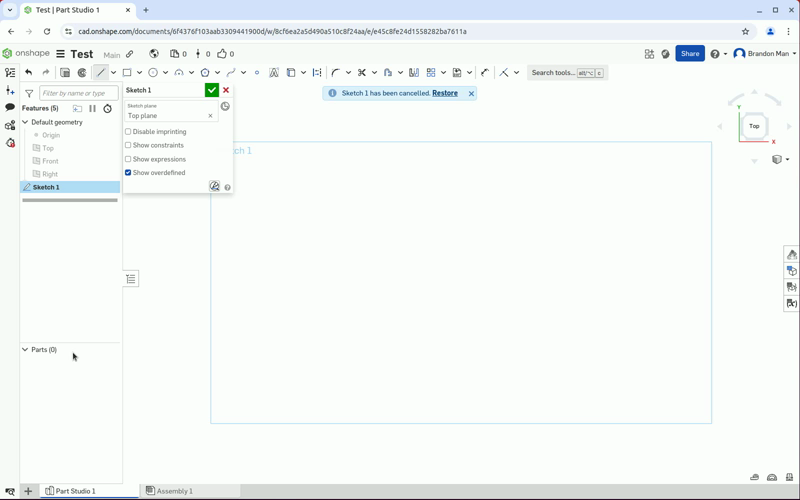
mouse_move(434, 357)
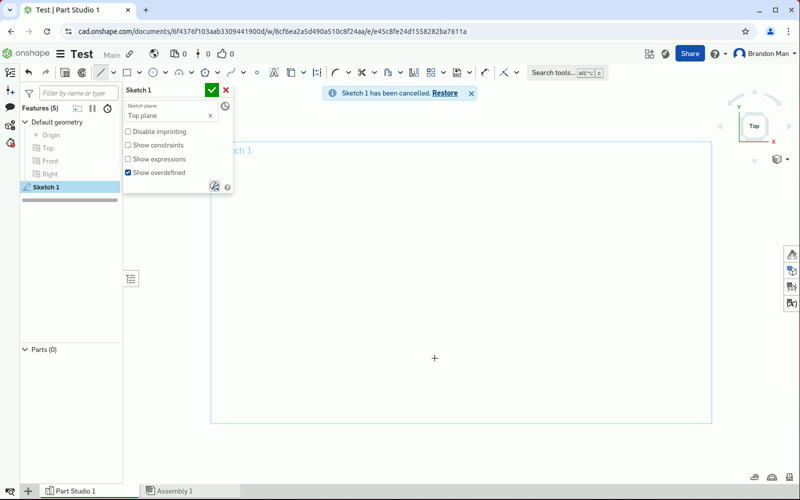
click(434, 357)
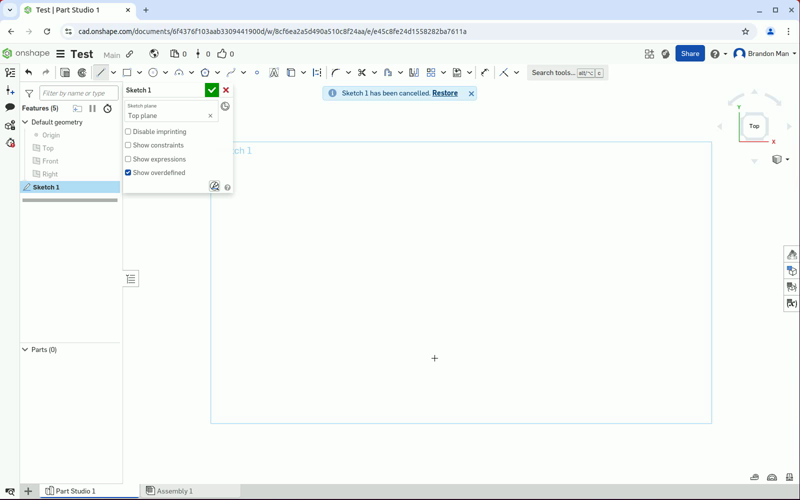
key_up(shift)
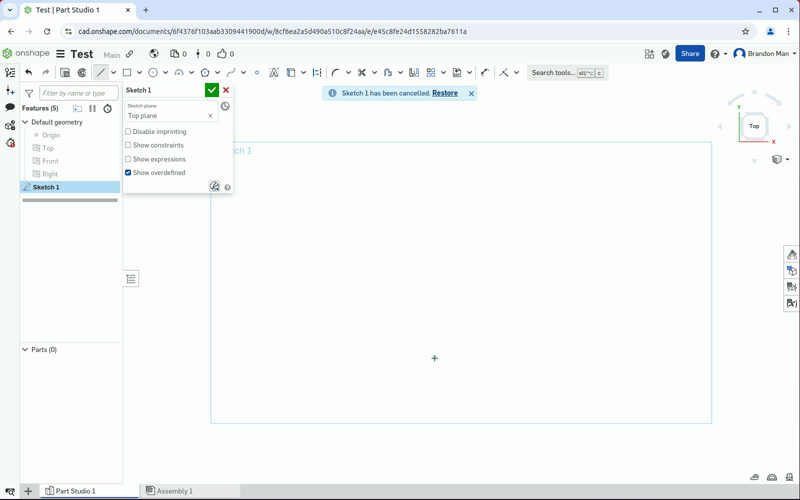
key_down(shift)
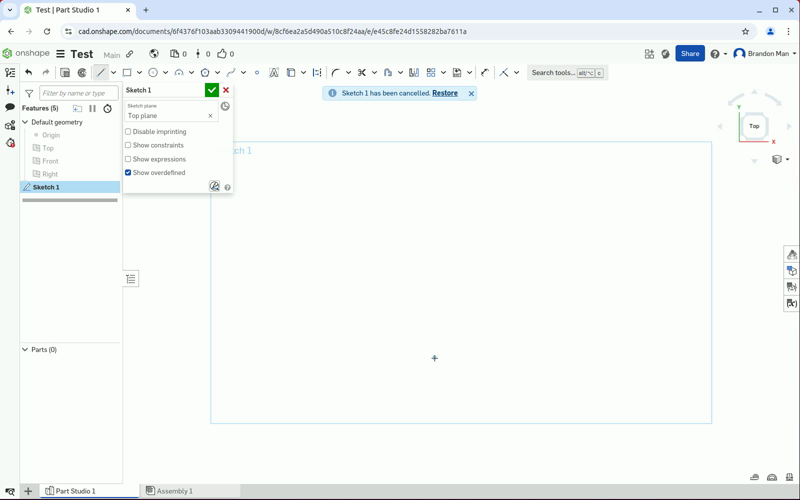
mouse_move(464, 357)
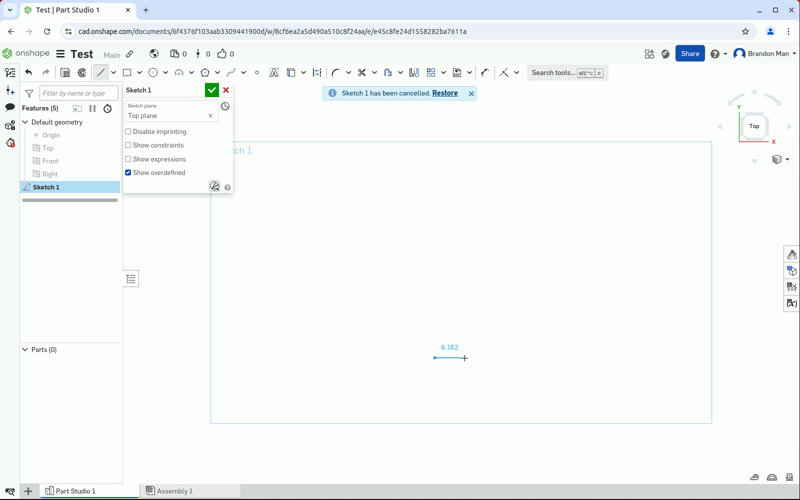
mouse_move(486, 357)
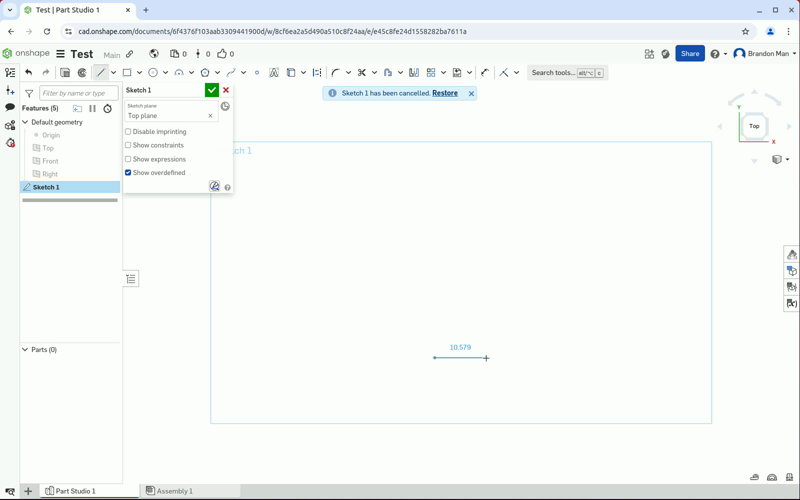
click(486, 357)
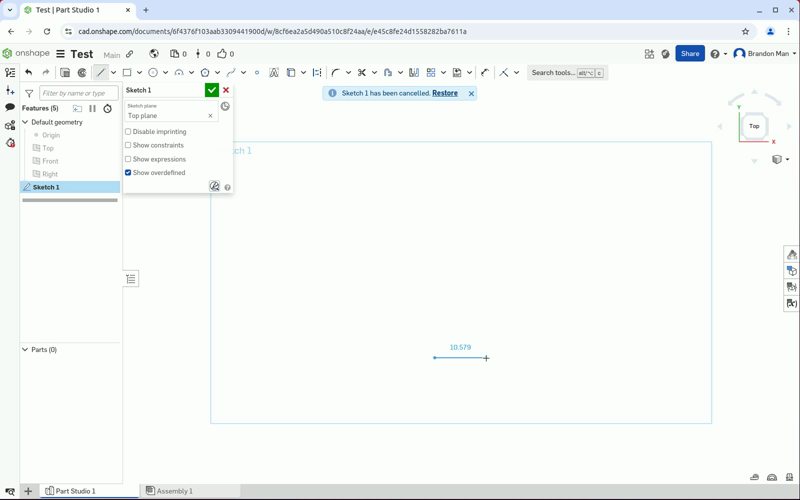
key_up(shift)
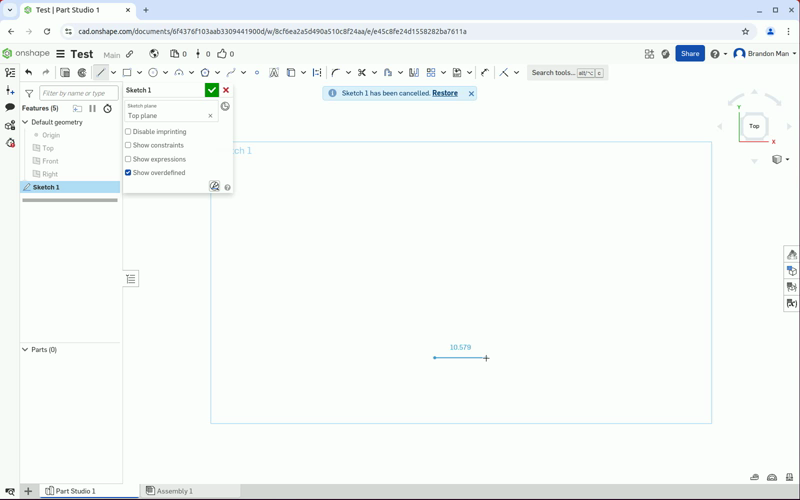
key_down(shift)
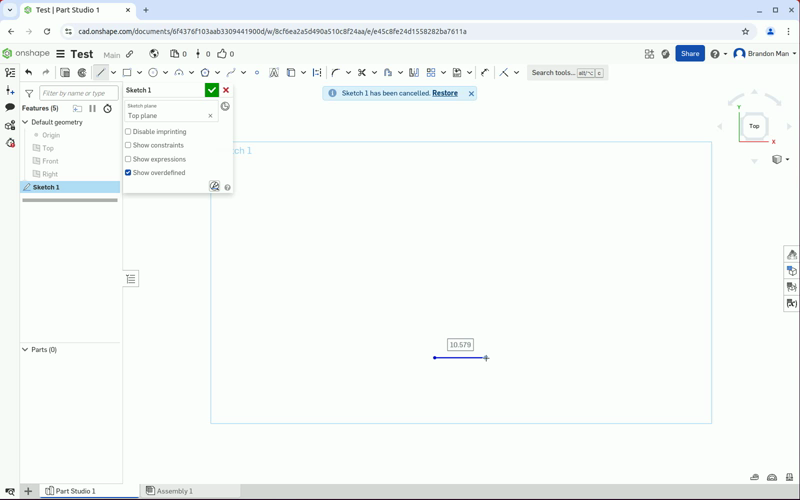
mouse_move(486, 226)
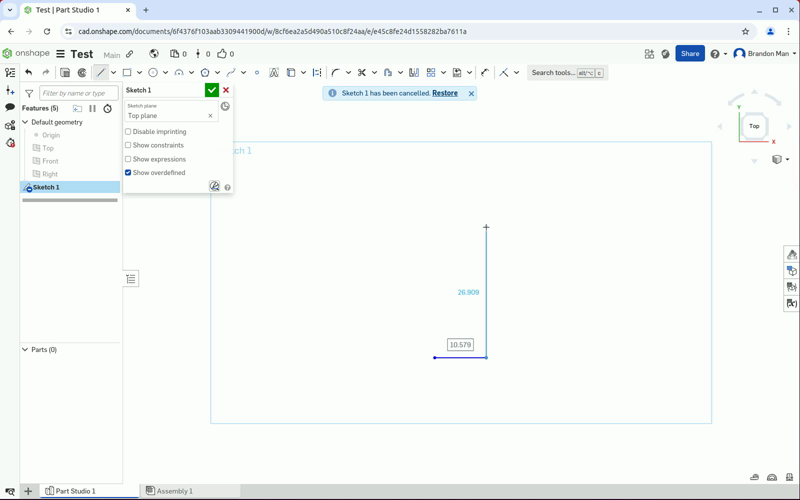
click(486, 226)
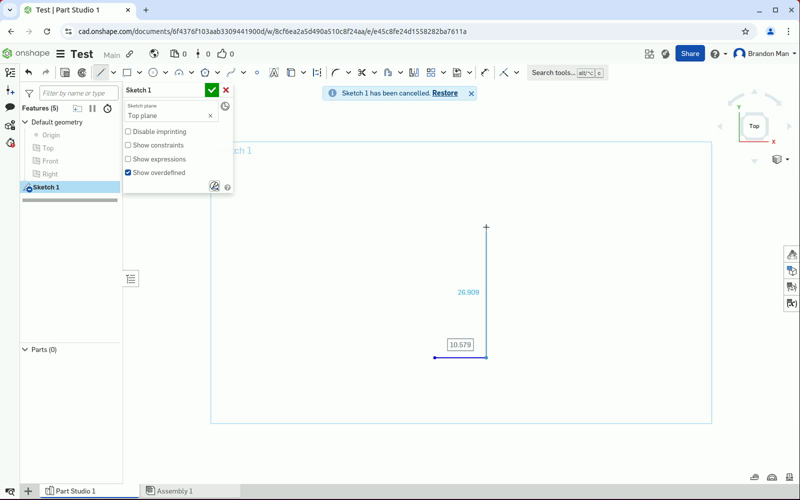
key_up(shift)
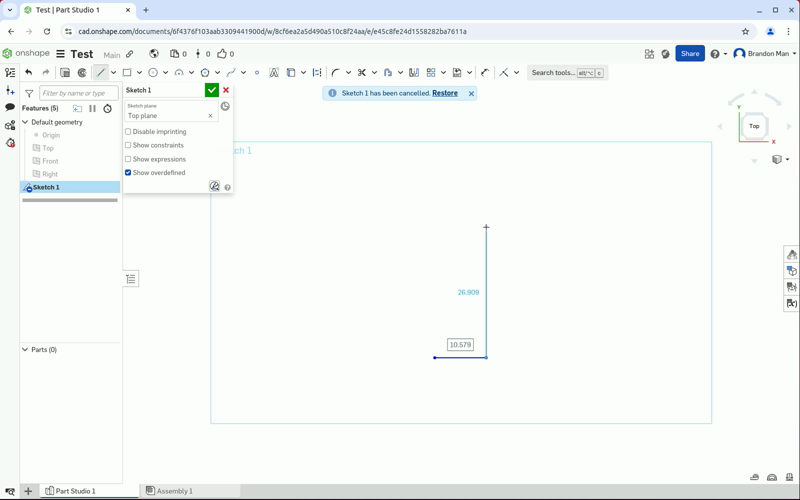
key_down(shift)
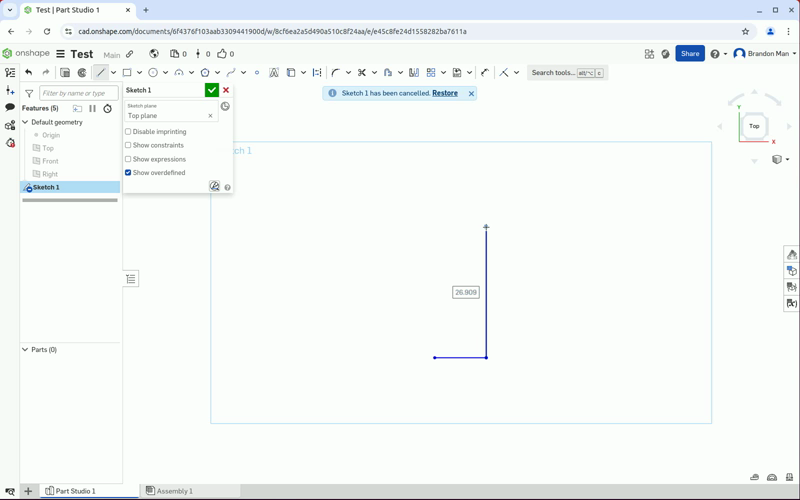
mouse_move(516, 226)
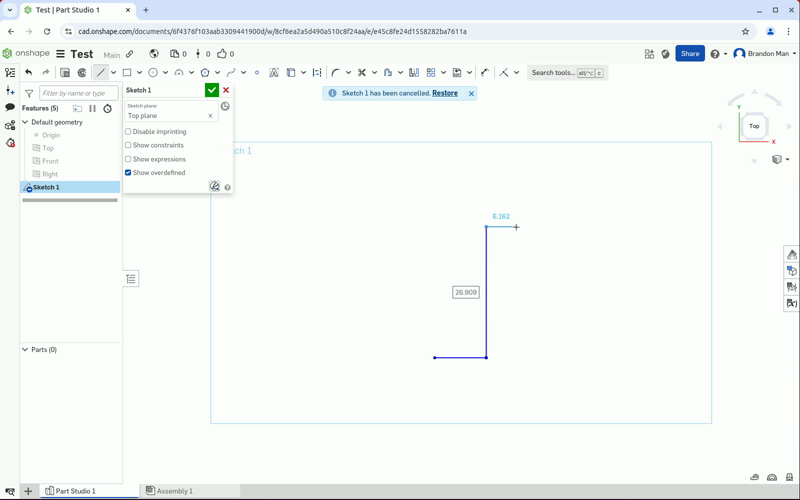
mouse_move(434, 226)
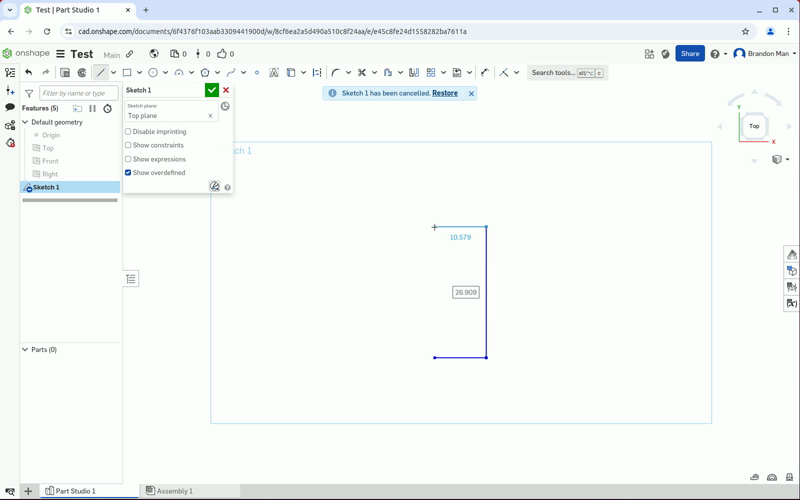
click(434, 226)
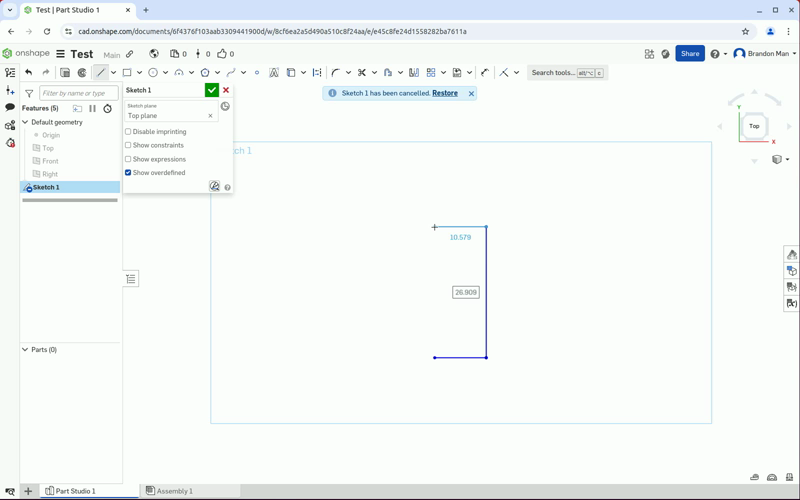
key_up(shift)
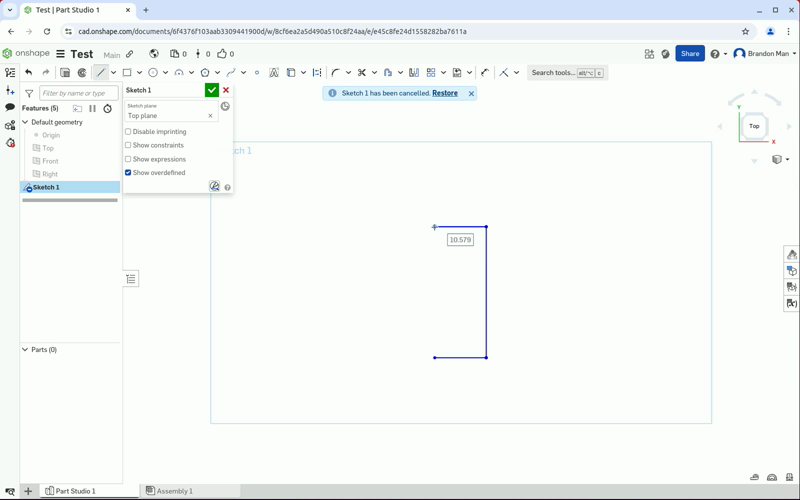
key_down(shift)
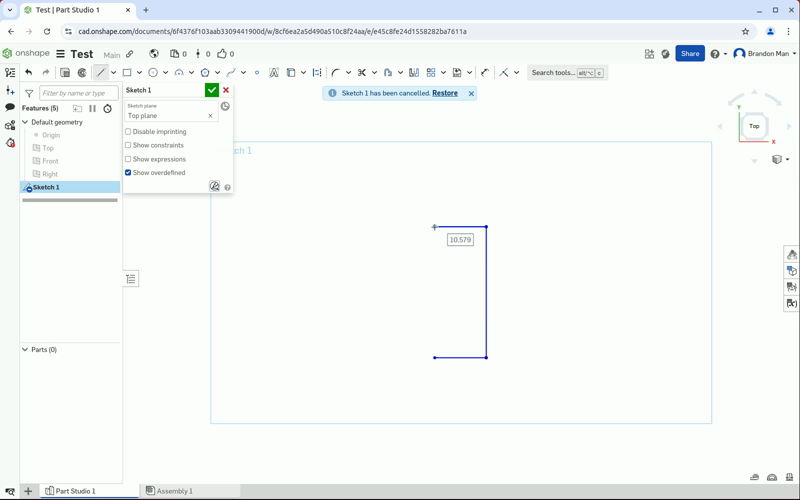
mouse_move(434, 357)
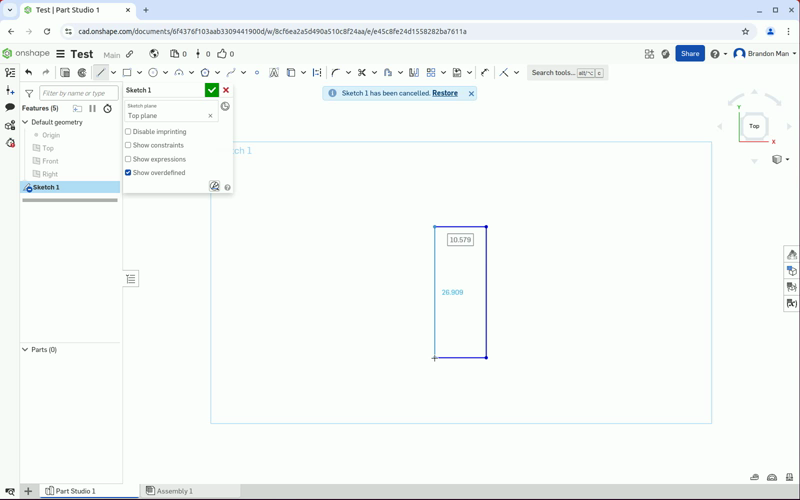
key_up(shift)
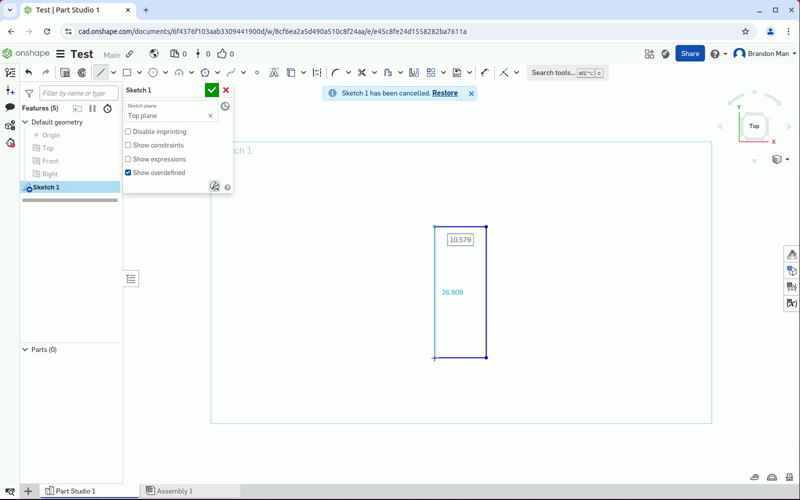
click(434, 357)
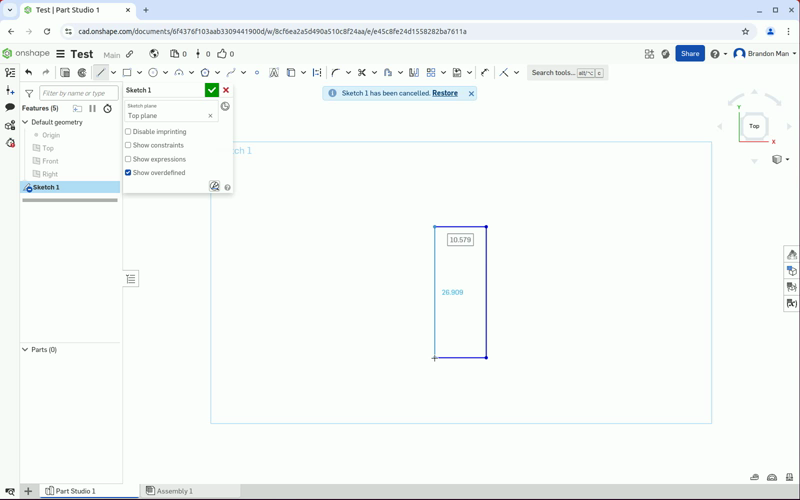
key(esc)
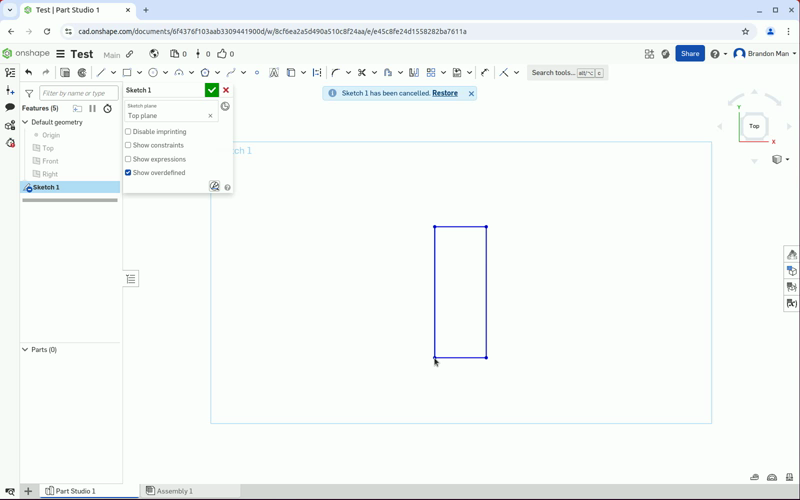
mouse_move(459, 324)
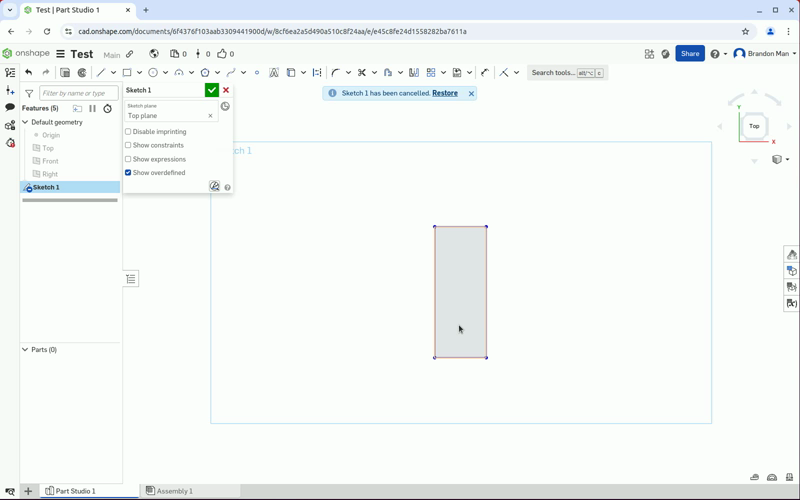
click(459, 324)
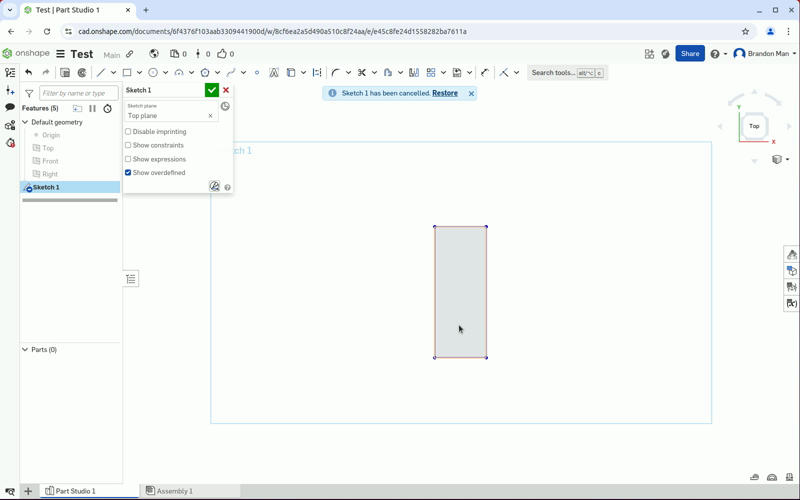
mouse_move(73, 352)
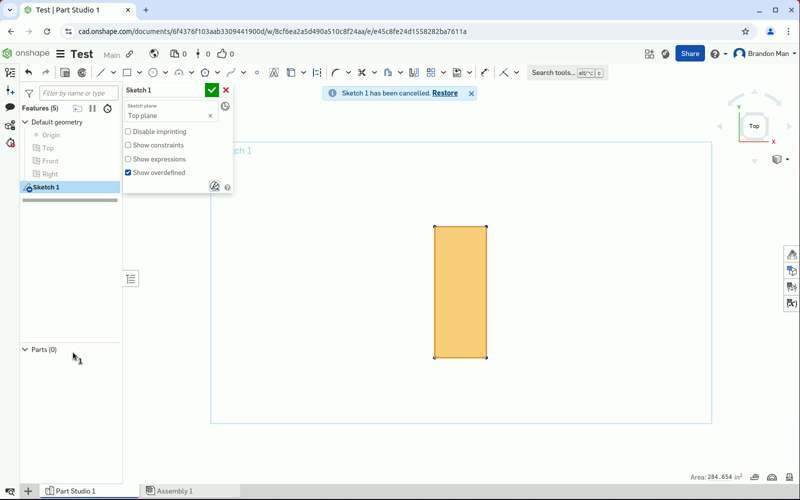
key(shift+y)
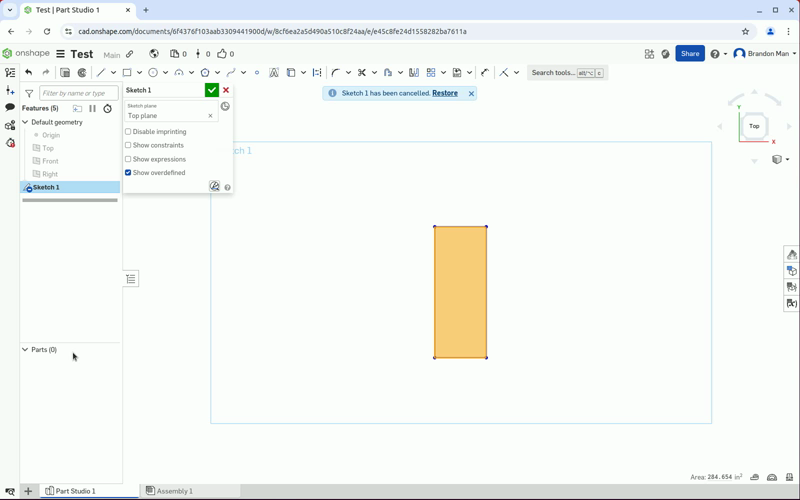
key(shift+e)
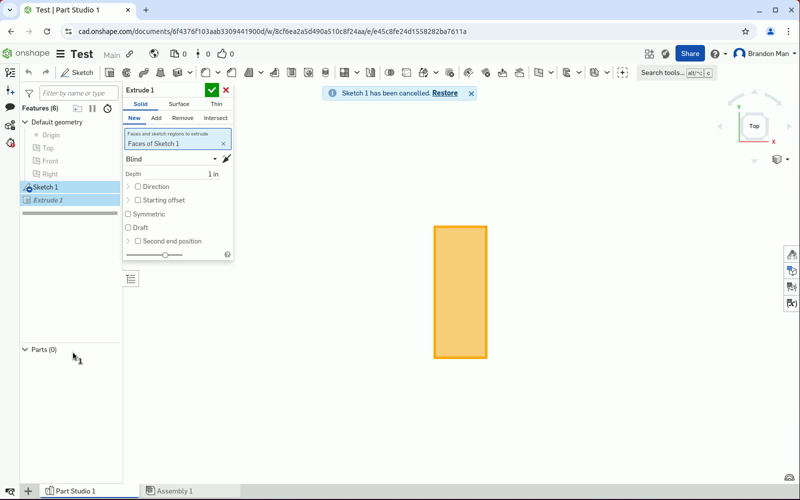
mouse_move(143, 106)
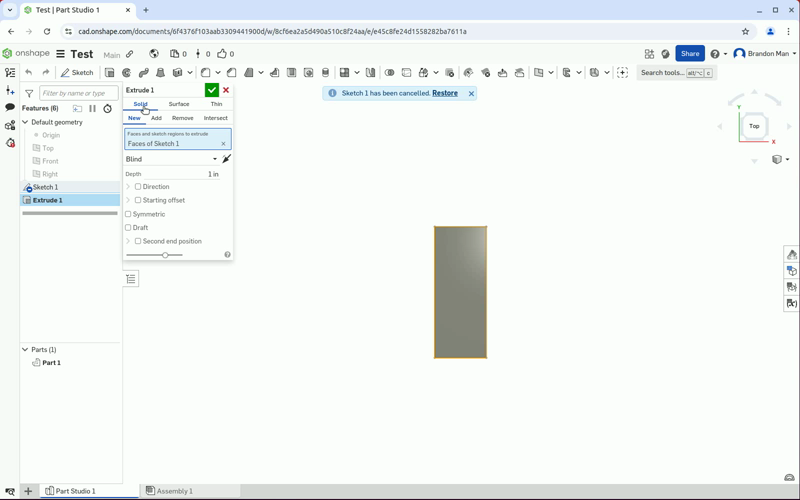
click(143, 106)
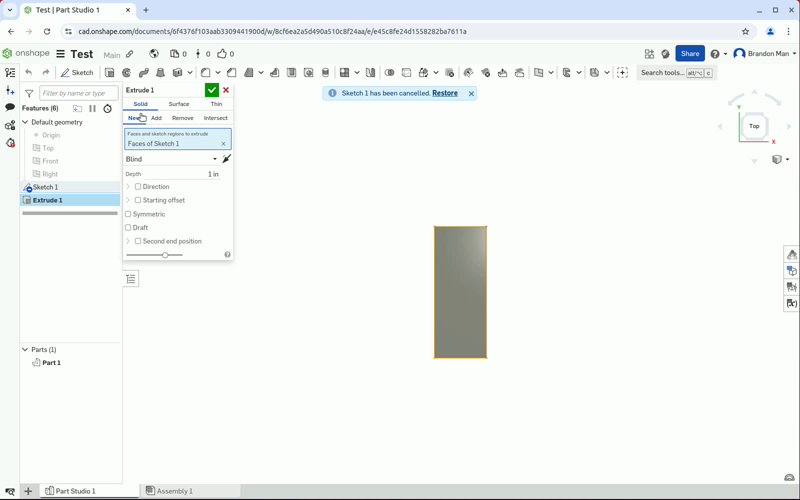
mouse_move(137, 120)
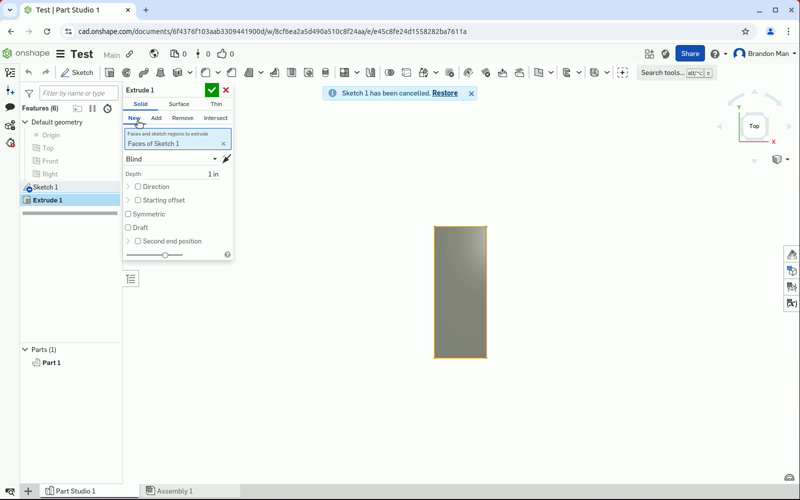
click(137, 120)
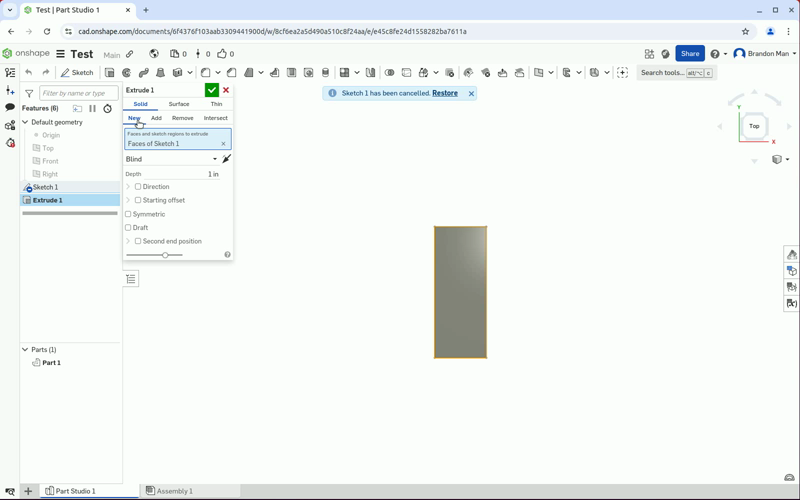
key(tab, 4)
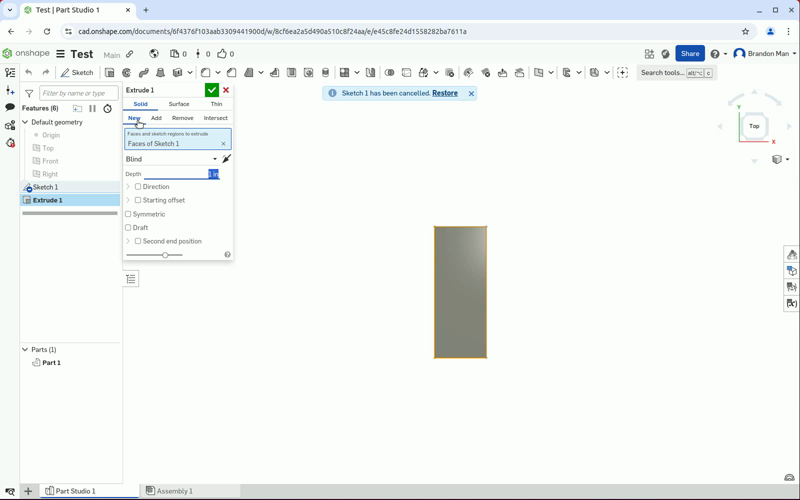
text(9.869)
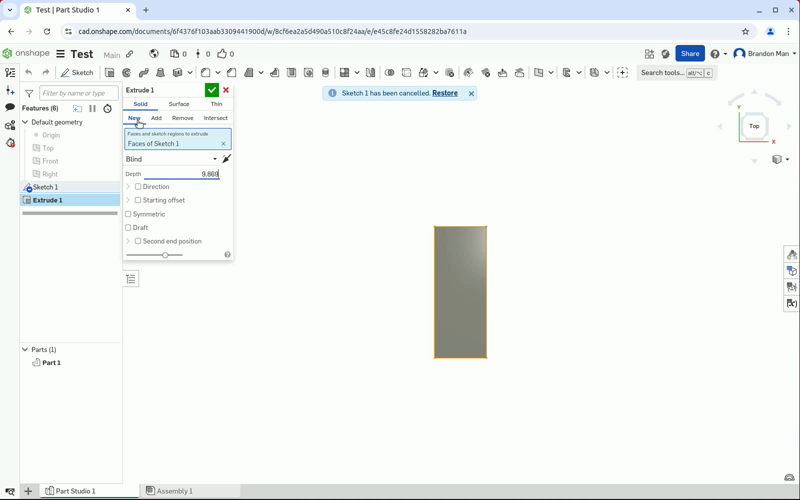
key(enter)
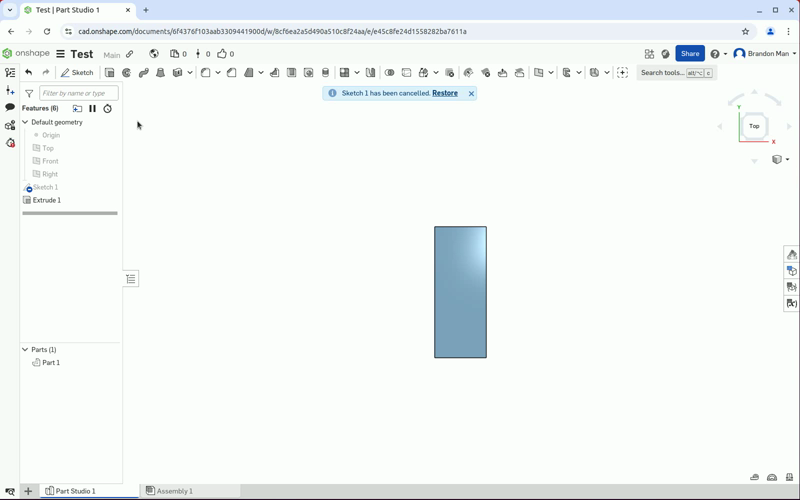
key(shift+h)
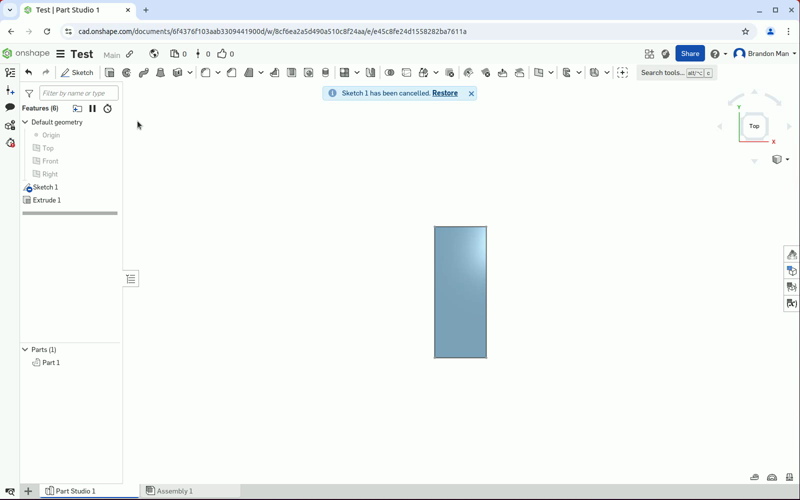
key(shift+h)
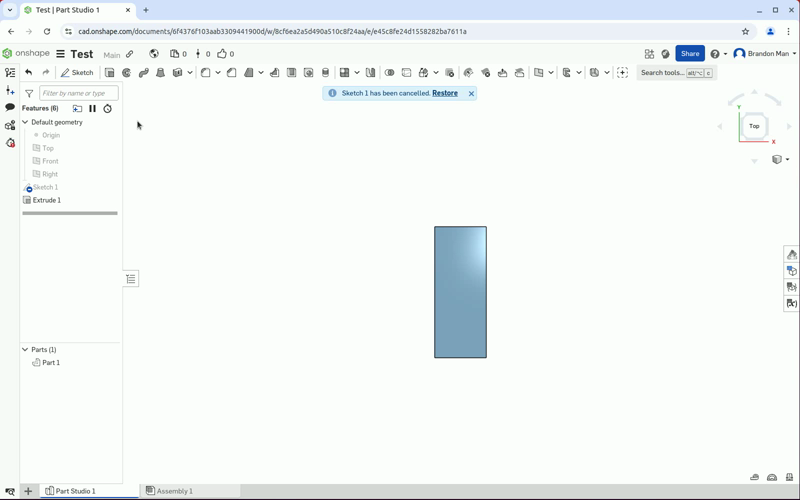
mouse_move(73, 189)
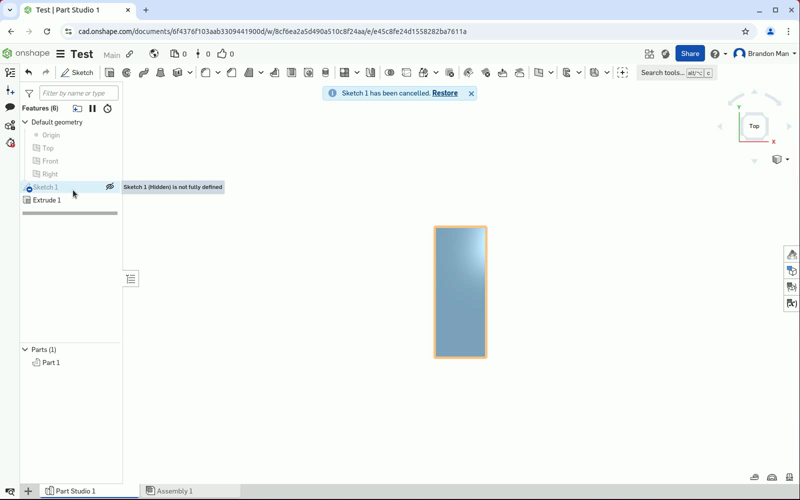
click(73, 189)
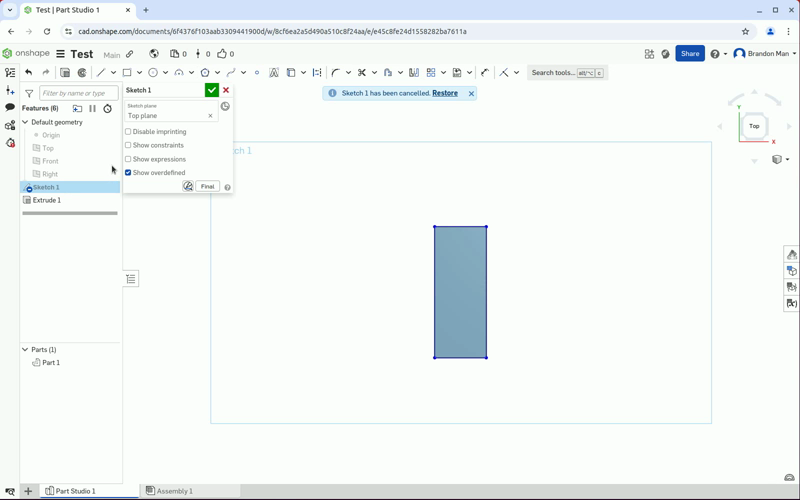
mouse_move(229, 92)
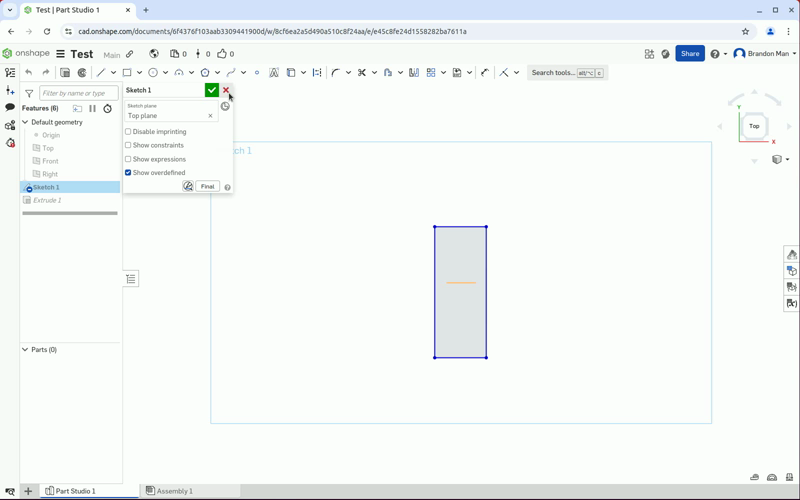
click(229, 92)
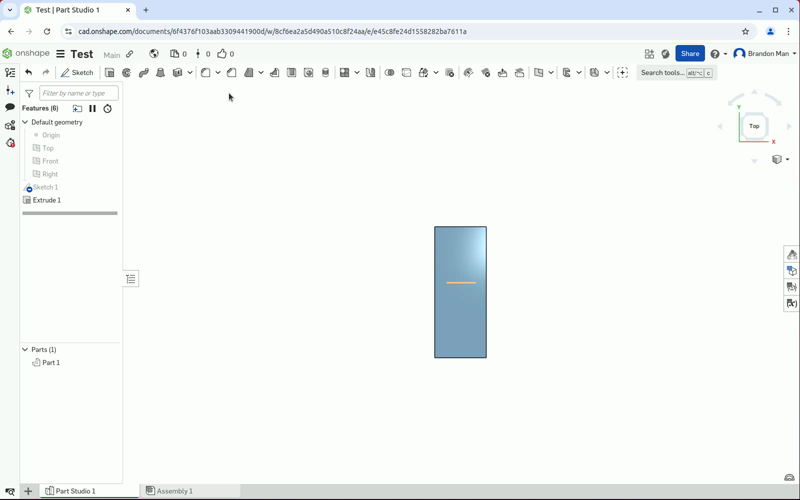
mouse_move(73, 352)
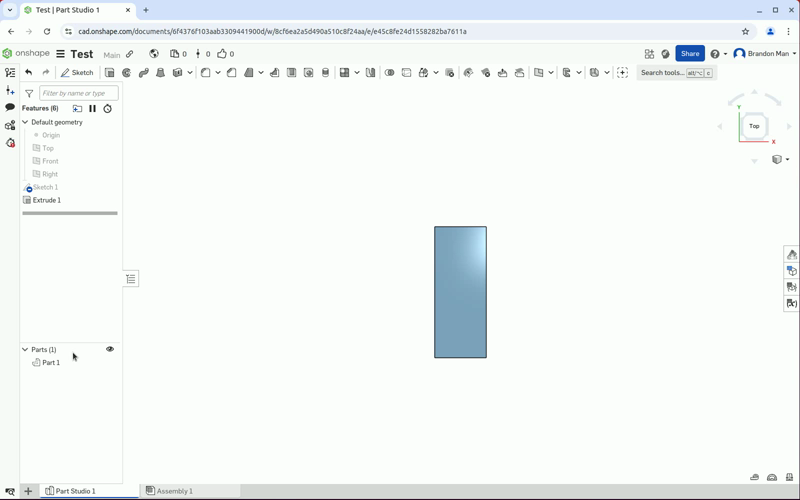
key(y)
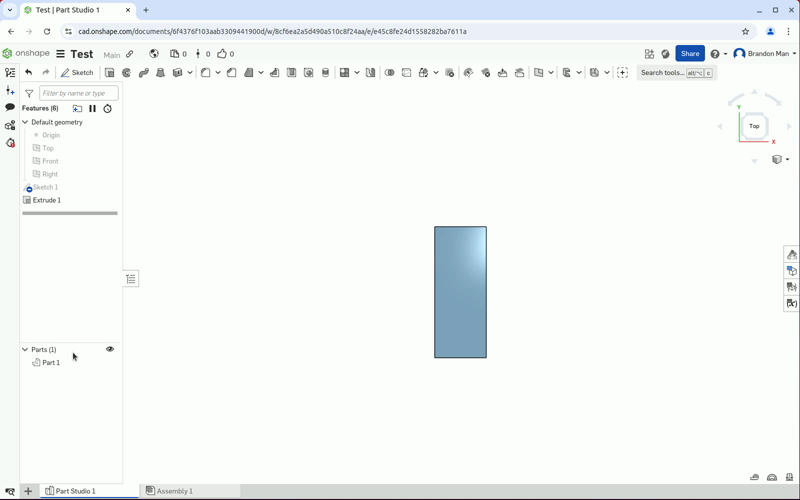
key(shift+p)
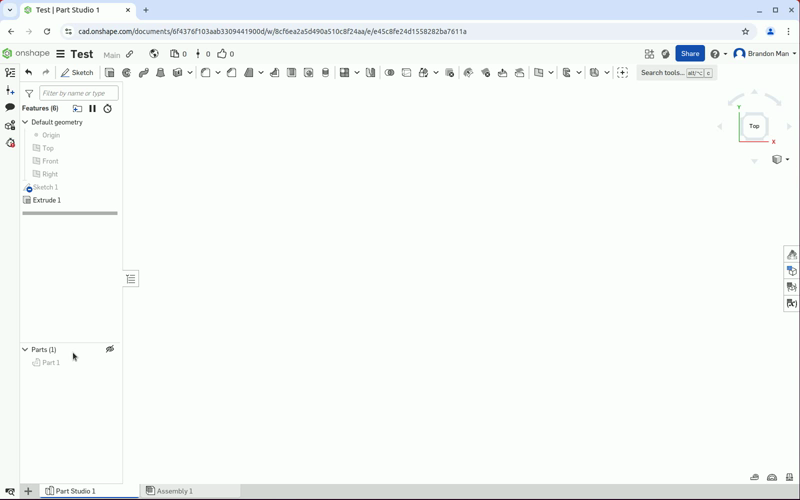
key(space)
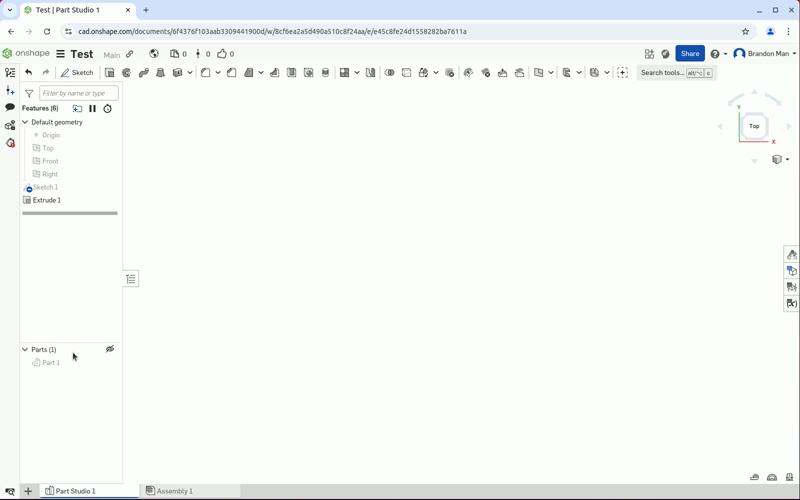
key_down(shift)
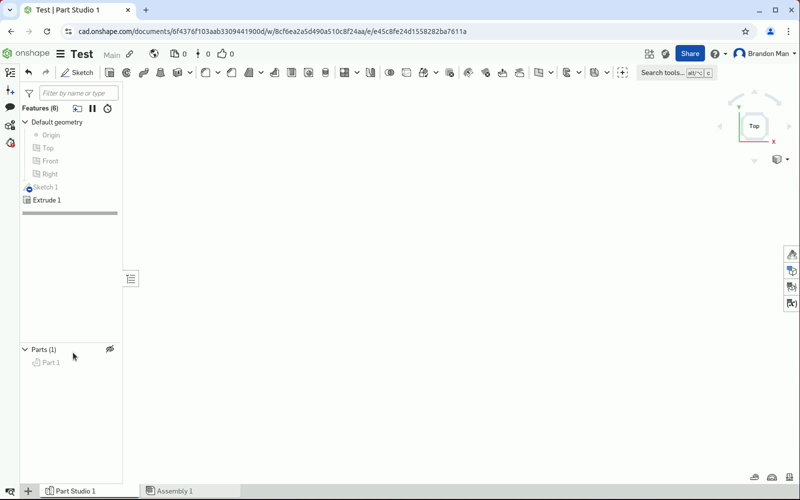
key(up)
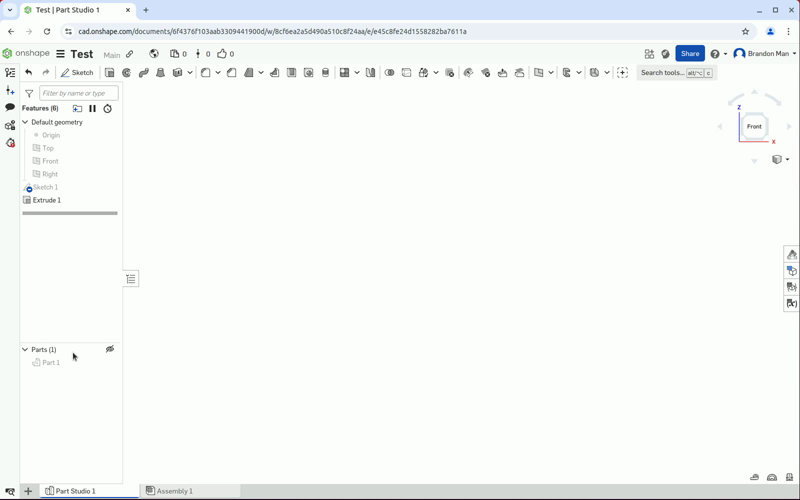
key_up(shift)
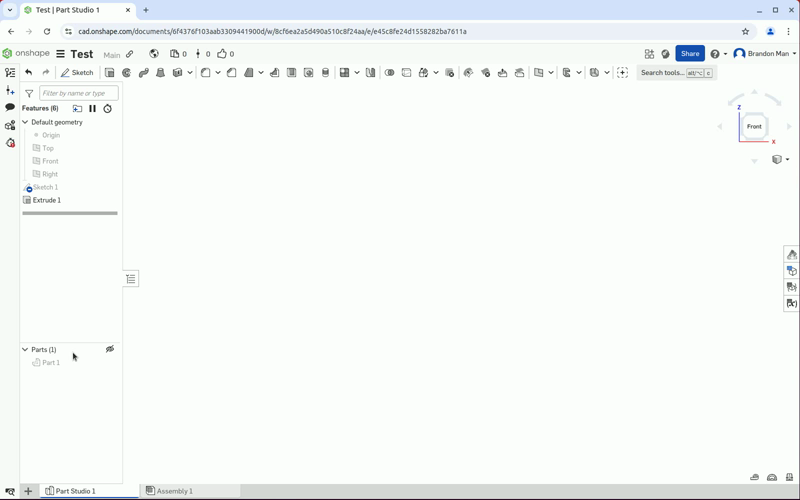
key(space)
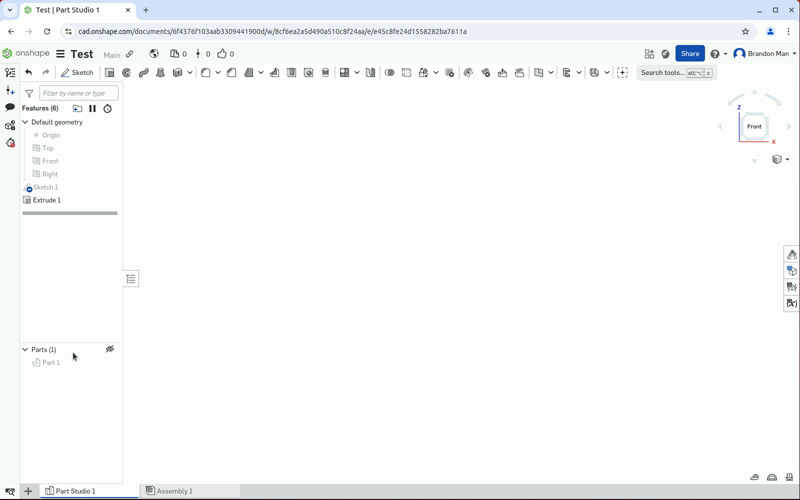
key_down(shift)
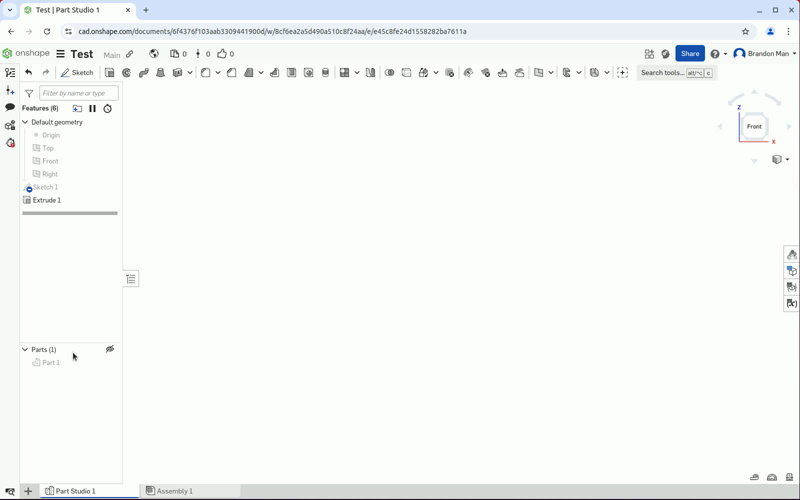
key(left)
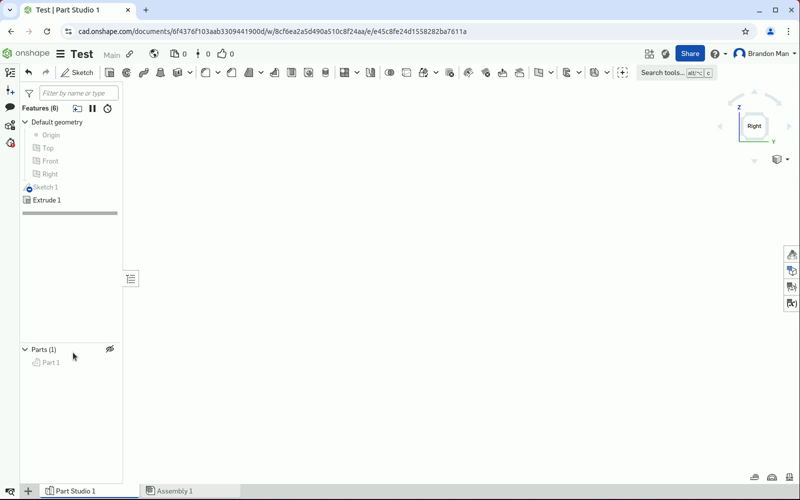
key_up(shift)
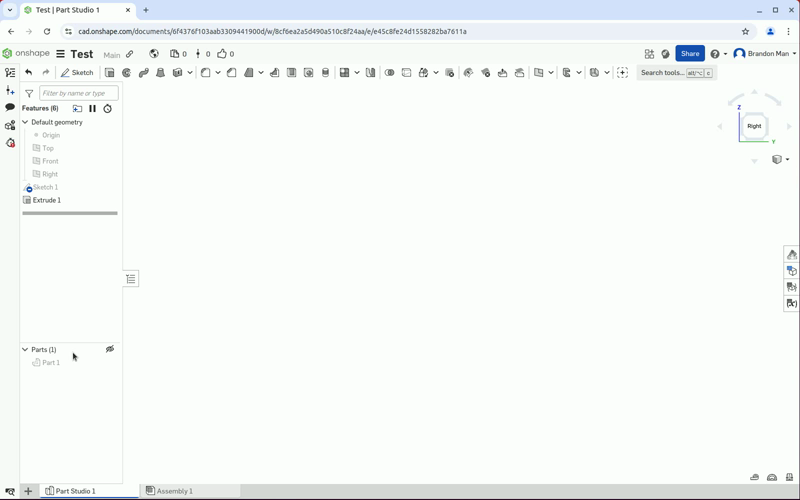
mouse_move(73, 352)
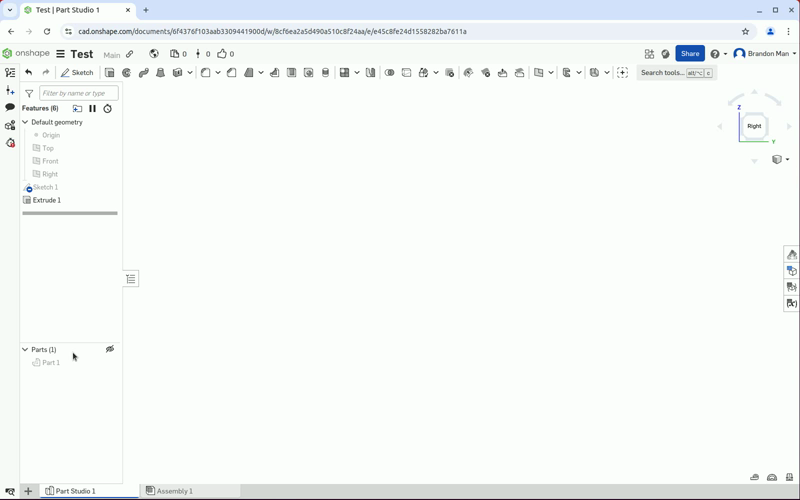
key(shift+y)
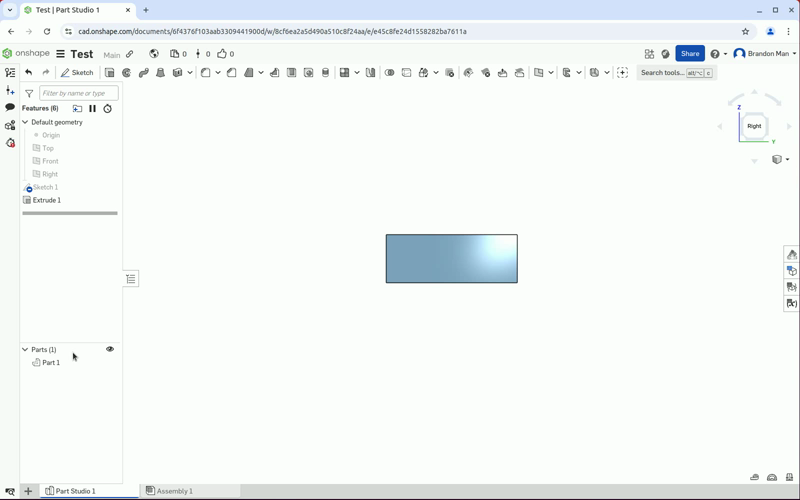
mouse_move(541, 75)
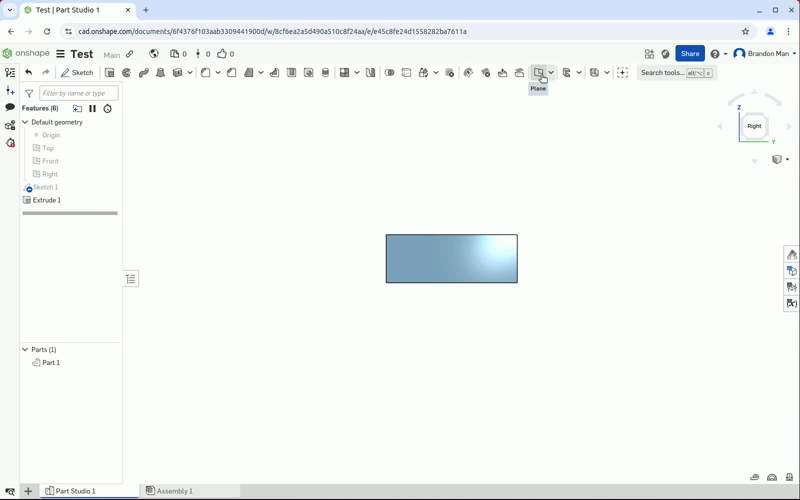
click(541, 75)
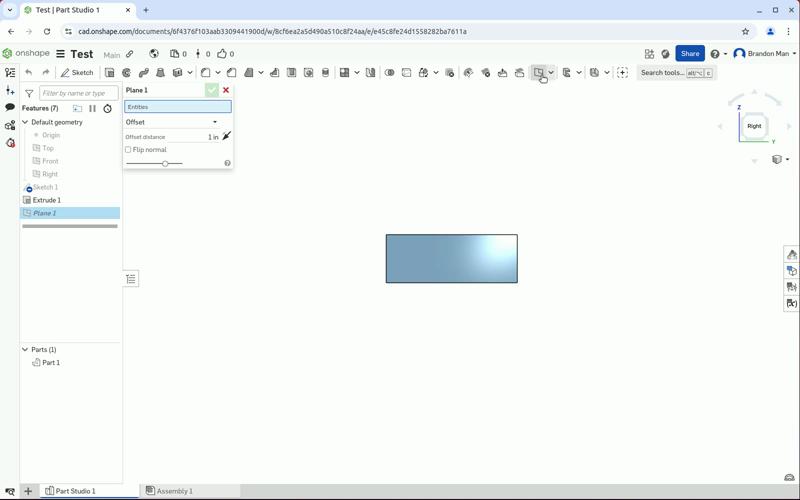
mouse_move(73, 176)
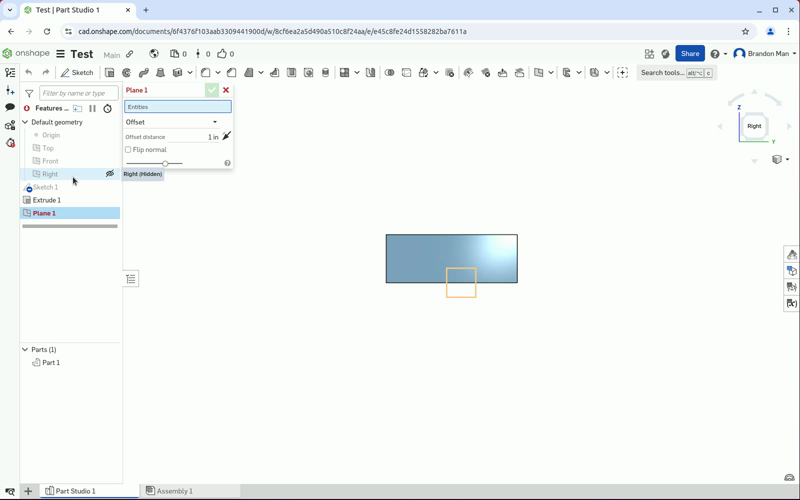
click(73, 176)
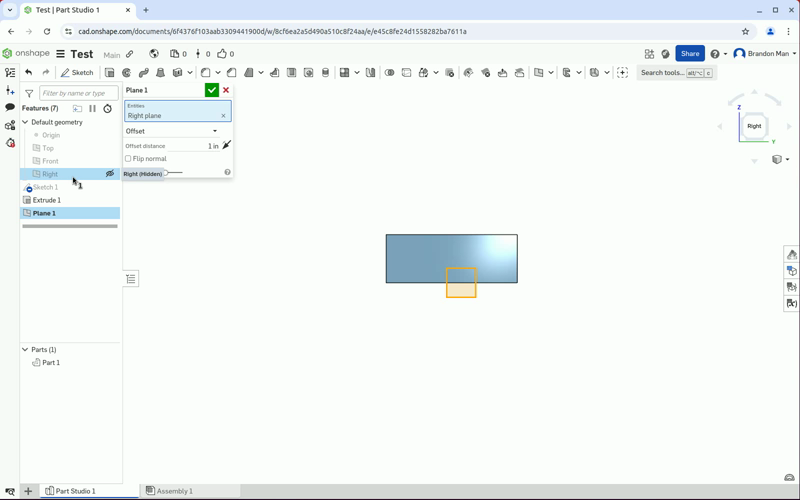
key(tab, 2)
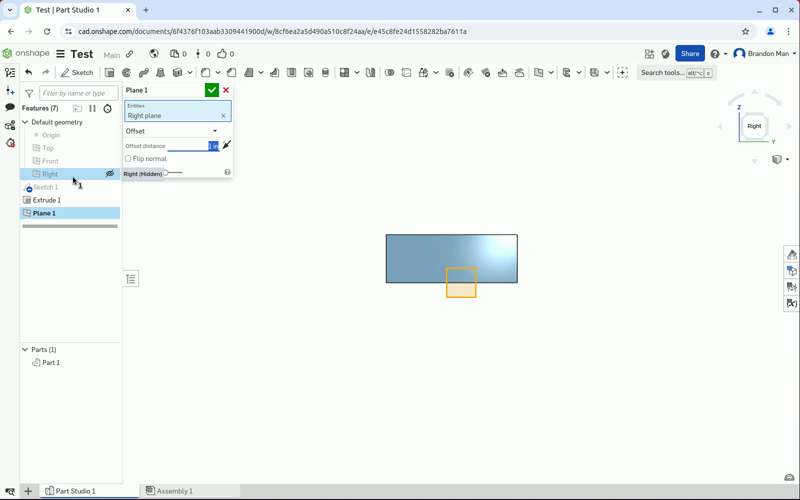
text(5.299)
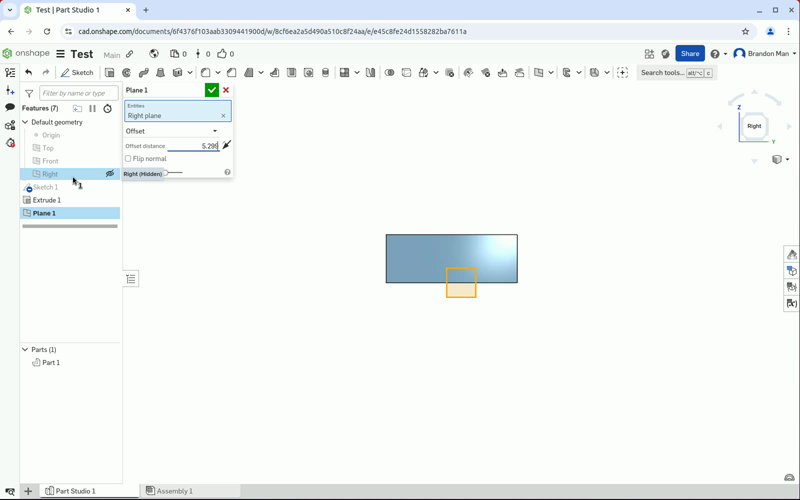
key(enter, 2)
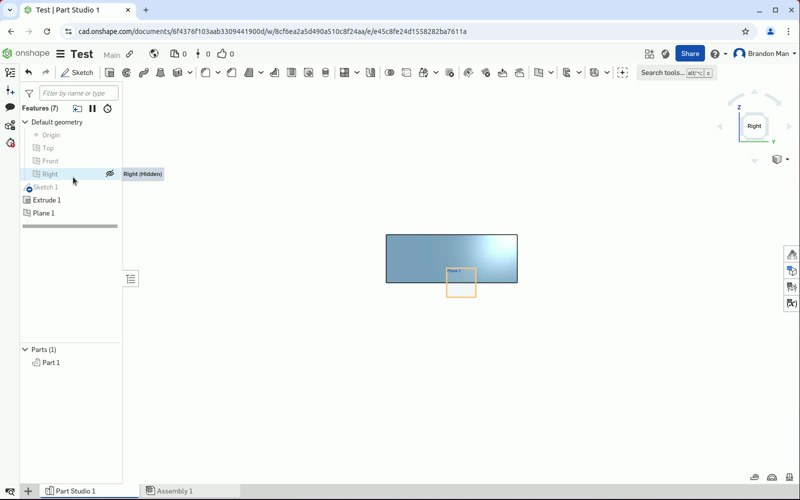
key(shift+s)
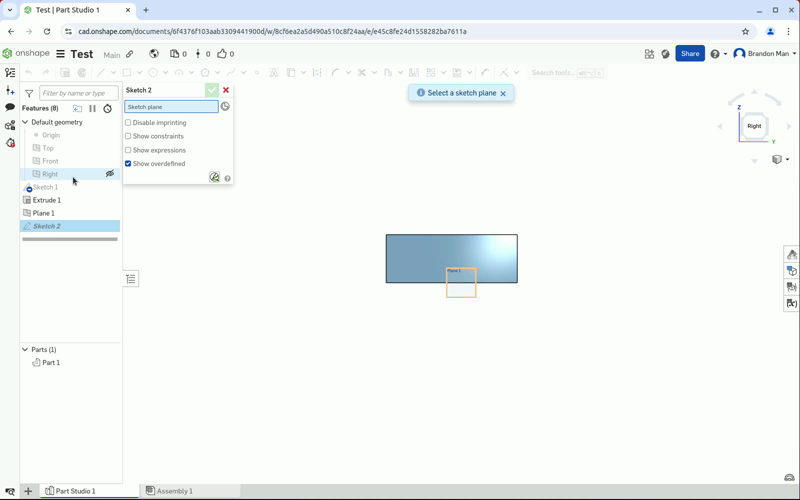
mouse_move(73, 215)
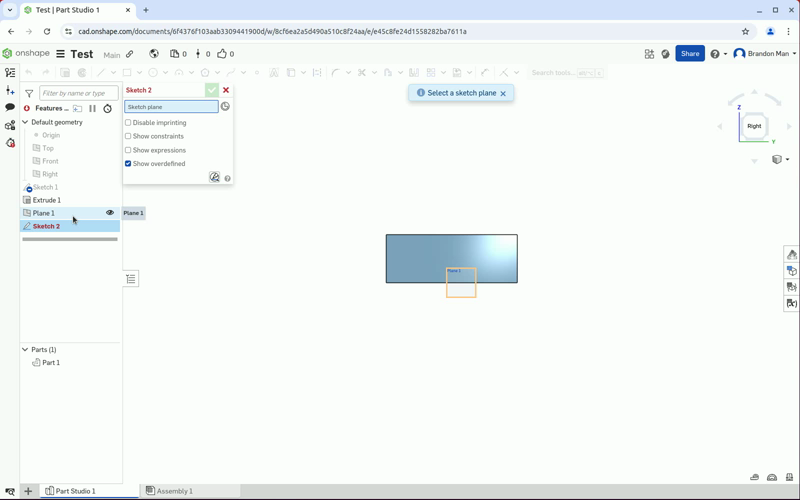
click(73, 215)
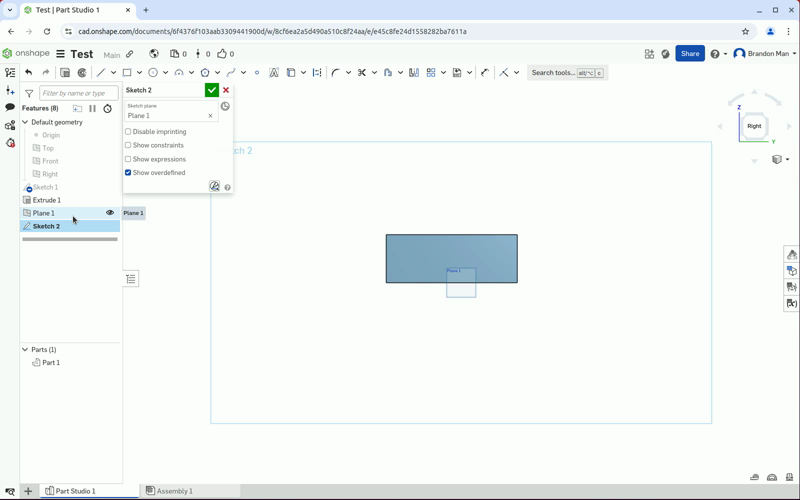
mouse_move(73, 352)
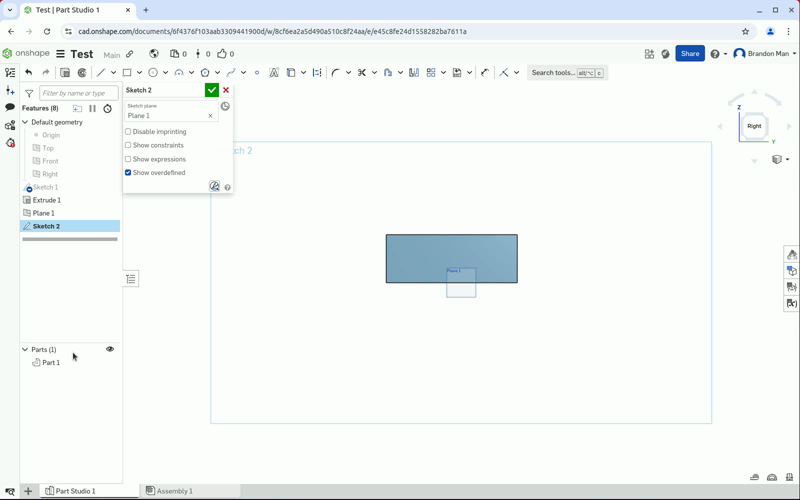
key(y)
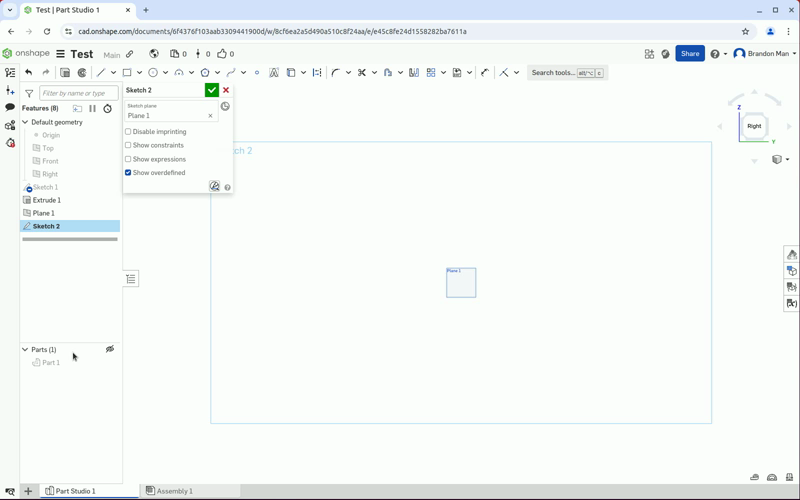
key(l)
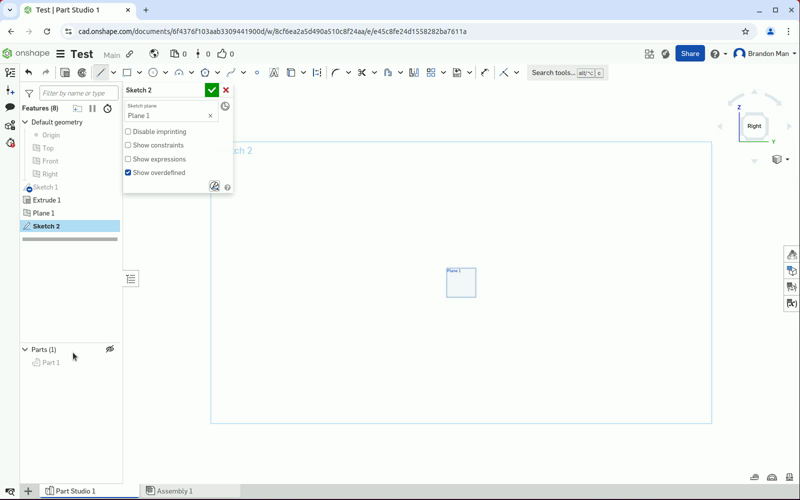
key_down(shift)
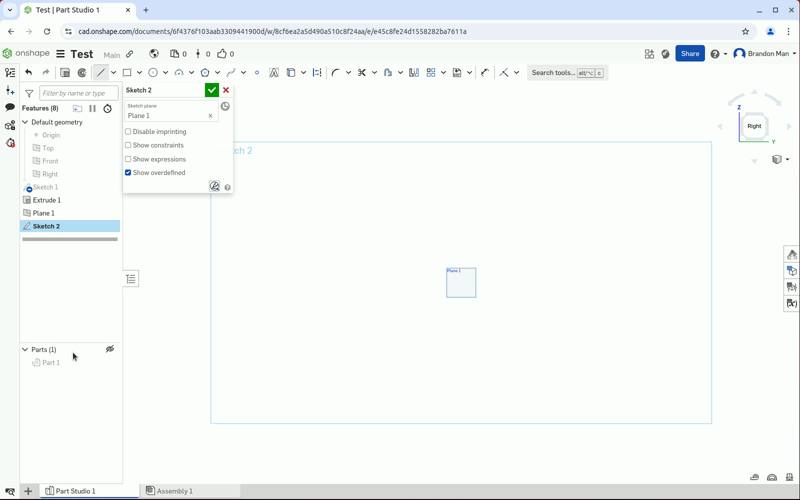
mouse_move(516, 272)
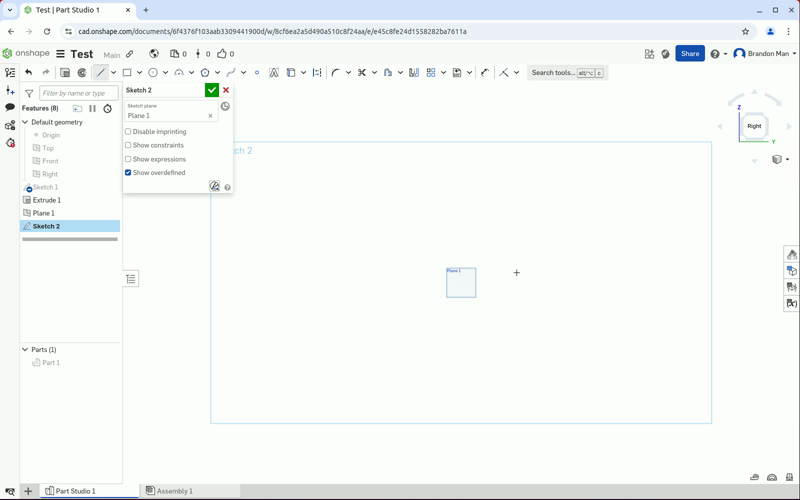
click(516, 272)
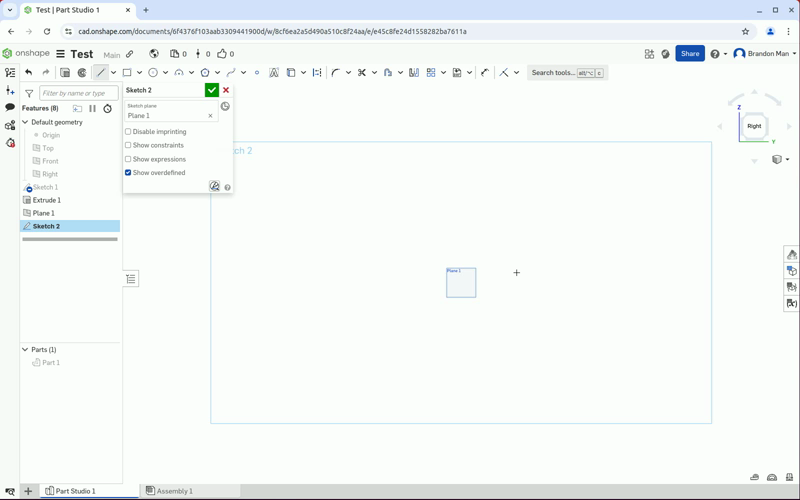
key_up(shift)
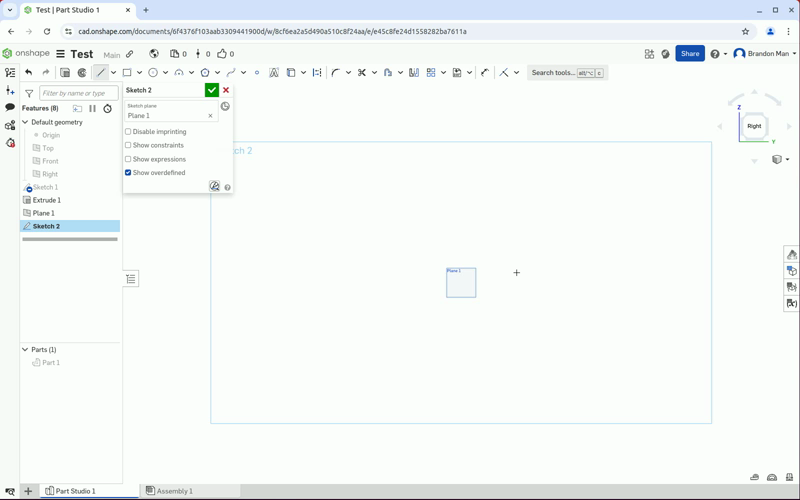
key_down(shift)
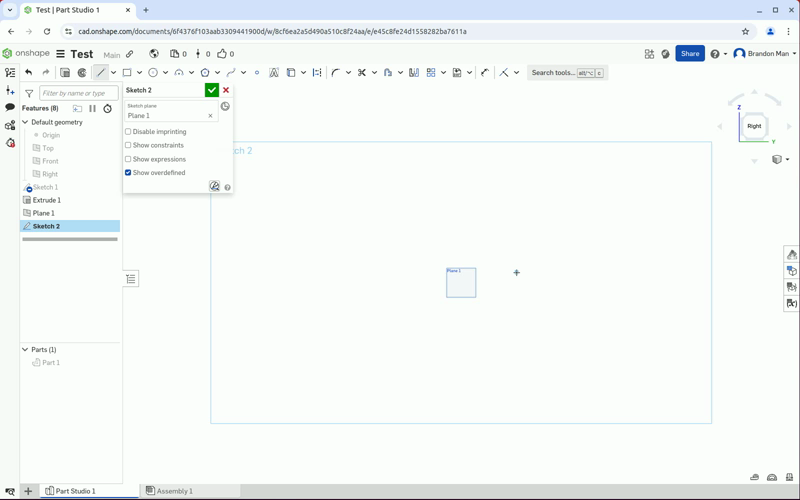
mouse_move(546, 272)
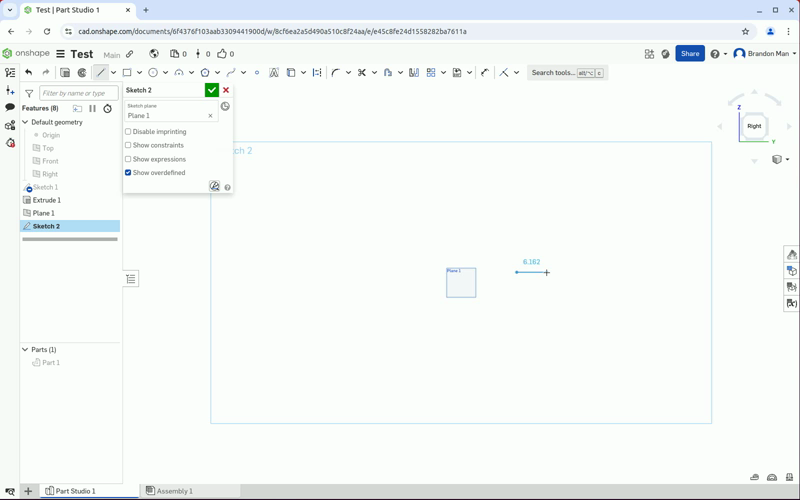
mouse_move(573, 272)
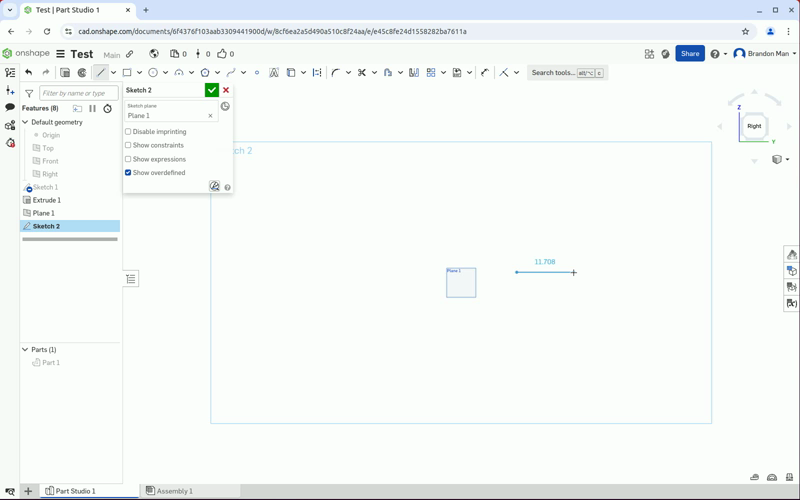
click(573, 272)
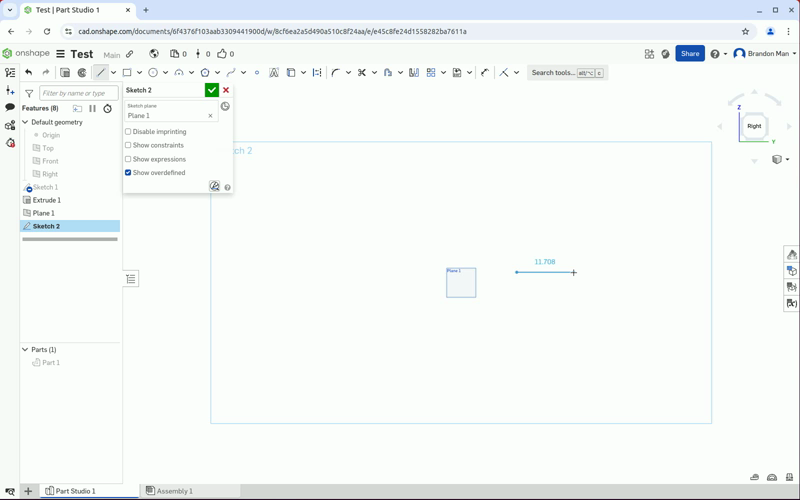
key_up(shift)
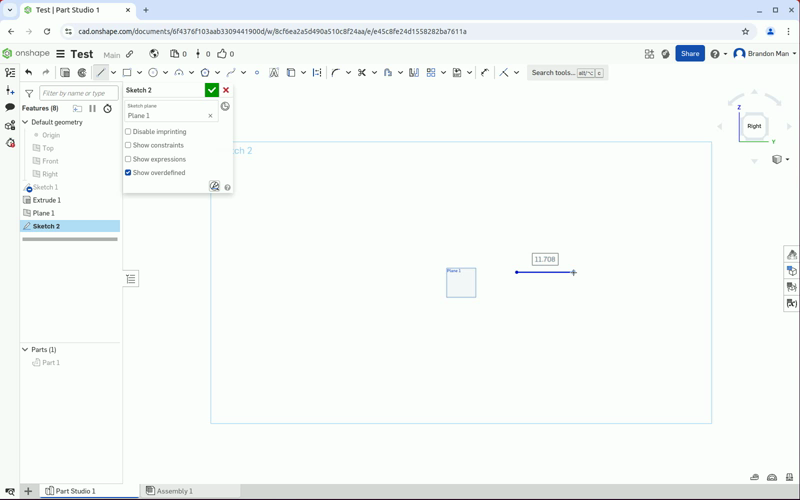
key_down(shift)
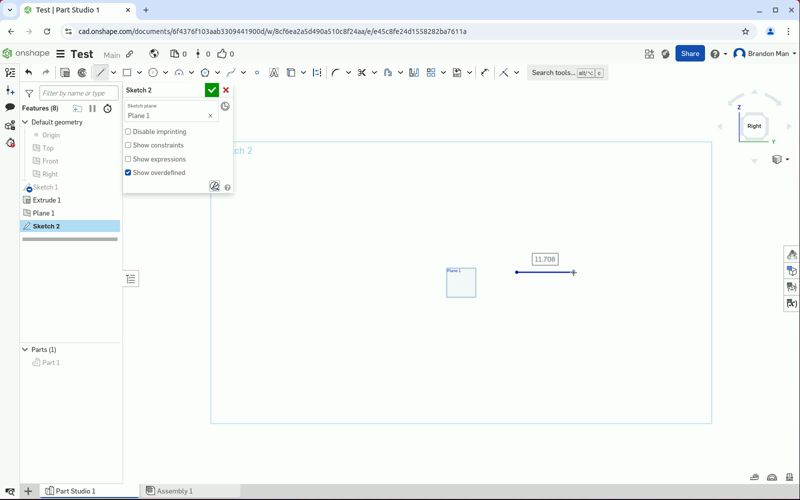
mouse_move(589, 272)
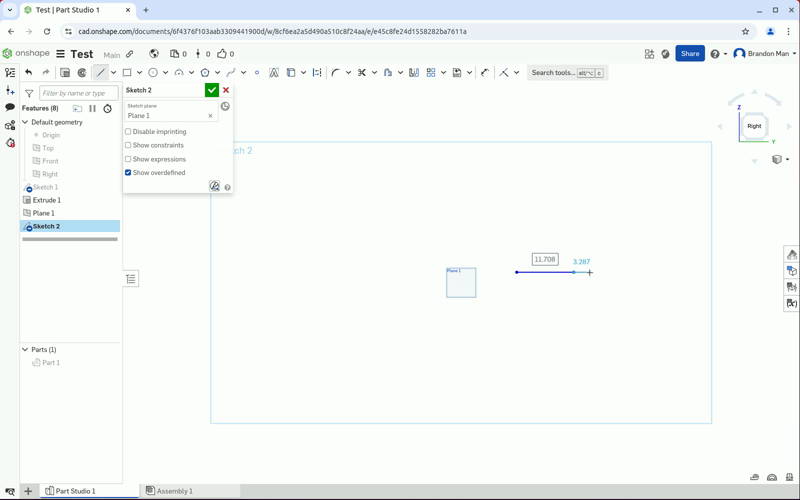
mouse_move(573, 243)
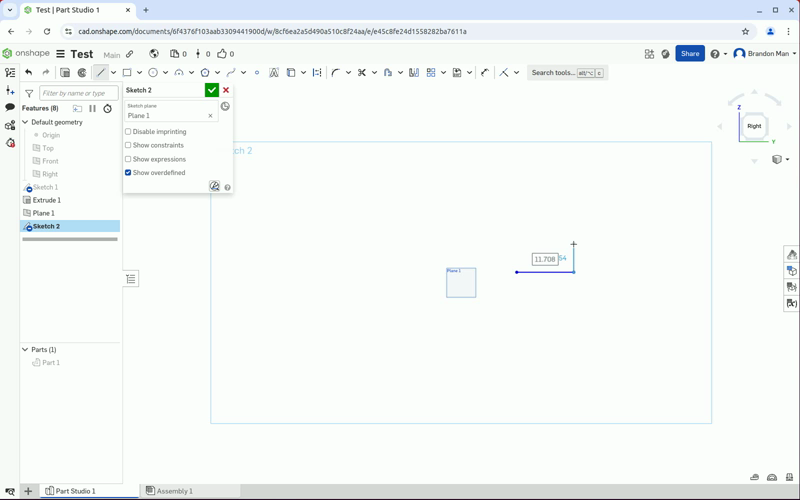
click(573, 243)
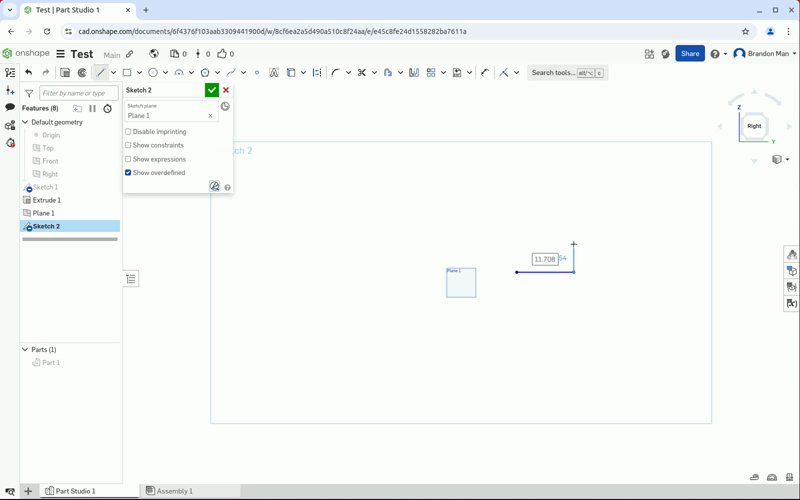
key_up(shift)
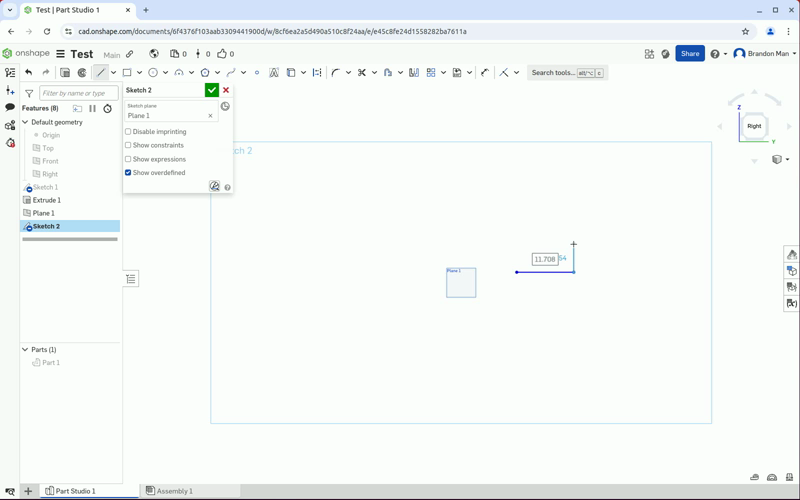
key_down(shift)
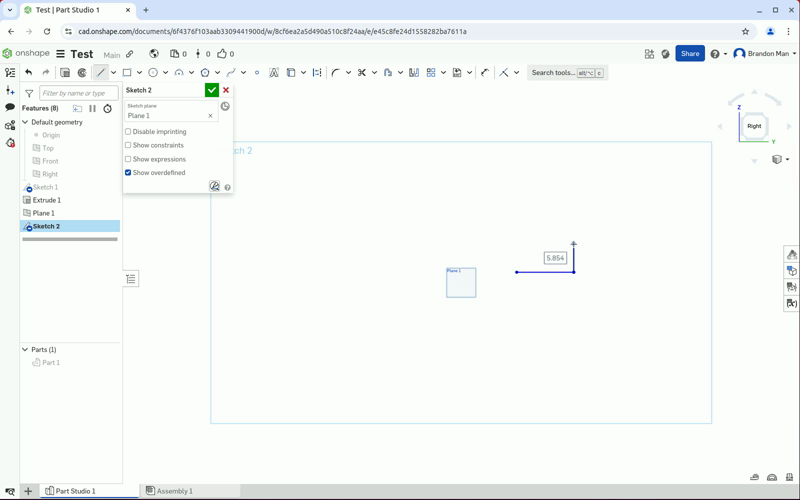
mouse_move(589, 243)
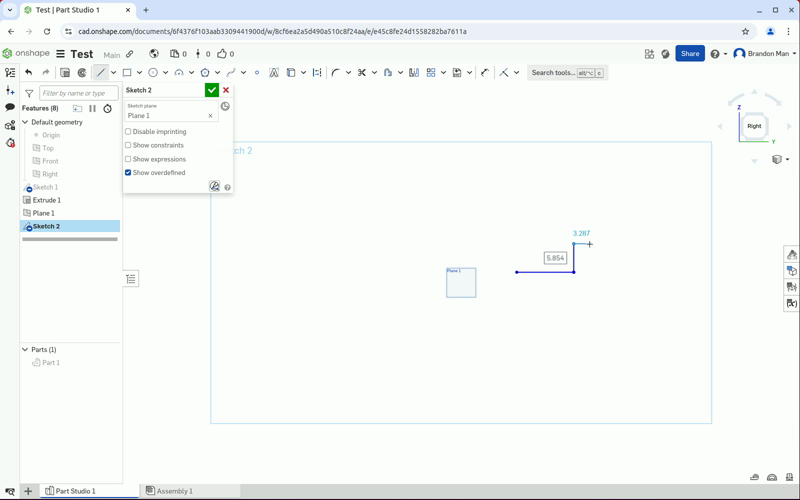
mouse_move(516, 243)
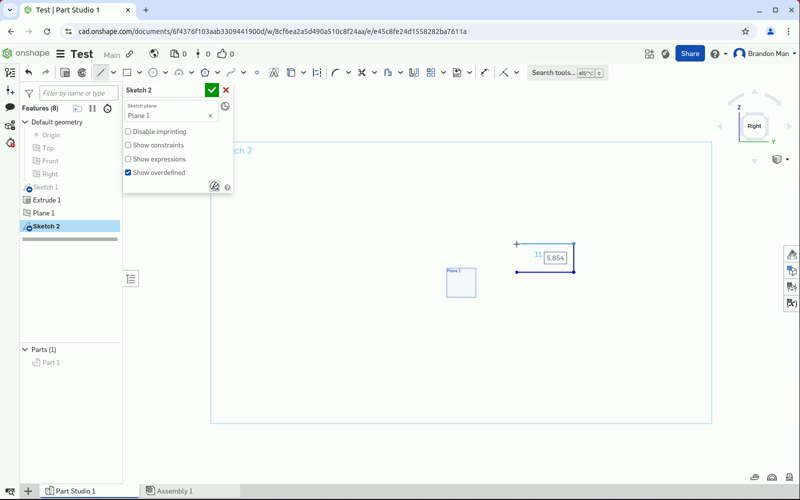
click(516, 243)
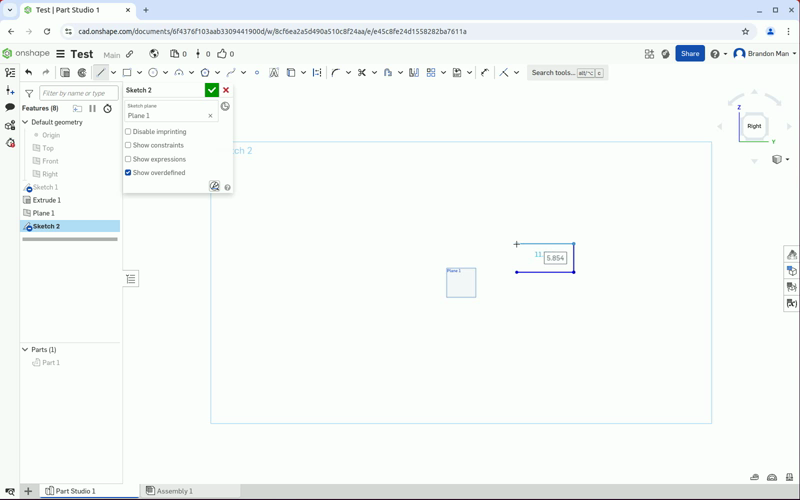
key_up(shift)
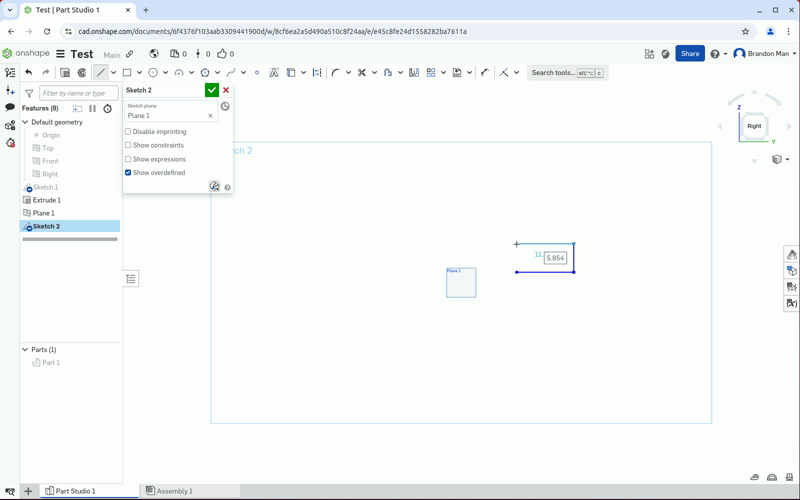
mouse_move(546, 243)
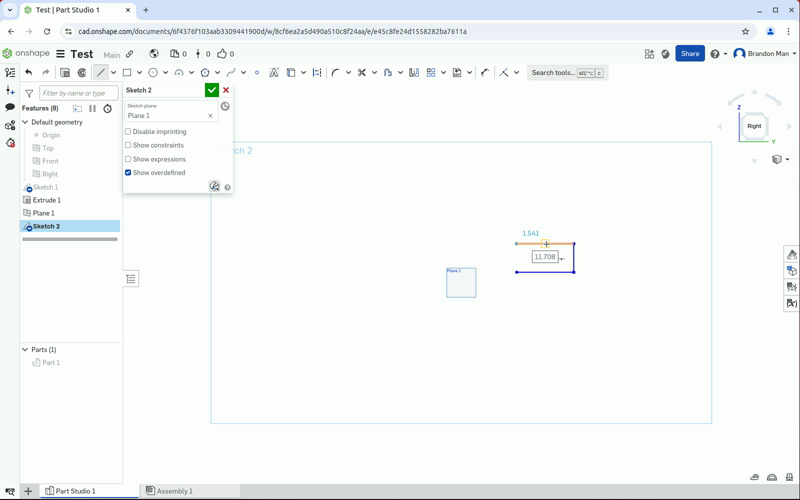
key_down(shift)
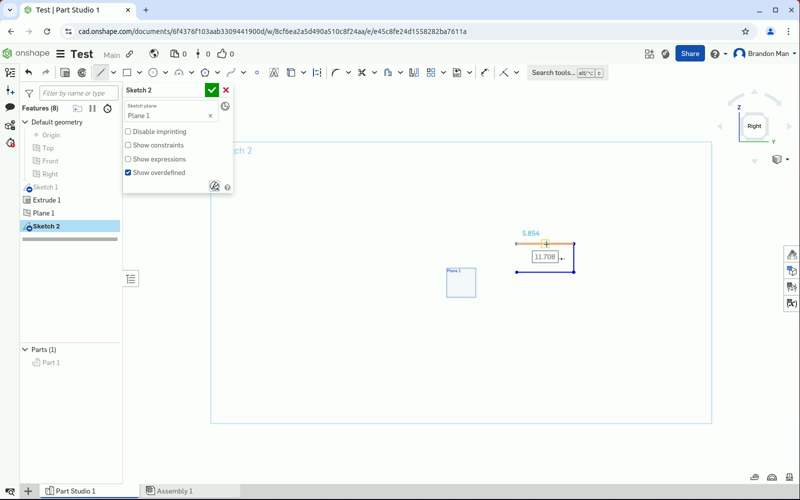
mouse_move(516, 272)
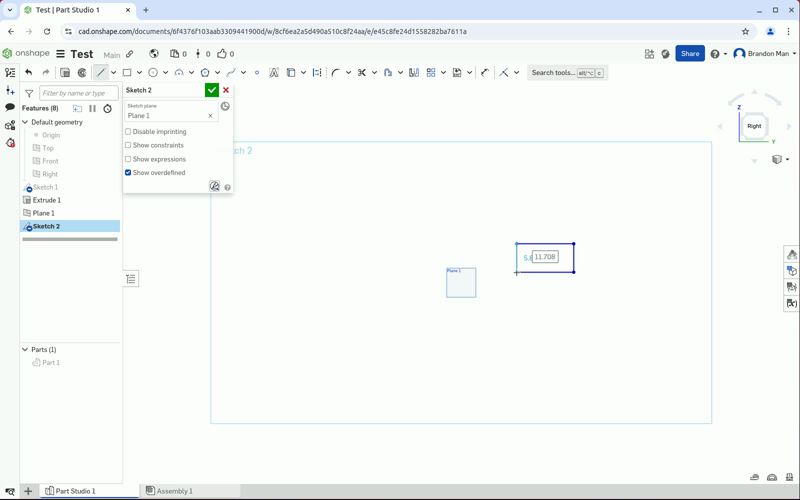
key_up(shift)
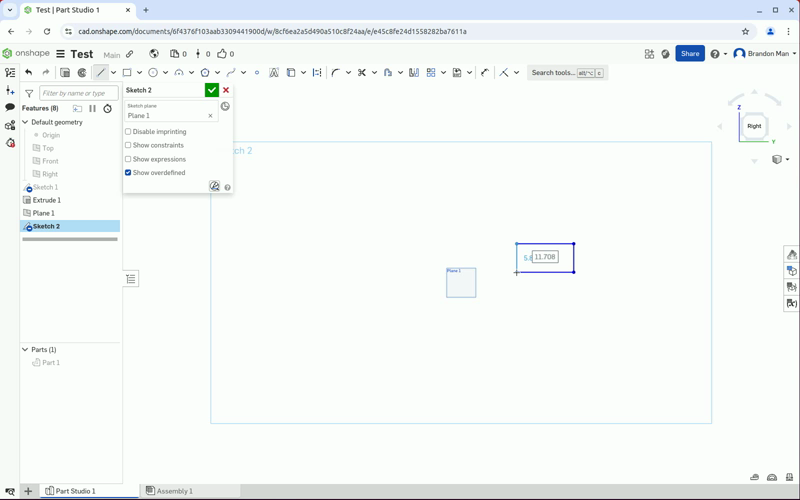
click(516, 272)
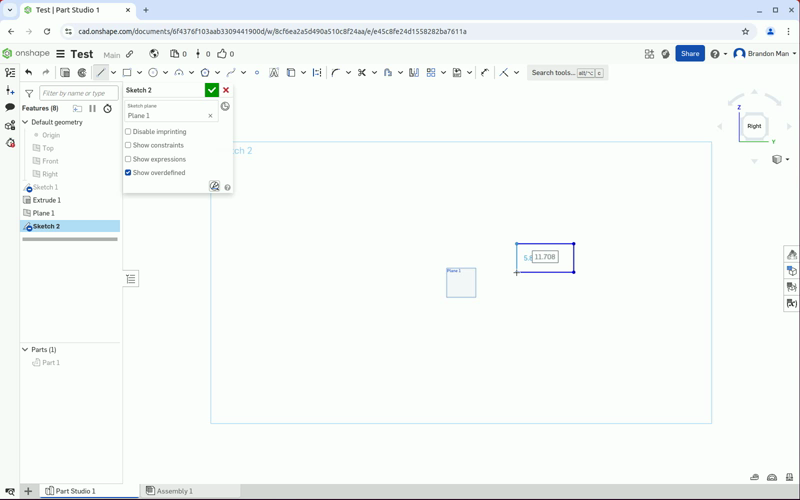
key(esc)
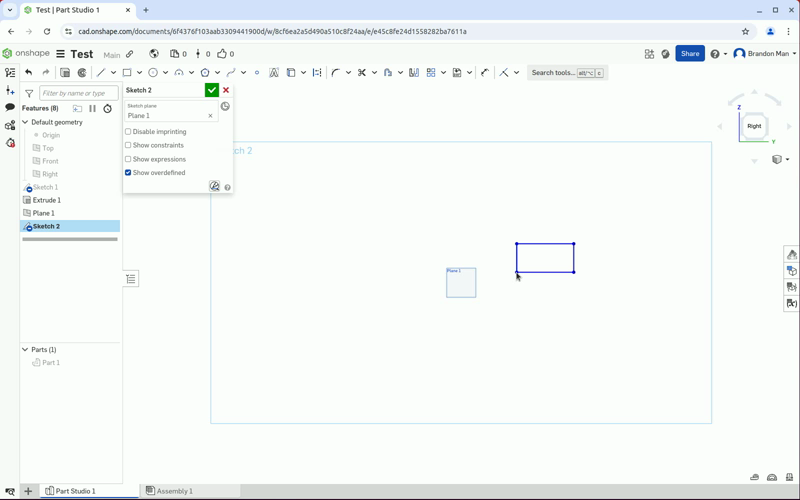
mouse_move(570, 250)
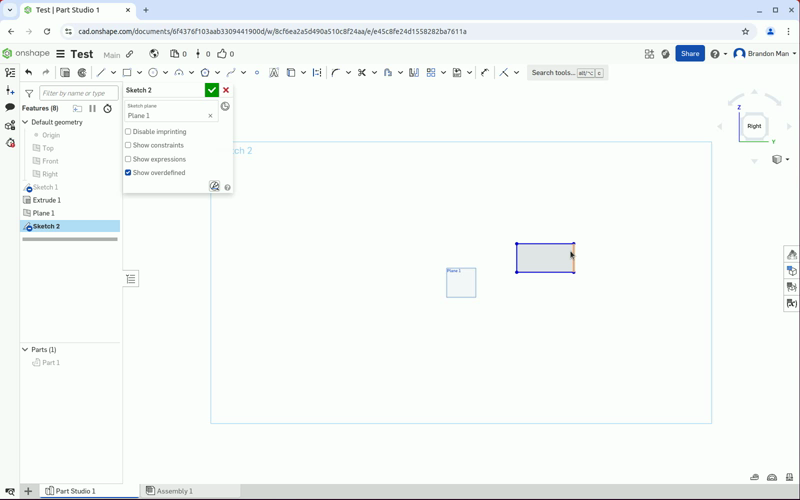
scroll(6)
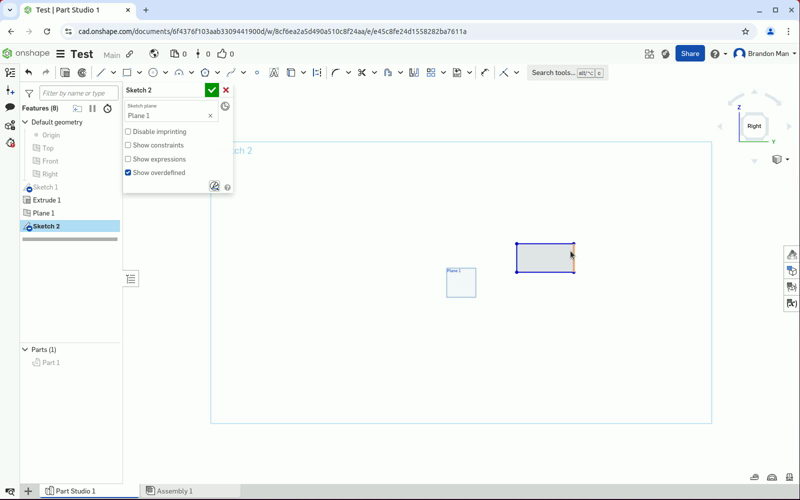
scroll(6)
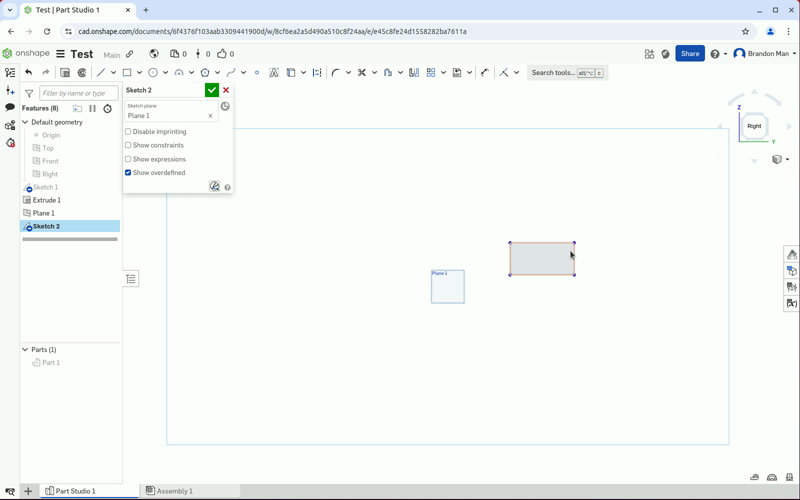
scroll(6)
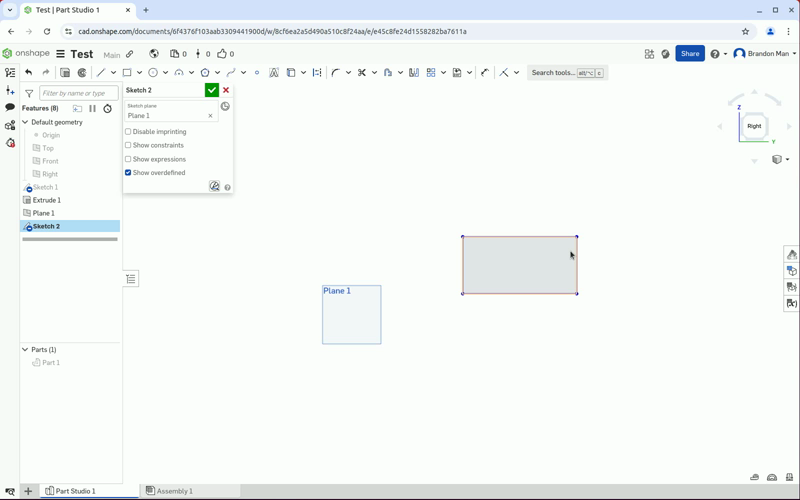
scroll(6)
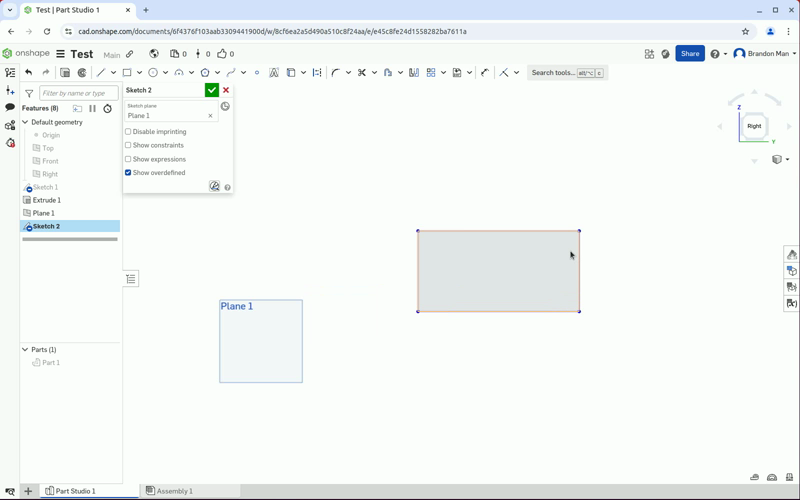
scroll(6)
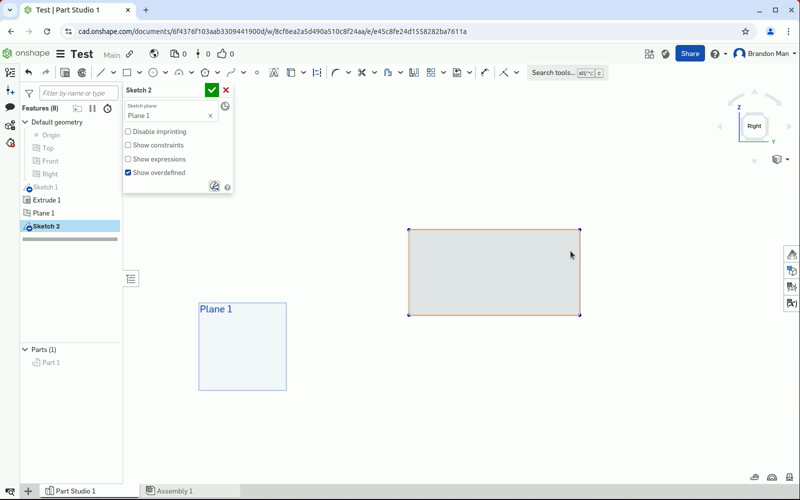
scroll(6)
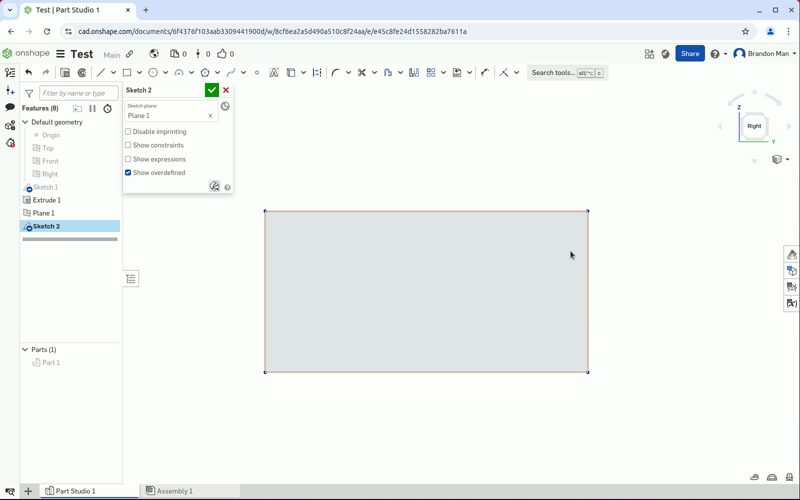
scroll(6)
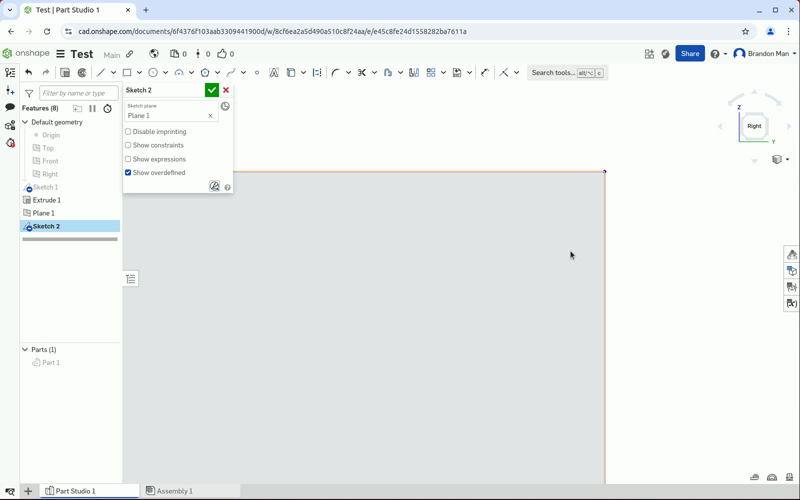
click(570, 250)
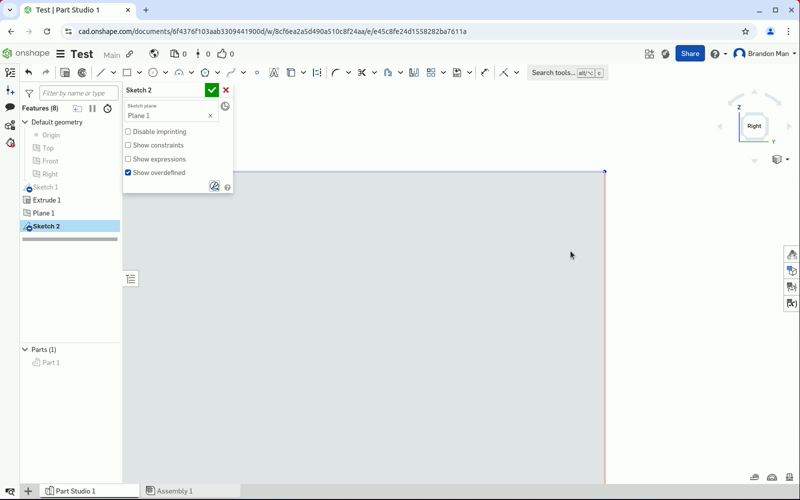
scroll(-6)
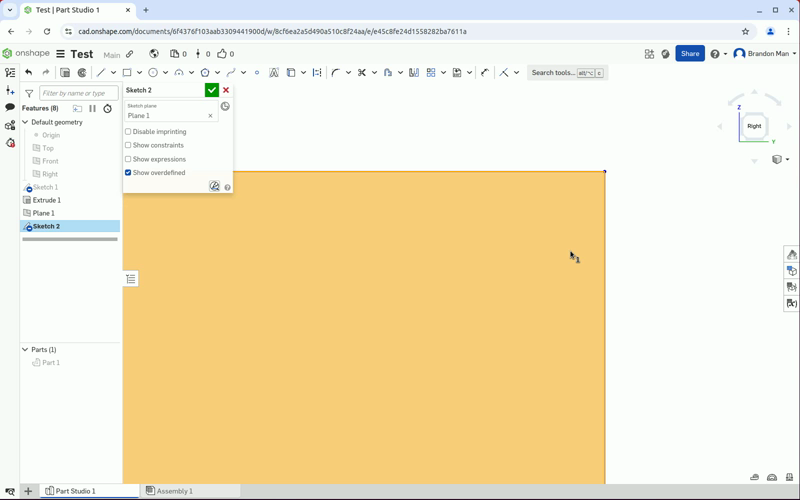
scroll(-6)
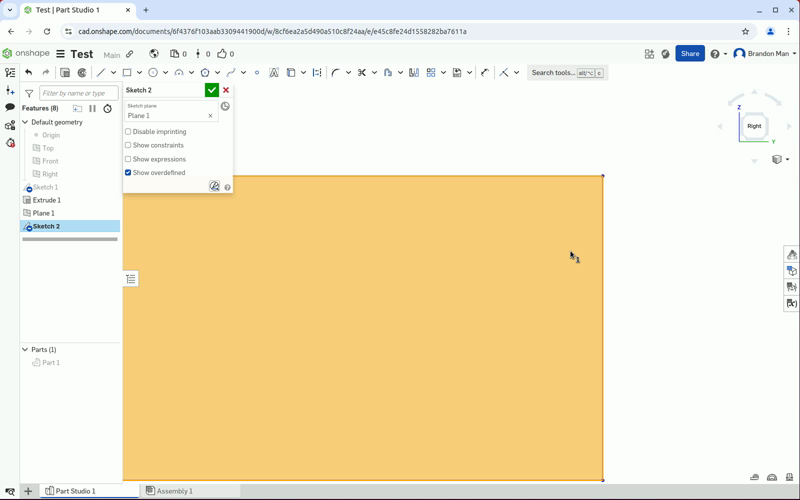
scroll(-6)
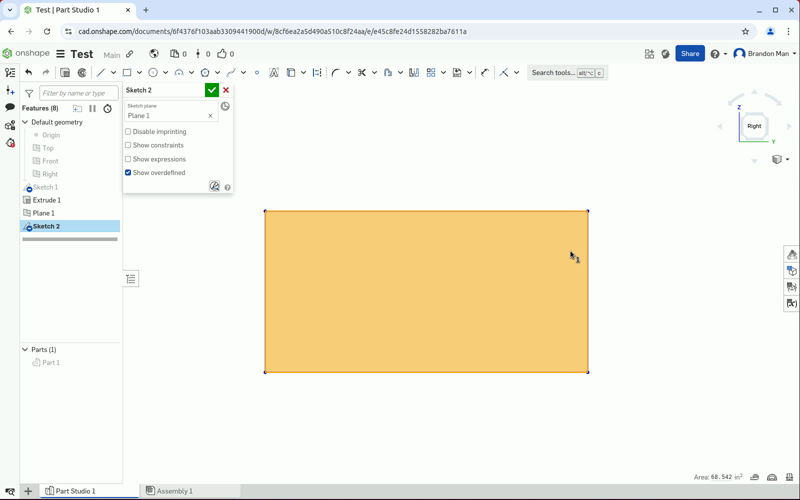
scroll(-6)
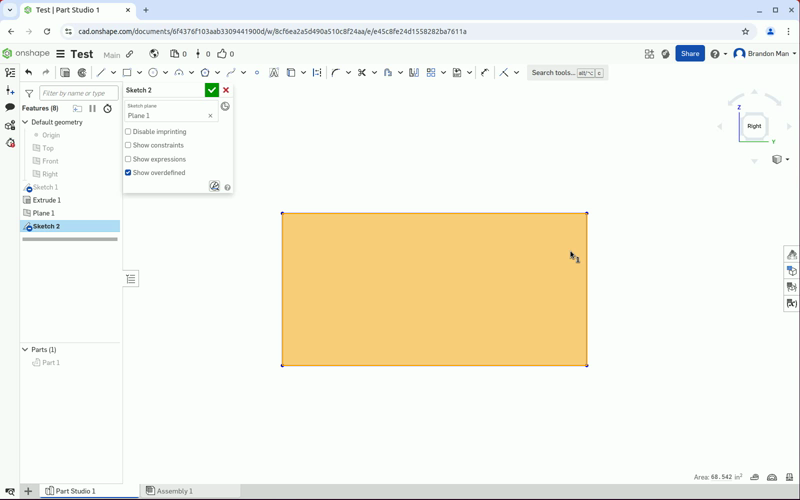
scroll(-6)
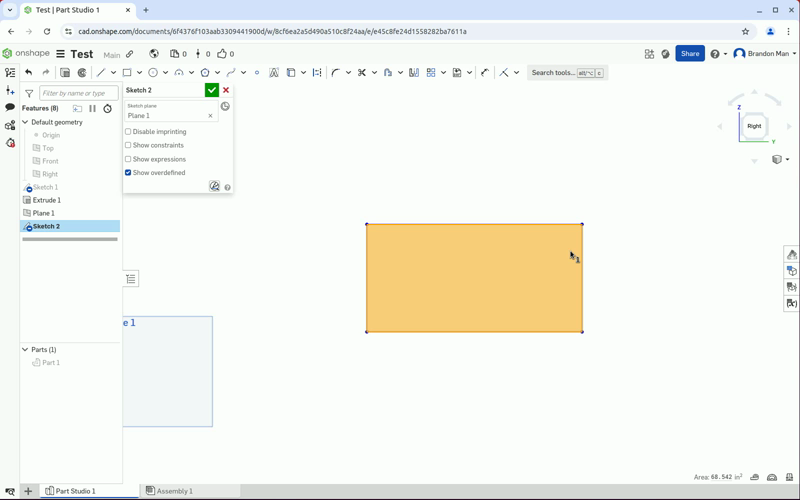
scroll(-6)
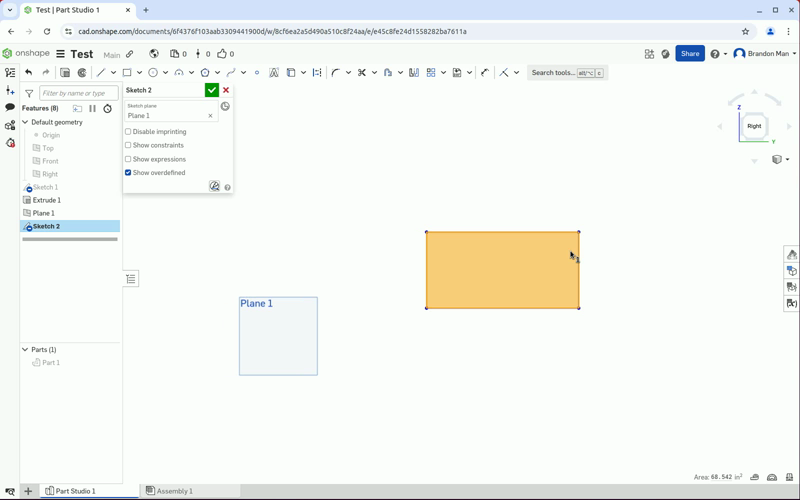
scroll(-6)
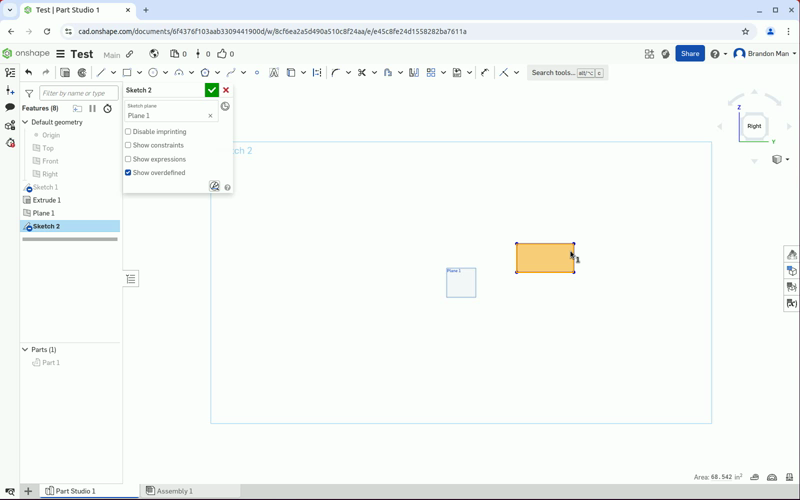
mouse_move(73, 352)
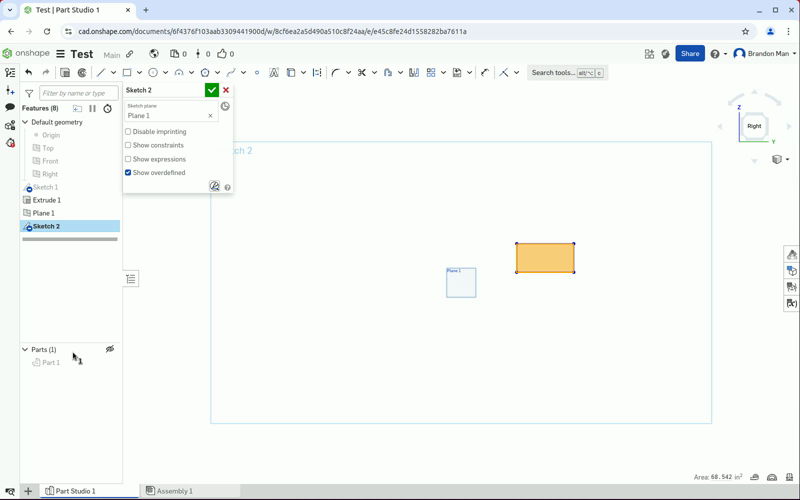
key(shift+y)
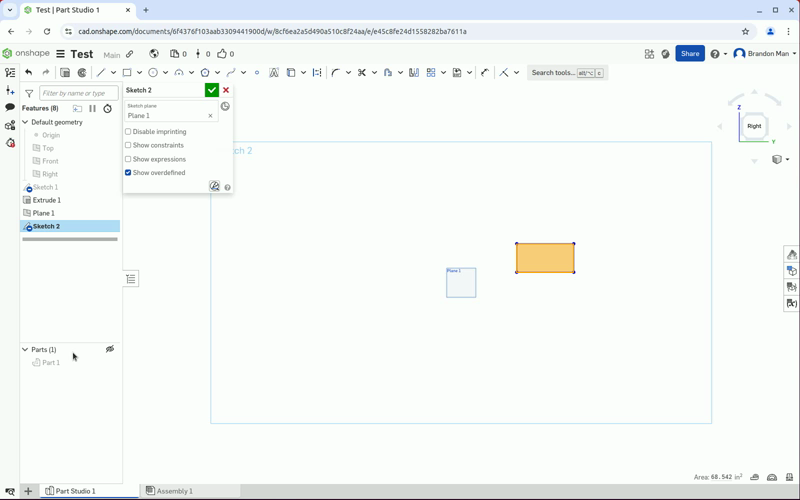
key(shift+e)
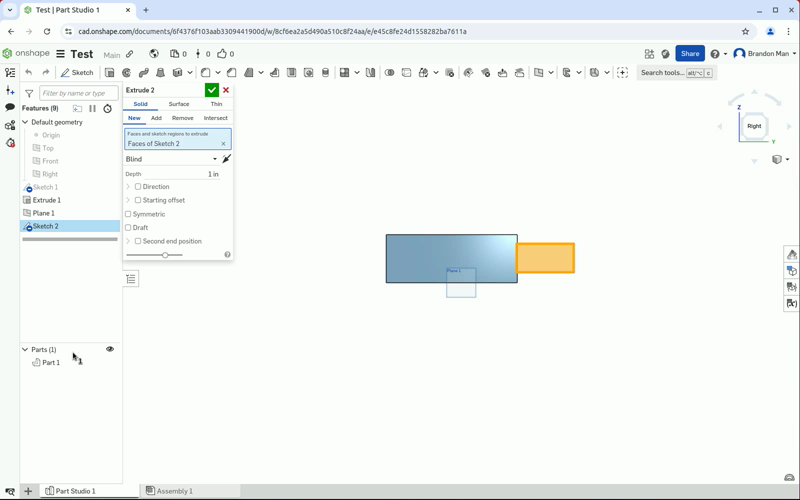
mouse_move(143, 106)
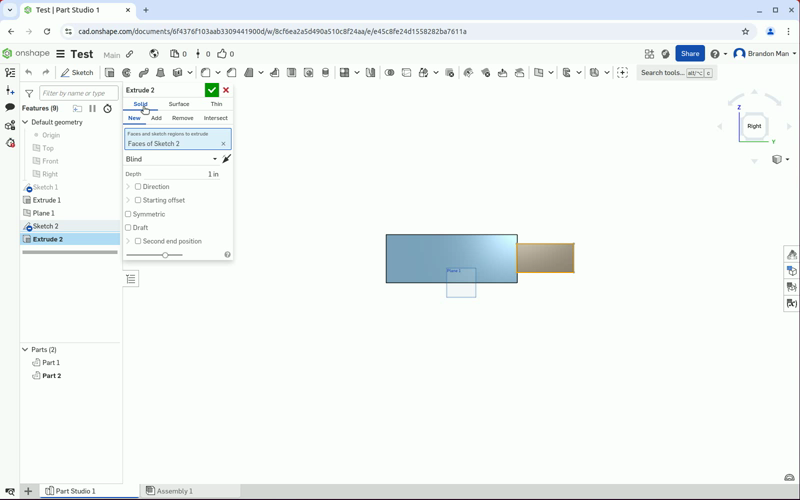
click(143, 106)
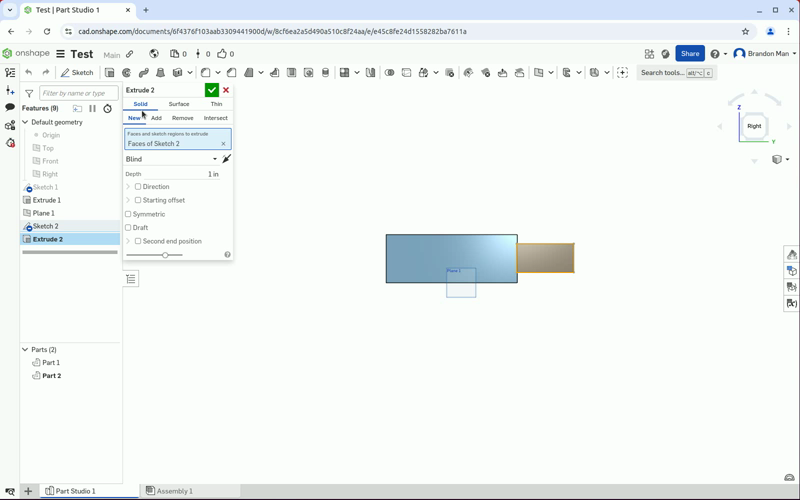
mouse_move(137, 120)
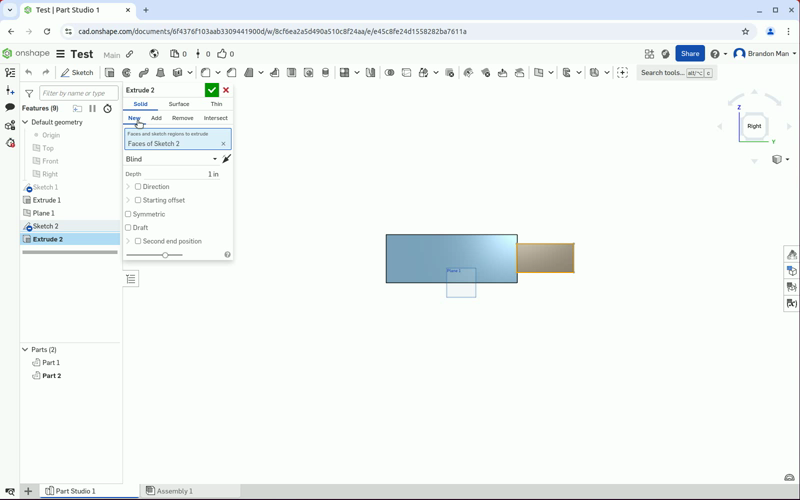
click(137, 120)
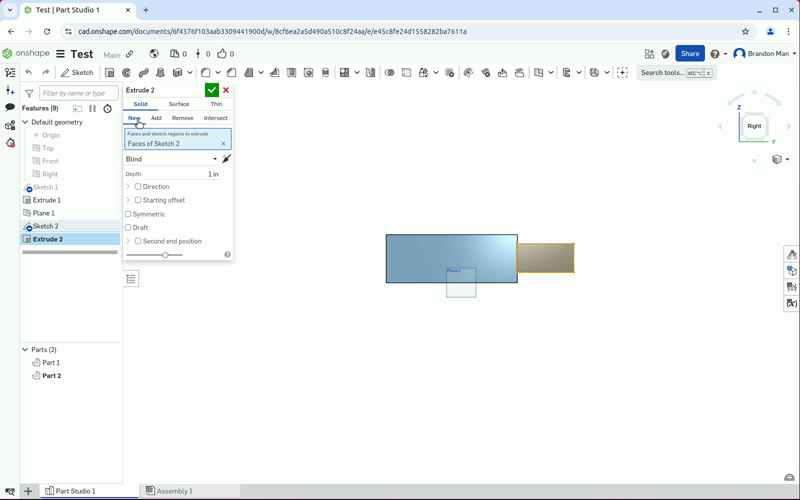
key(tab, 4)
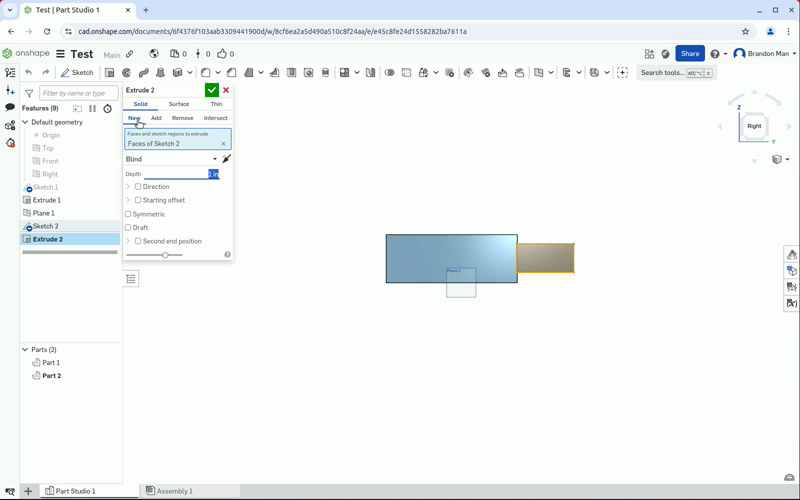
text(10.591)
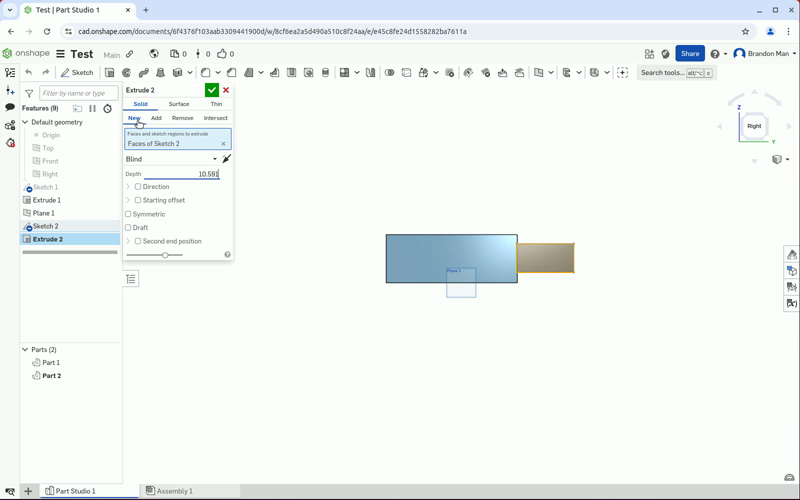
key(enter)
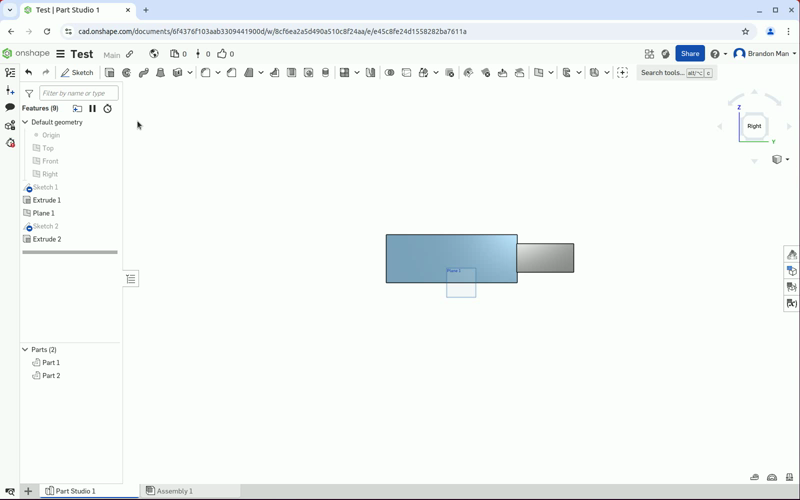
key(shift+h)
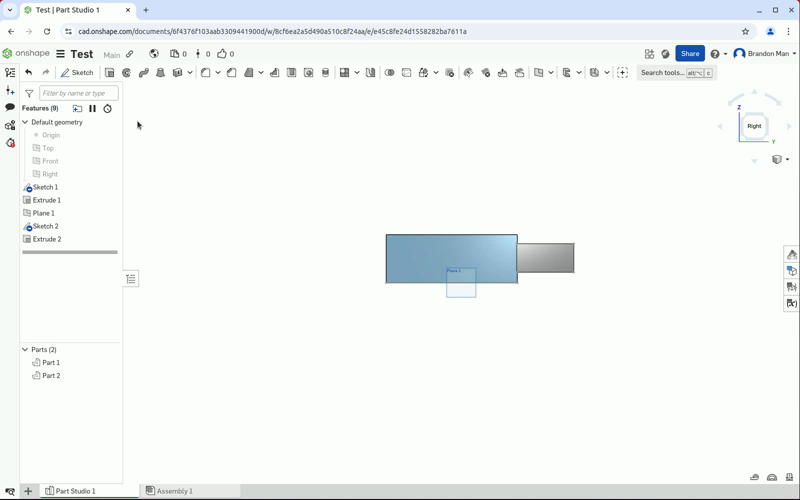
key(shift+h)
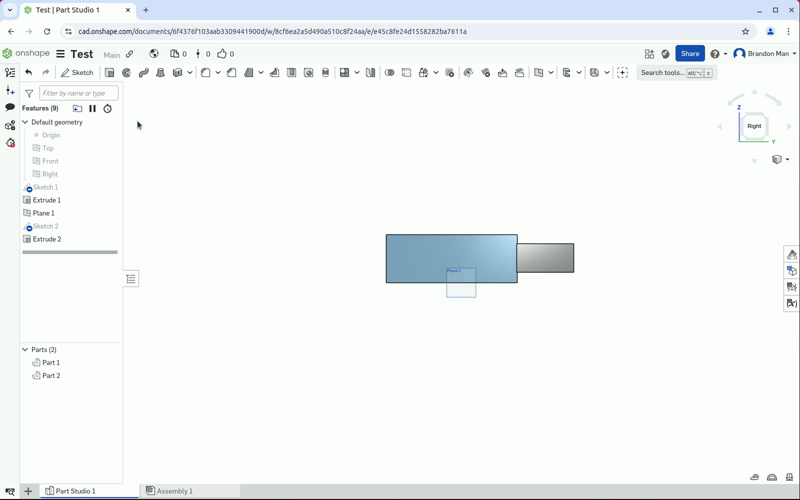
mouse_move(73, 189)
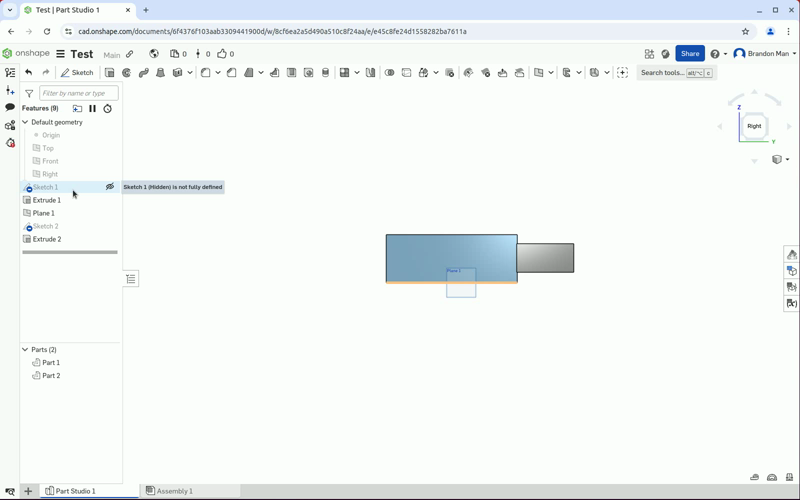
click(73, 189)
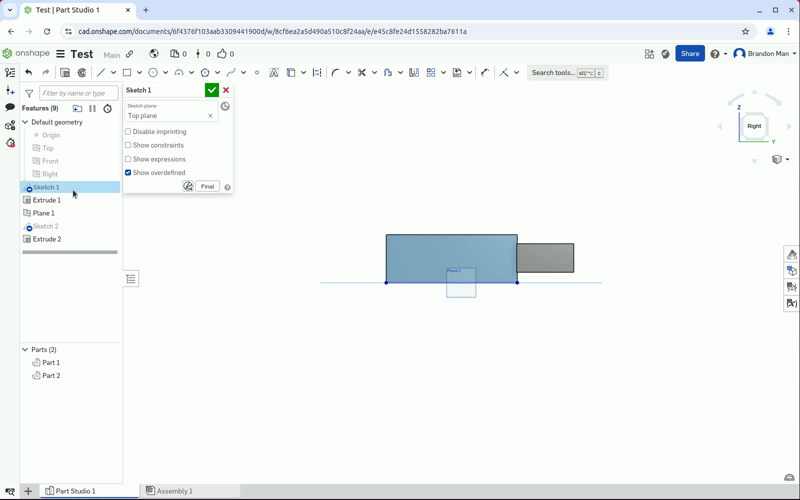
mouse_move(229, 92)
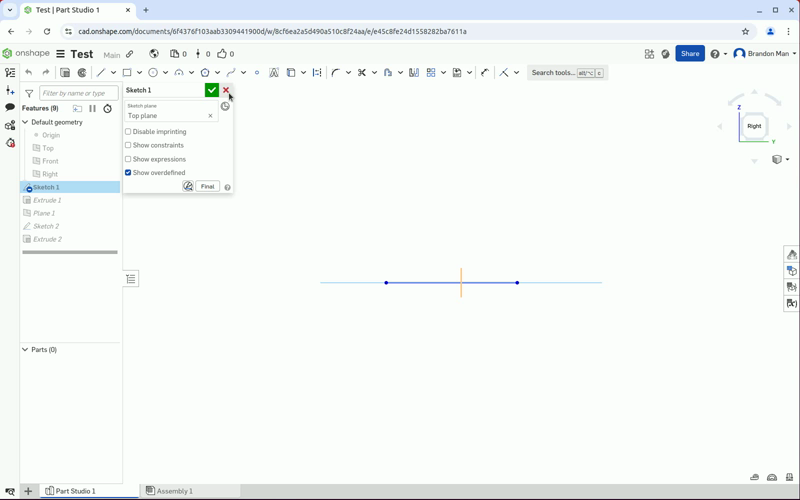
click(229, 92)
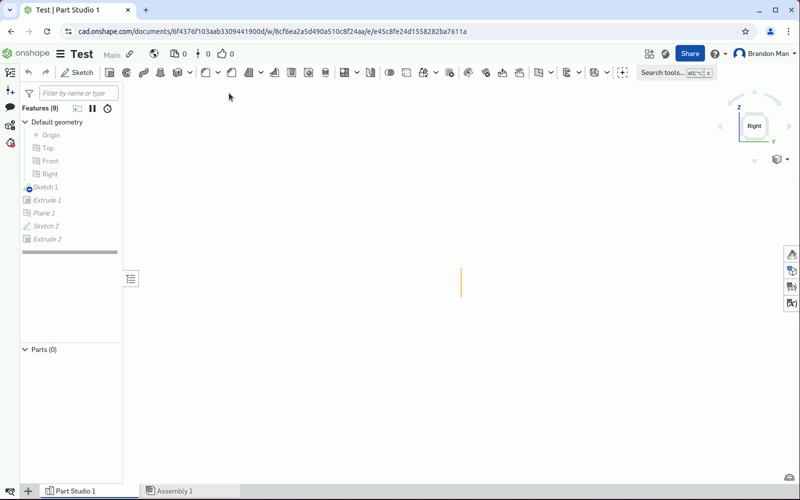
key(shift+s)
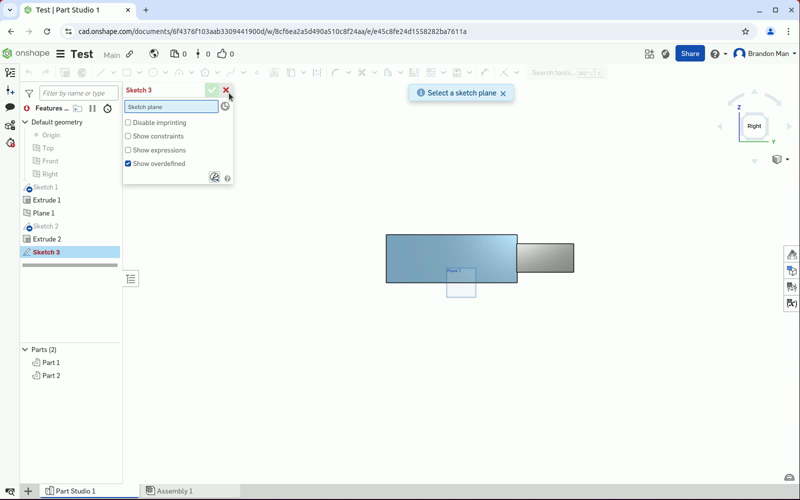
mouse_move(73, 215)
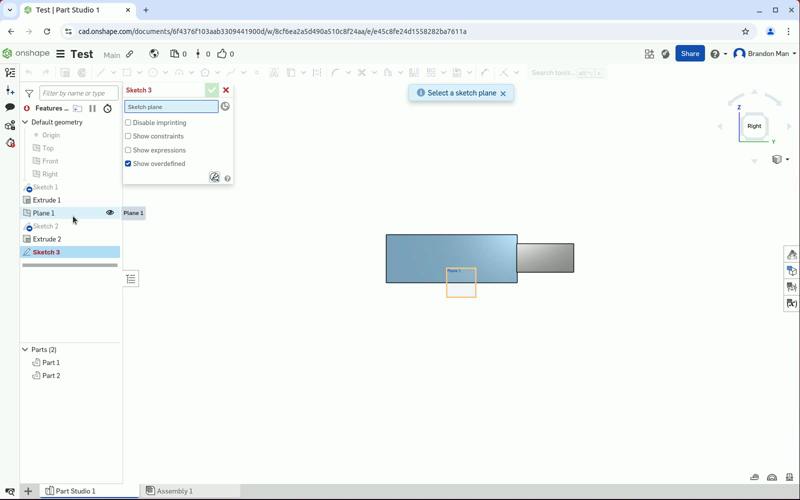
click(73, 215)
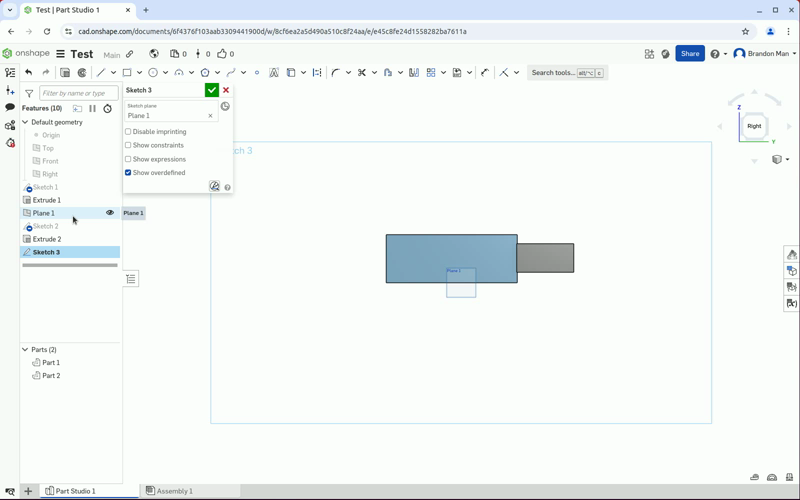
mouse_move(73, 352)
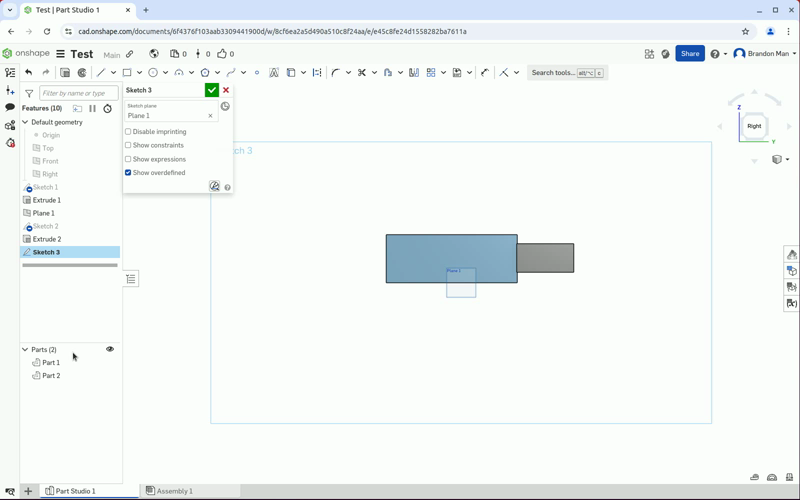
key(y)
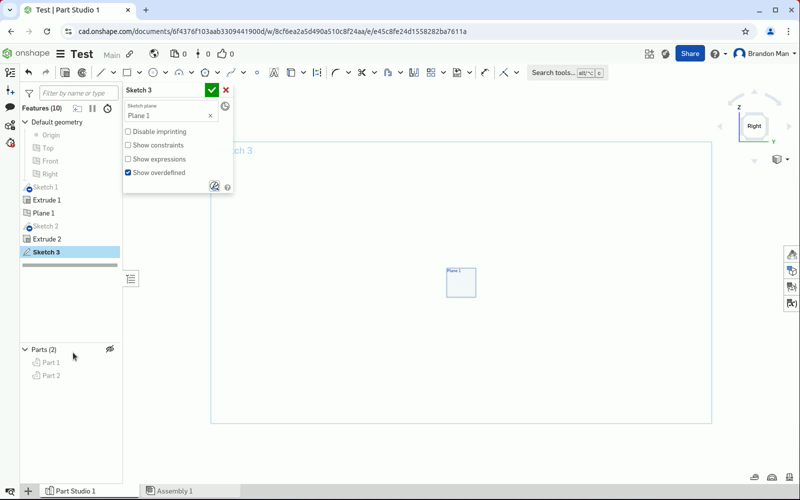
key(l)
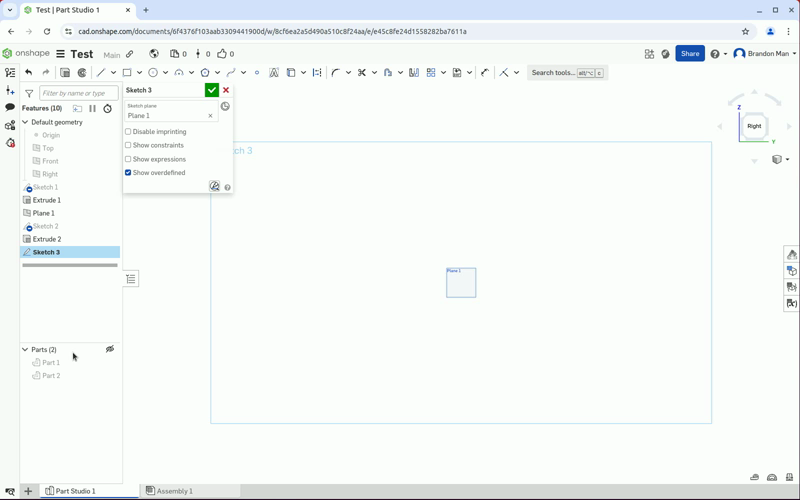
key_down(shift)
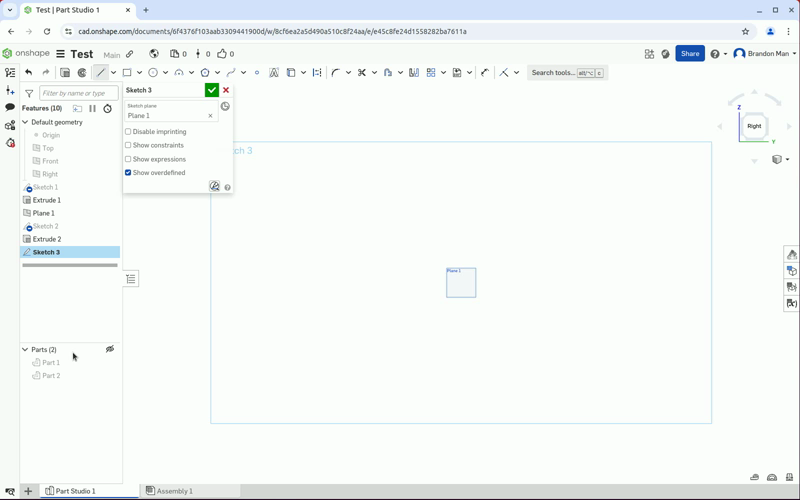
mouse_move(385, 272)
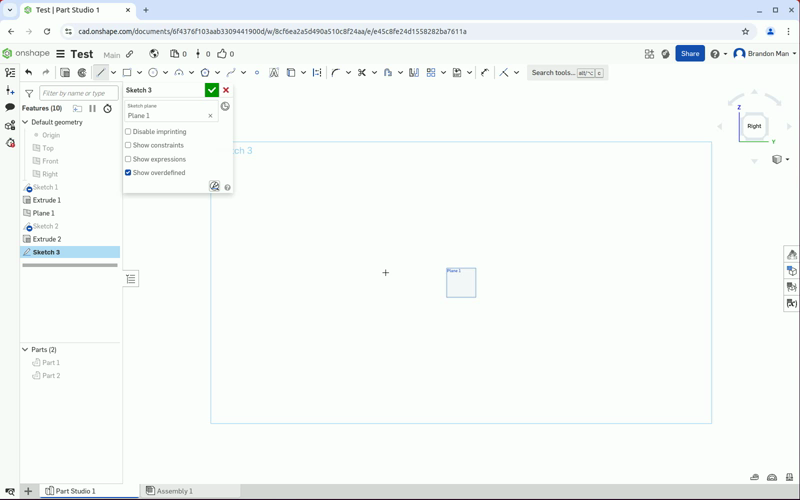
click(385, 272)
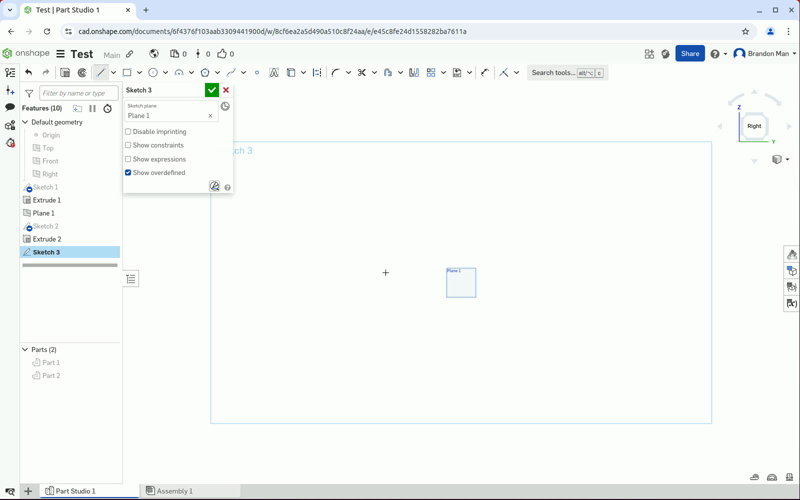
key_up(shift)
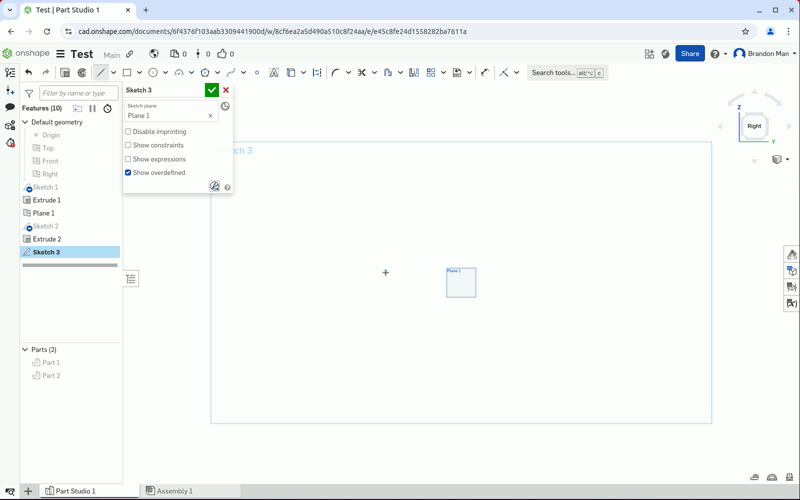
key_down(shift)
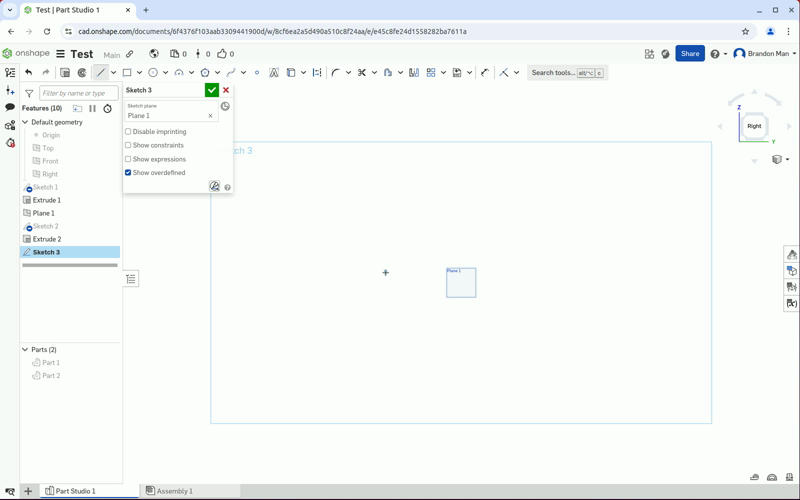
mouse_move(516, 272)
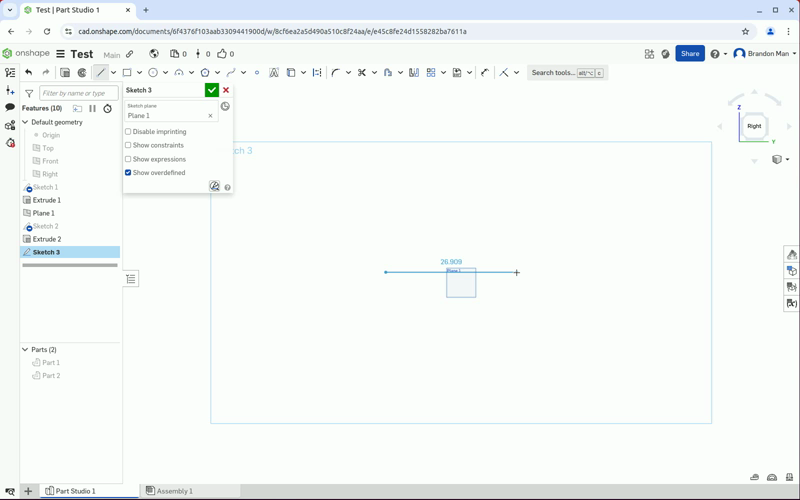
click(516, 272)
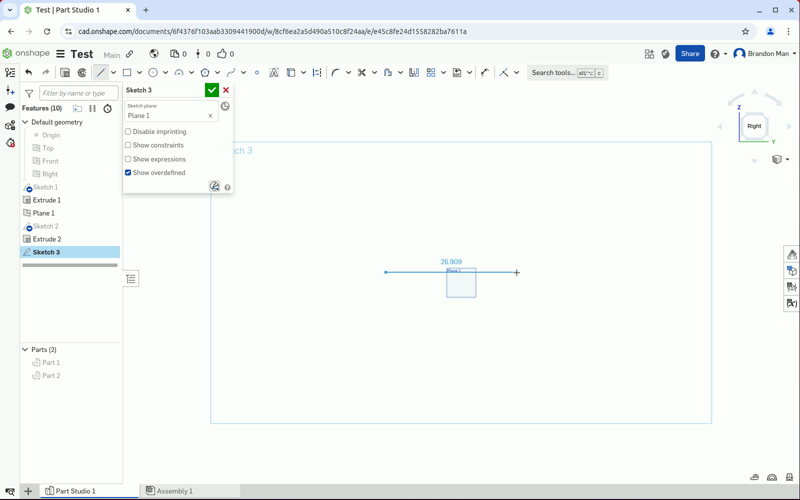
key_up(shift)
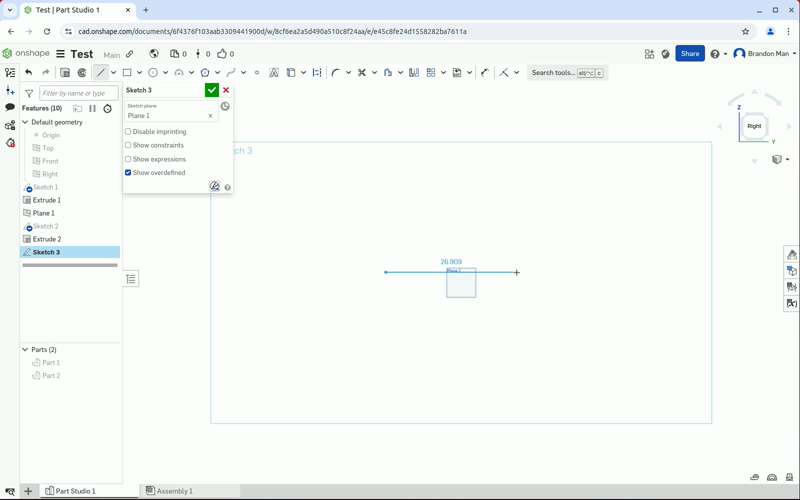
key_down(shift)
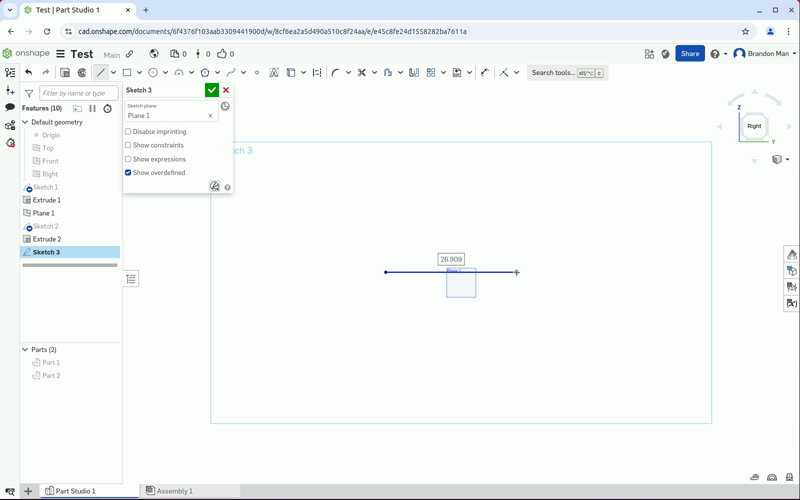
mouse_move(546, 272)
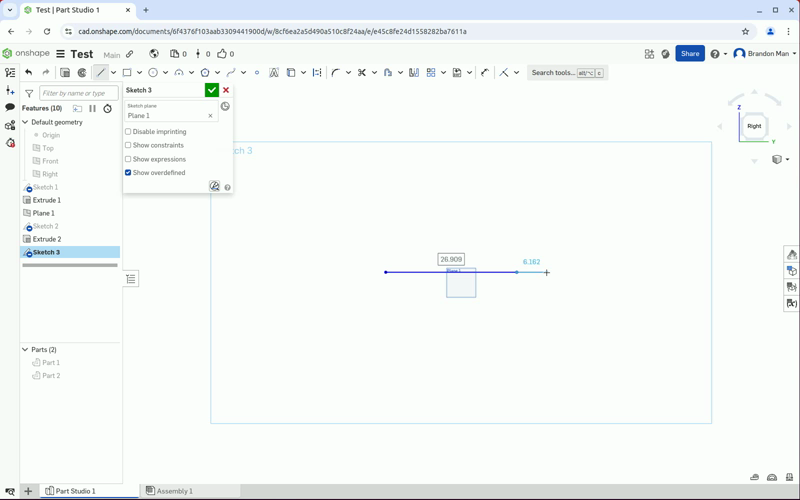
mouse_move(516, 244)
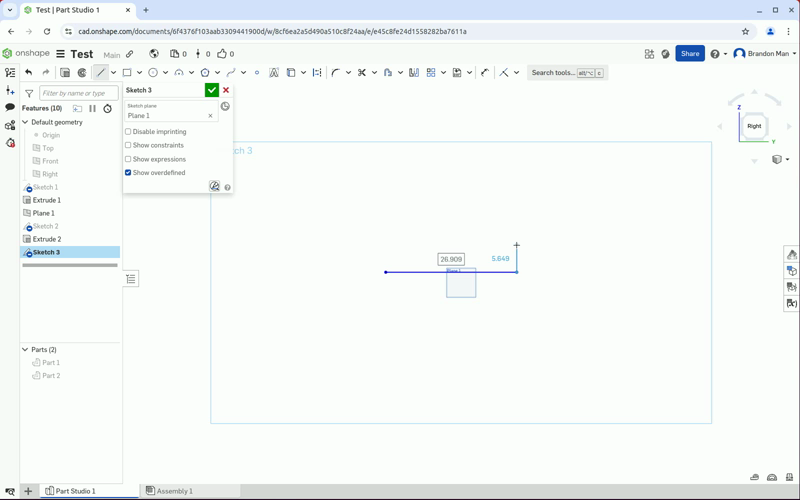
click(516, 244)
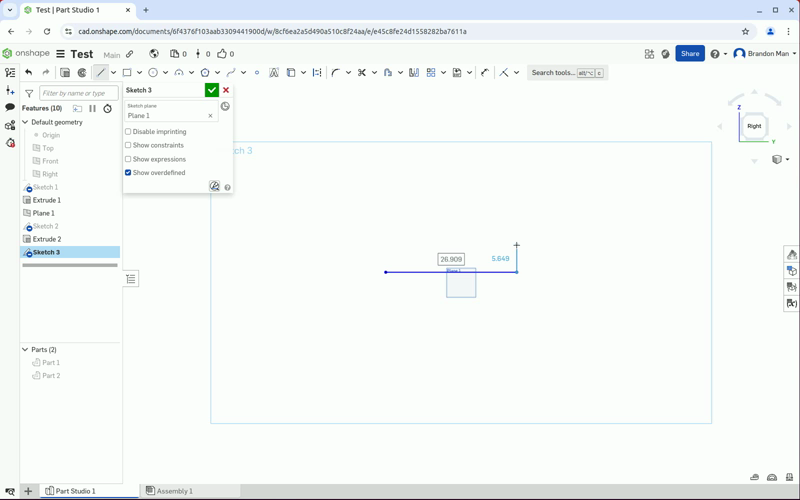
key_up(shift)
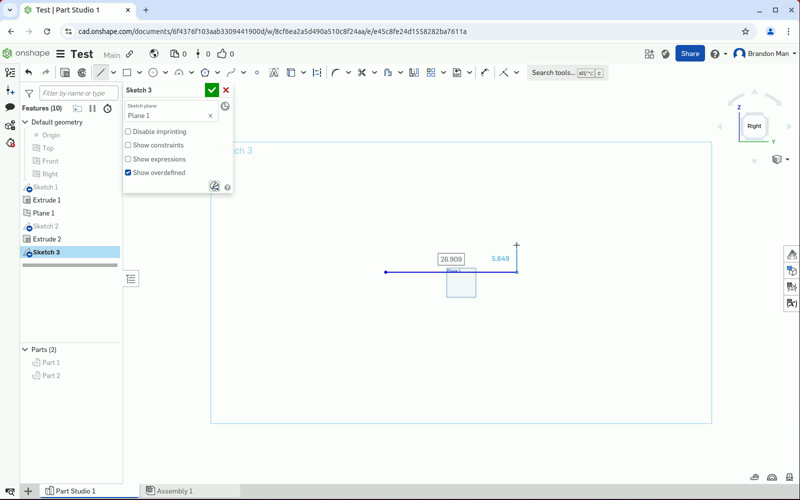
key_down(shift)
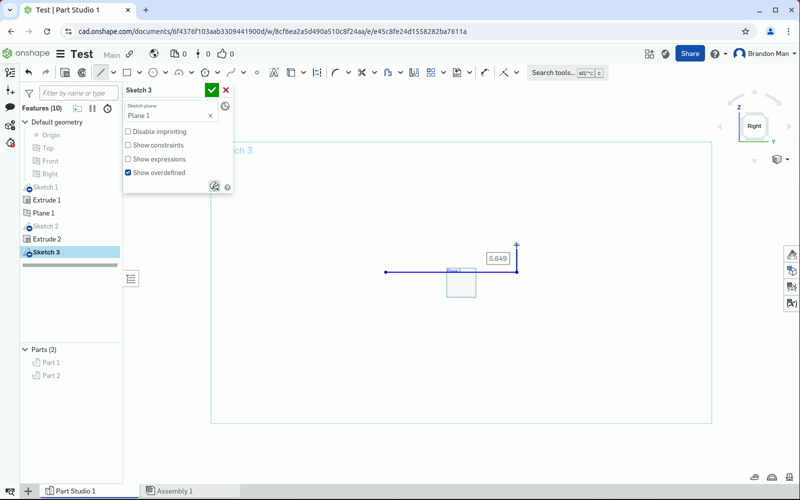
mouse_move(385, 244)
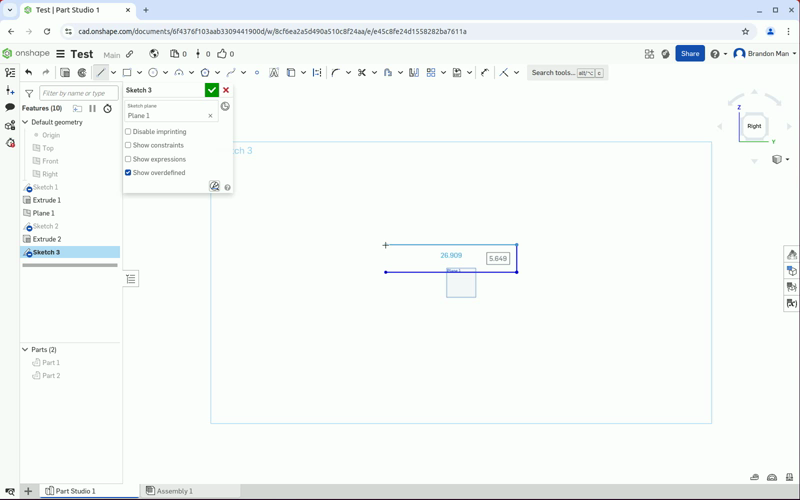
click(385, 244)
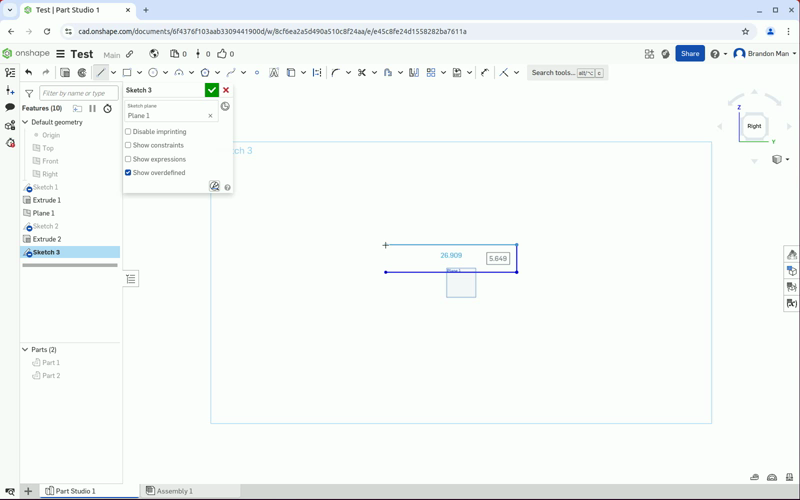
key_up(shift)
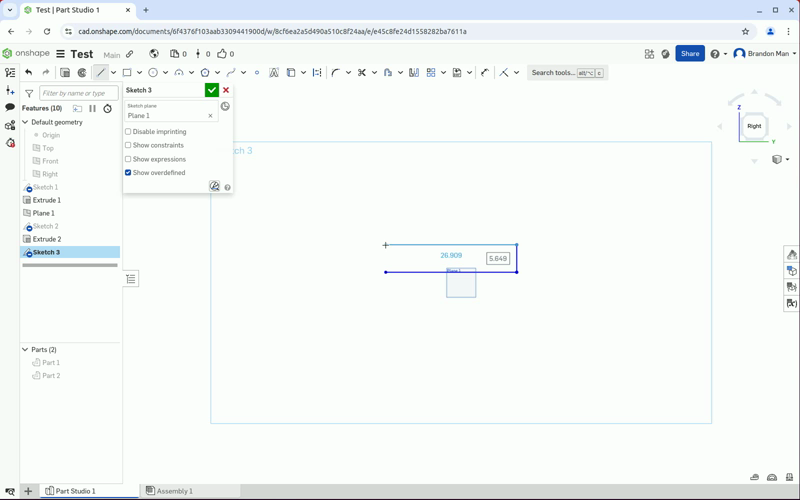
mouse_move(415, 244)
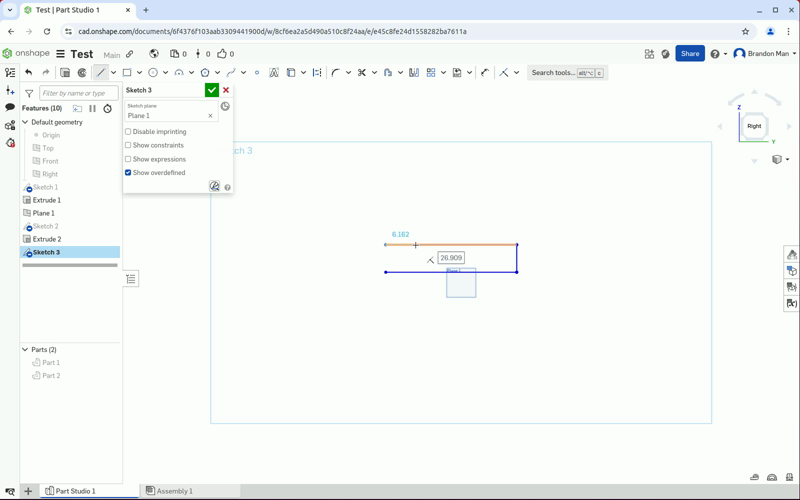
key_down(shift)
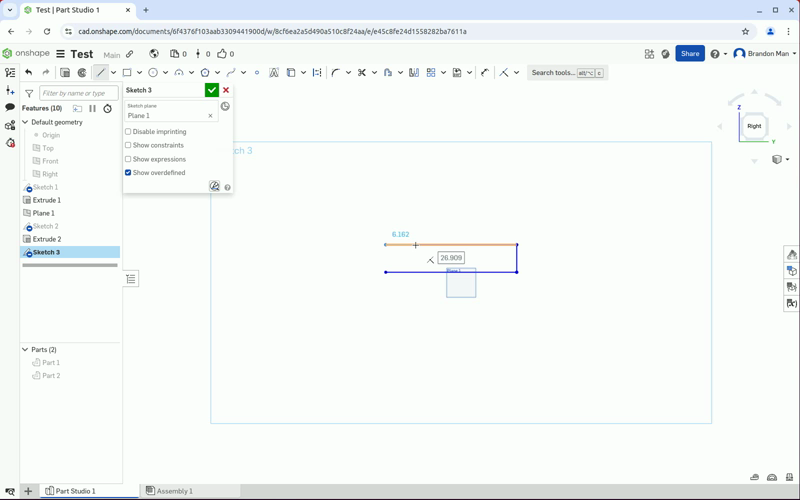
mouse_move(385, 272)
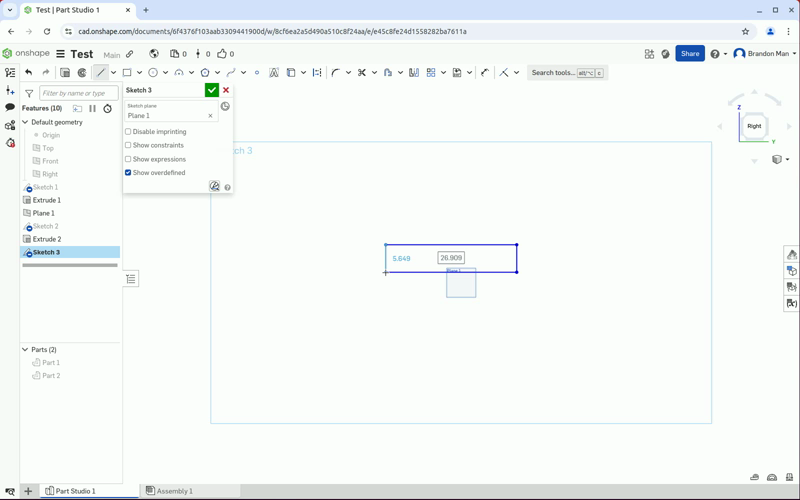
key_up(shift)
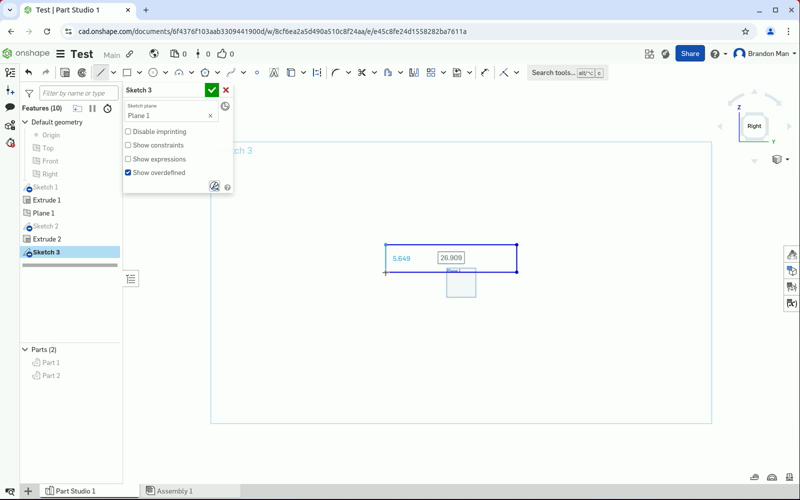
click(385, 272)
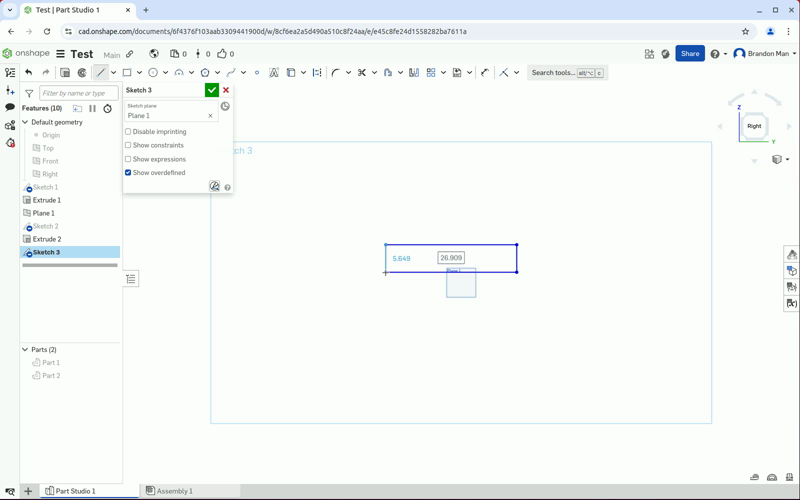
key(esc)
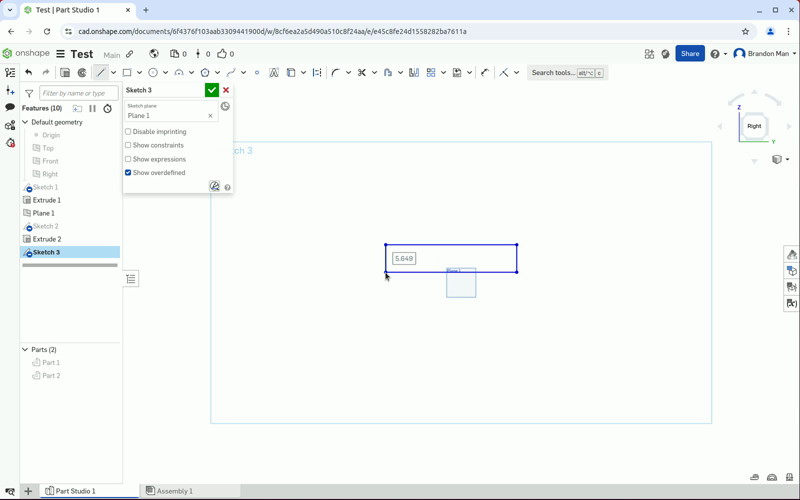
mouse_move(417, 249)
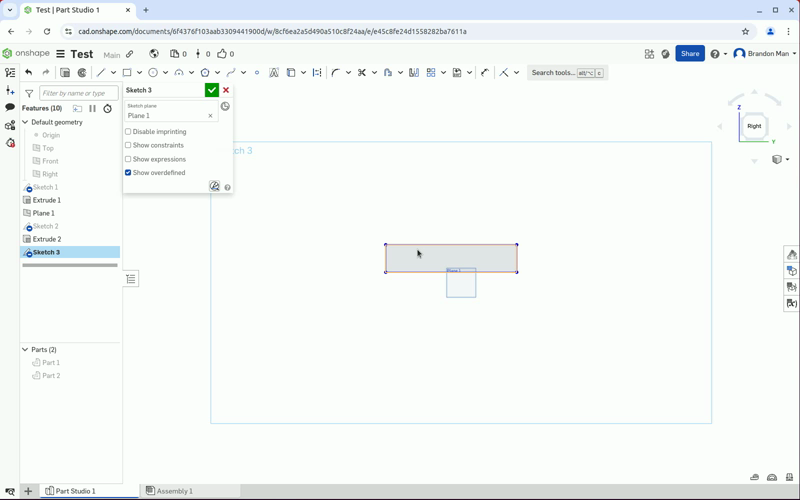
click(417, 249)
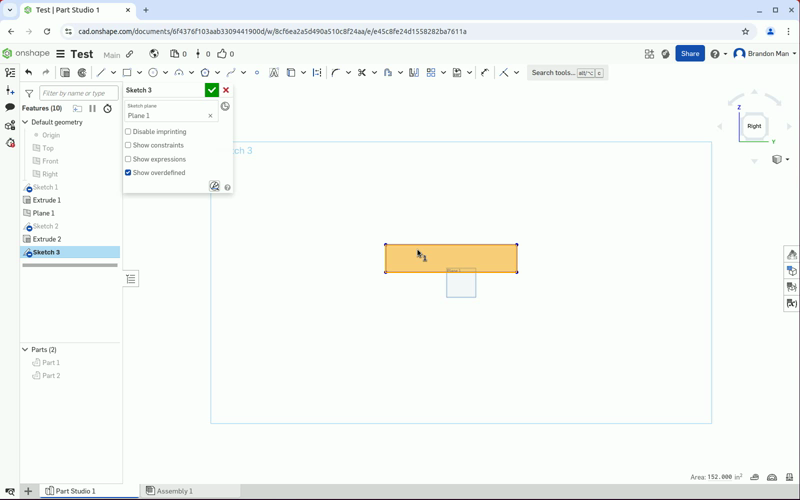
mouse_move(73, 352)
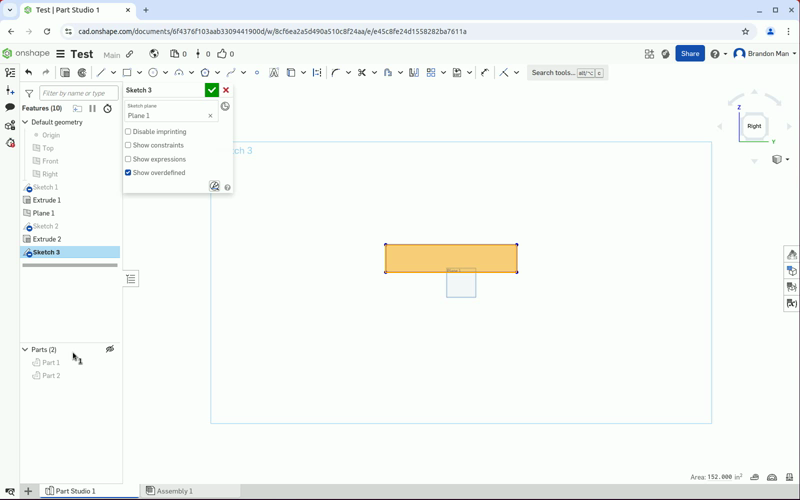
key(shift+y)
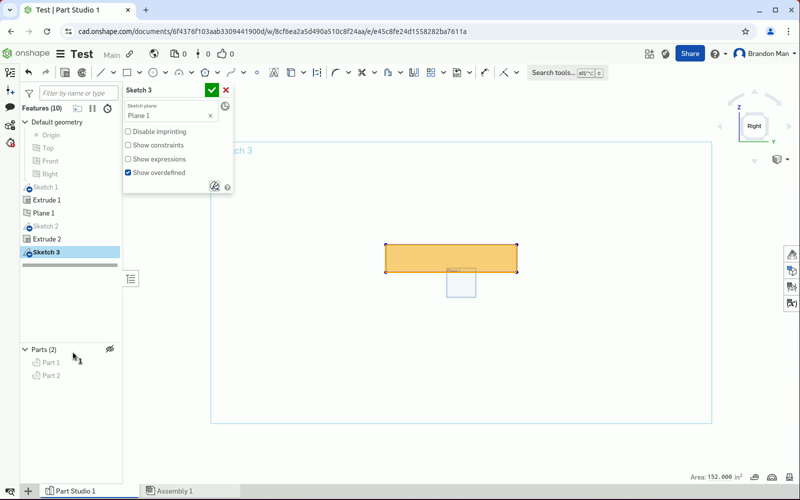
key(shift+e)
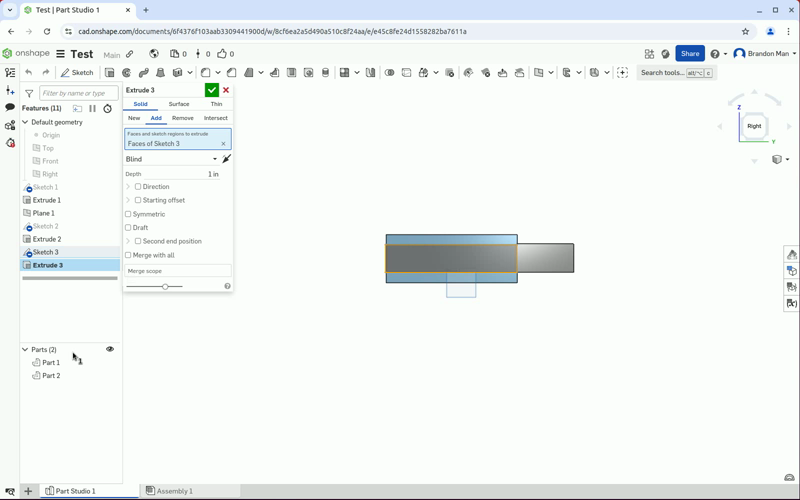
mouse_move(143, 106)
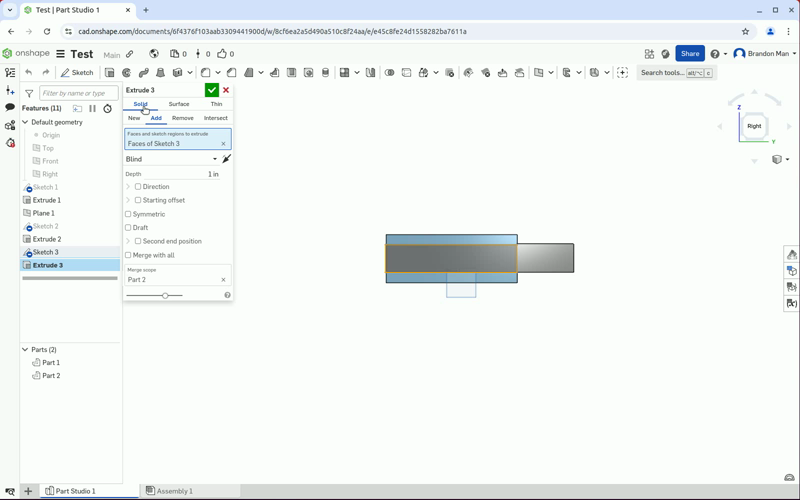
click(143, 106)
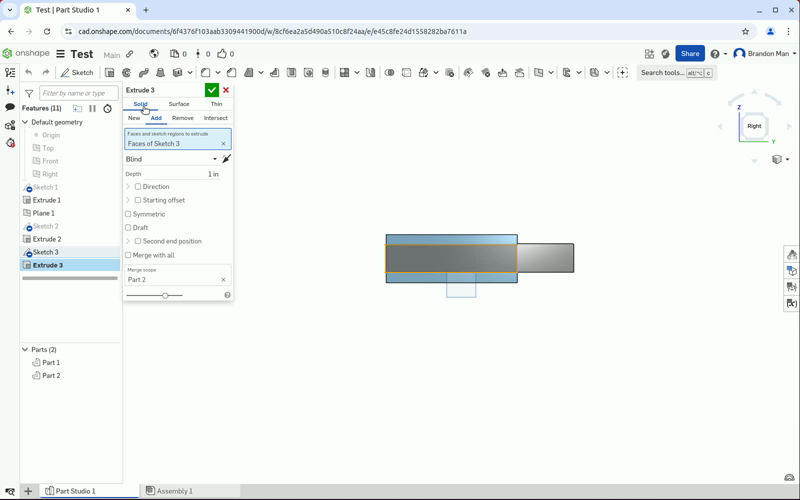
mouse_move(137, 120)
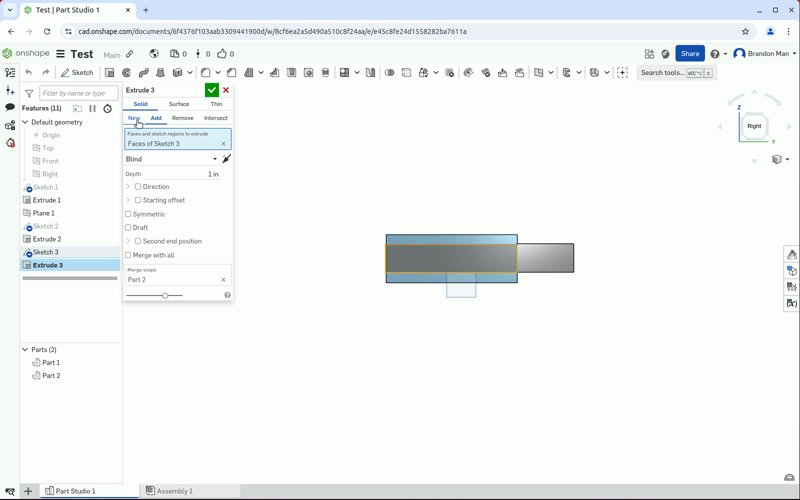
click(137, 120)
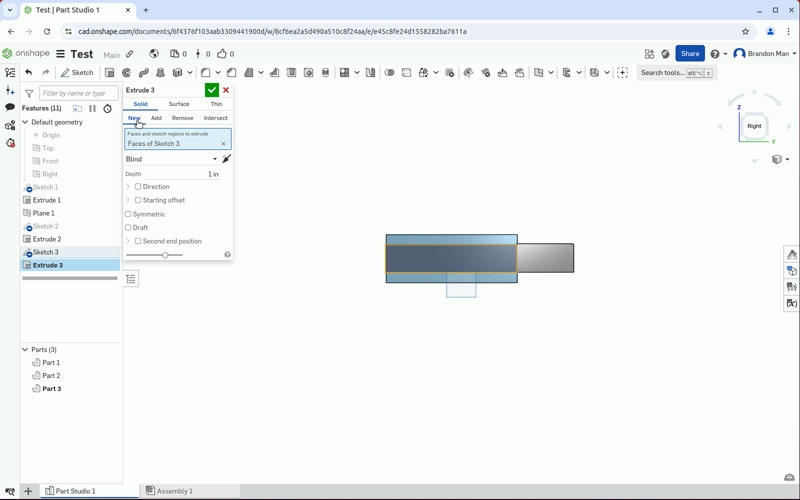
key(tab, 4)
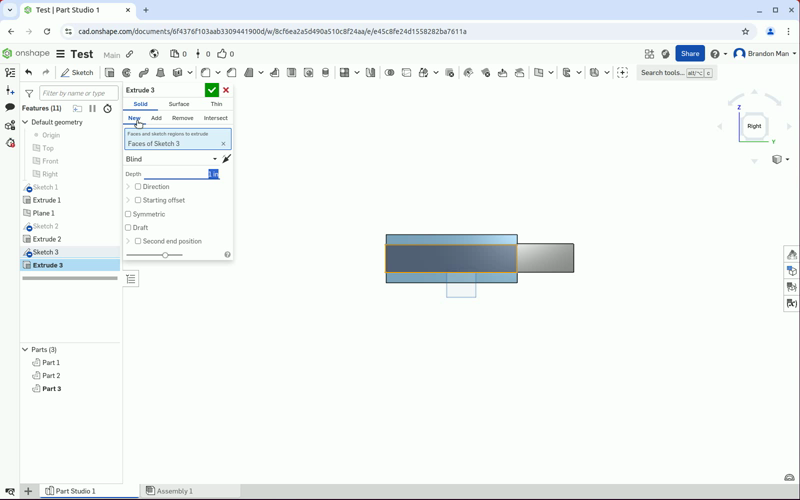
text(10.591)
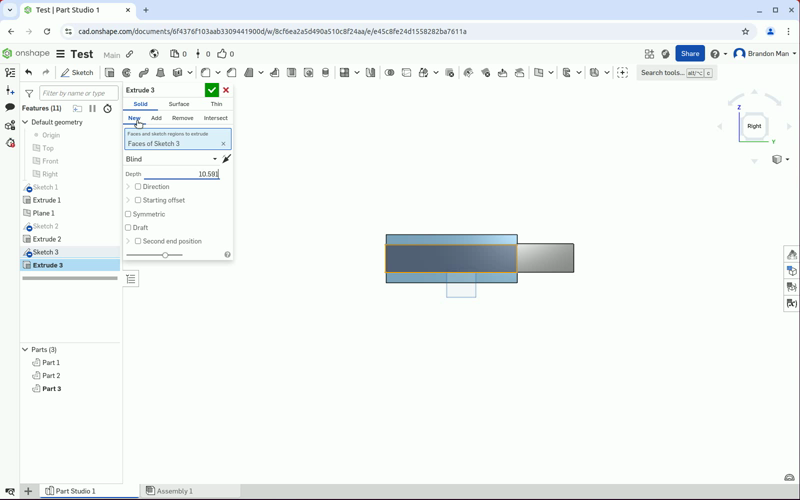
key(enter)
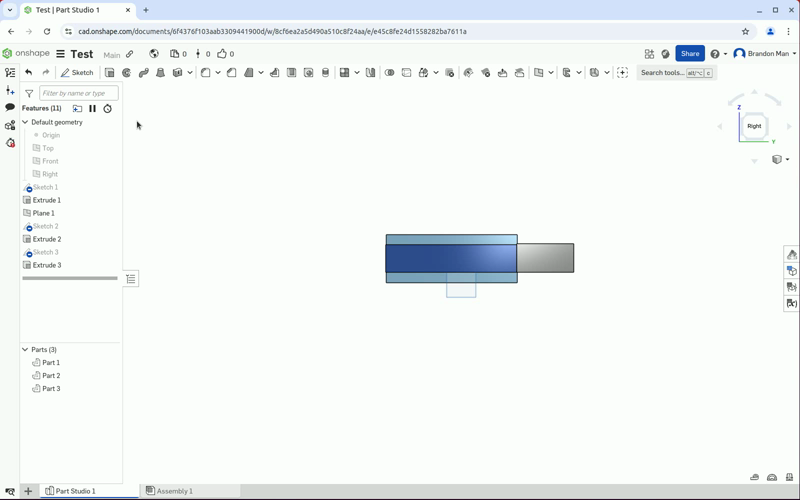
key(shift+h)
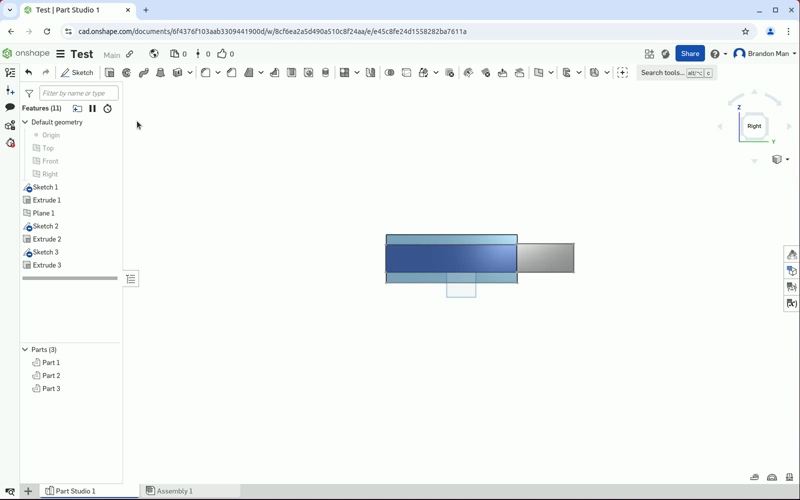
key(shift+h)
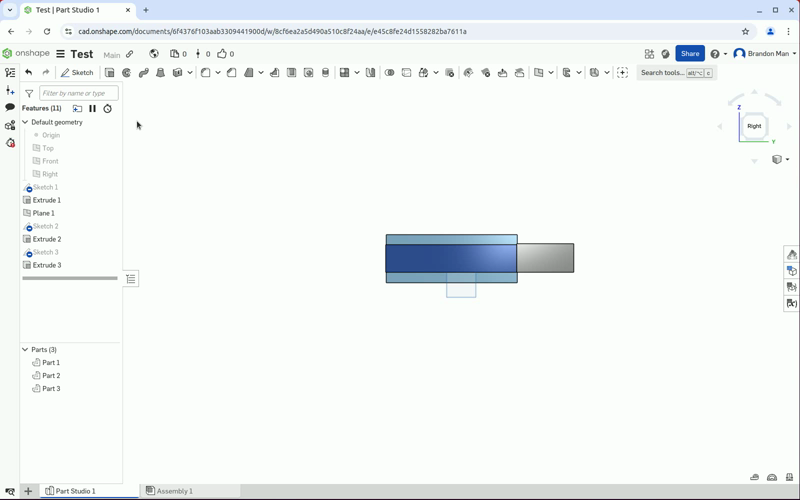
mouse_move(73, 189)
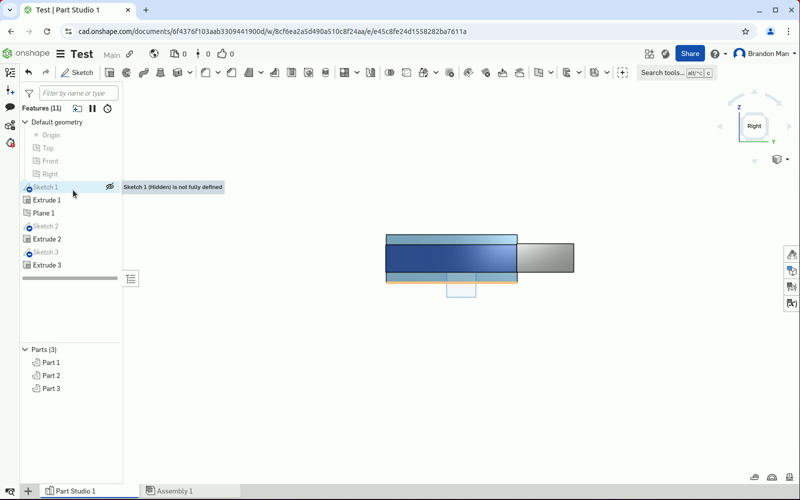
click(73, 189)
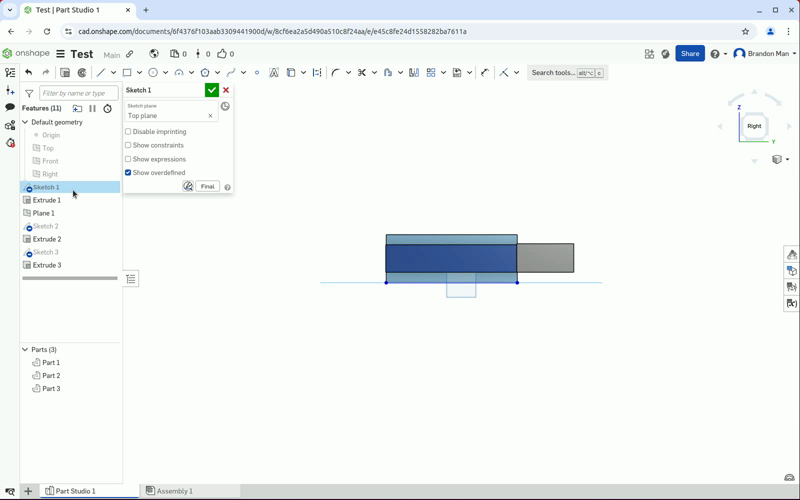
mouse_move(229, 92)
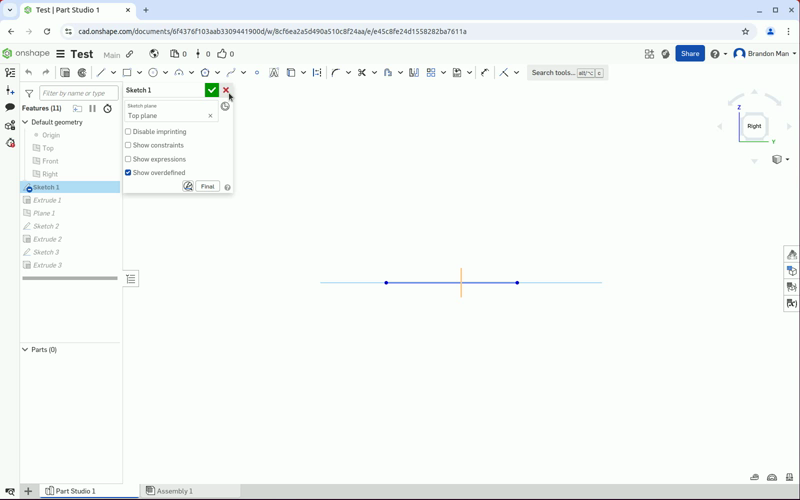
click(229, 92)
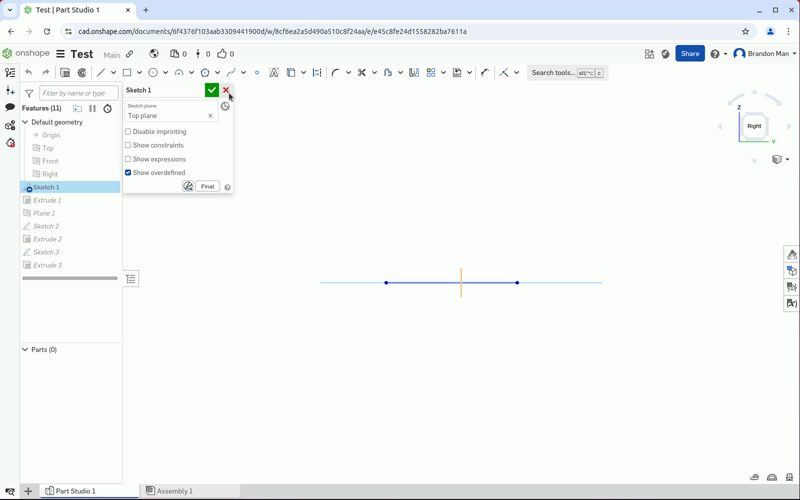
mouse_move(73, 352)
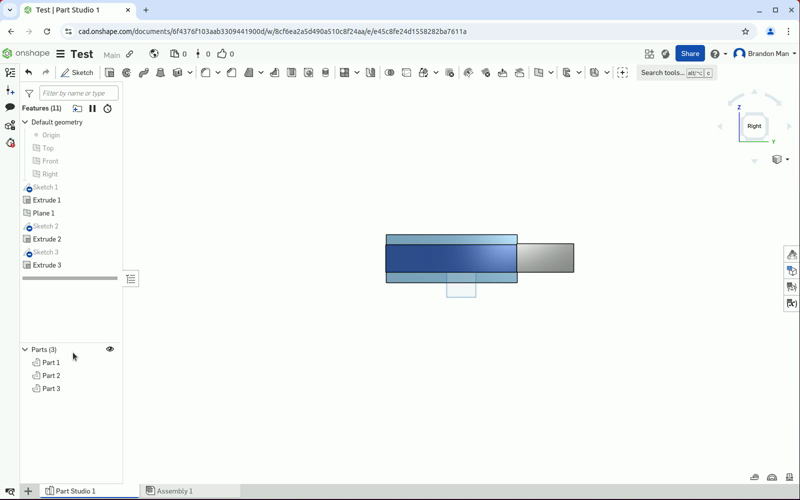
key(y)
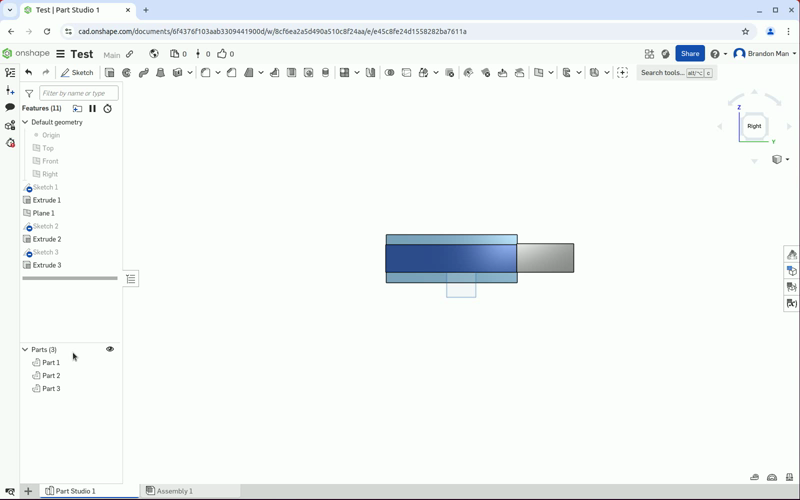
key(shift+p)
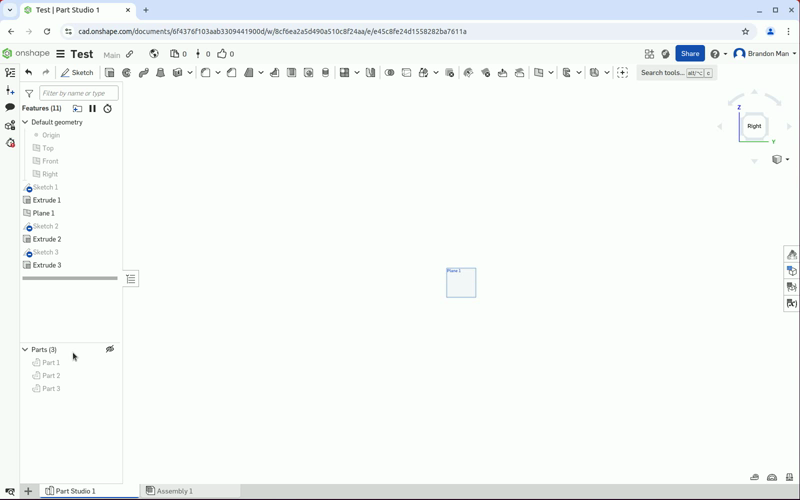
key(space)
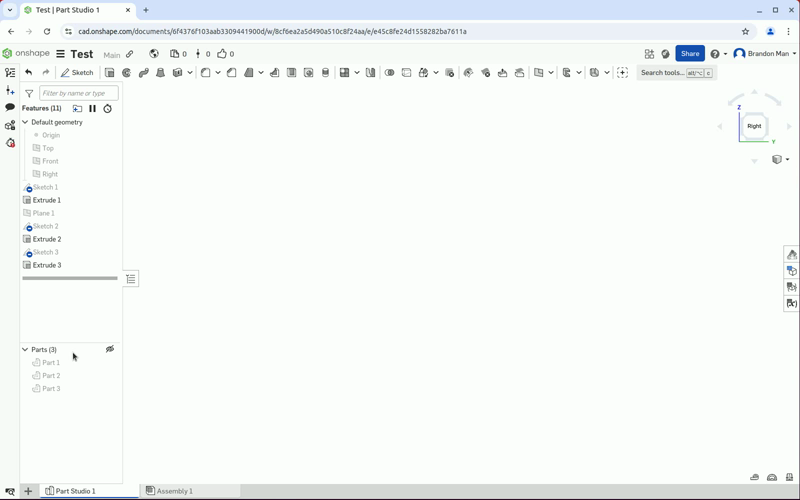
key_down(shift)
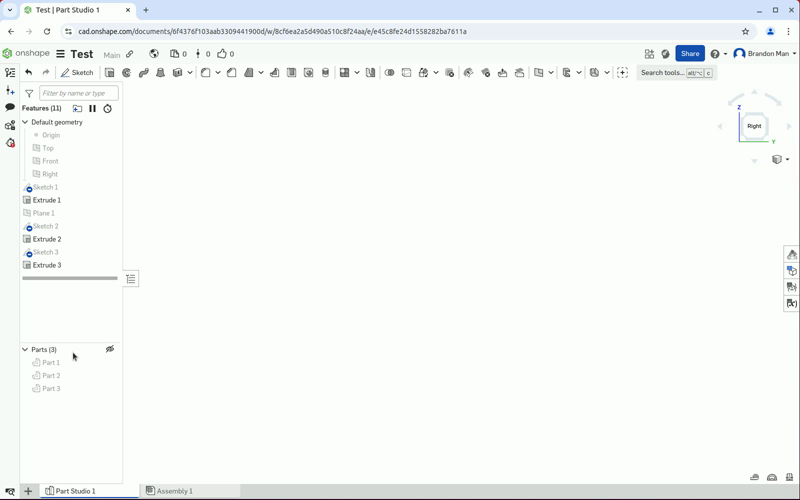
key(right)
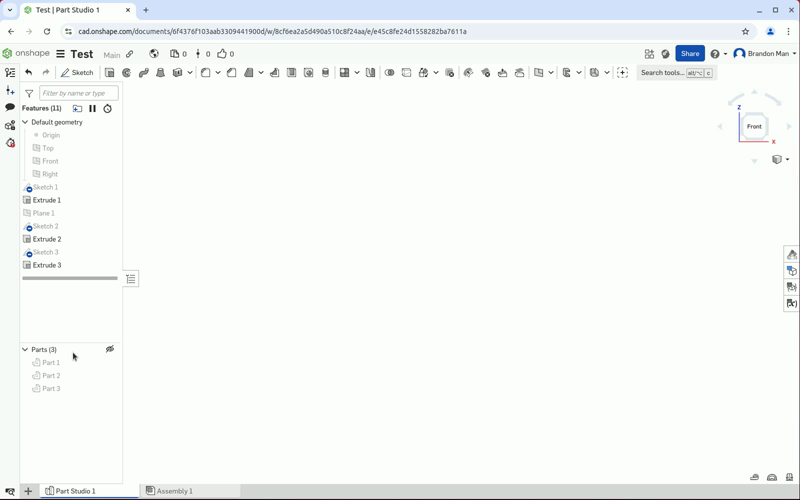
key_up(shift)
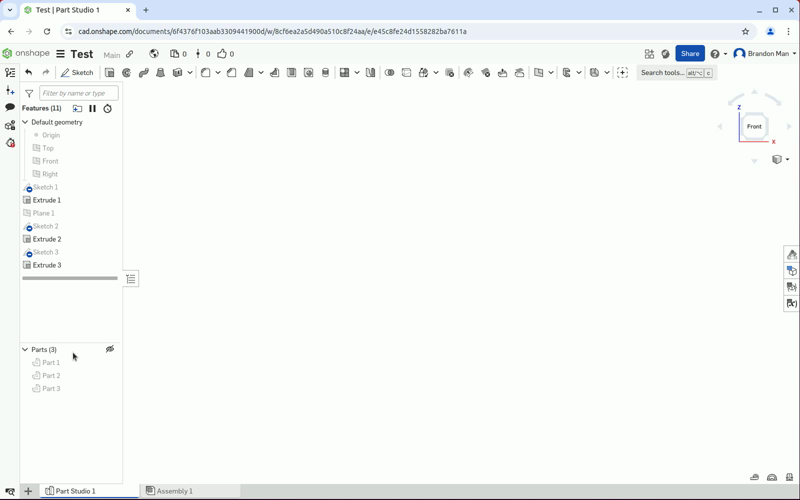
key(space)
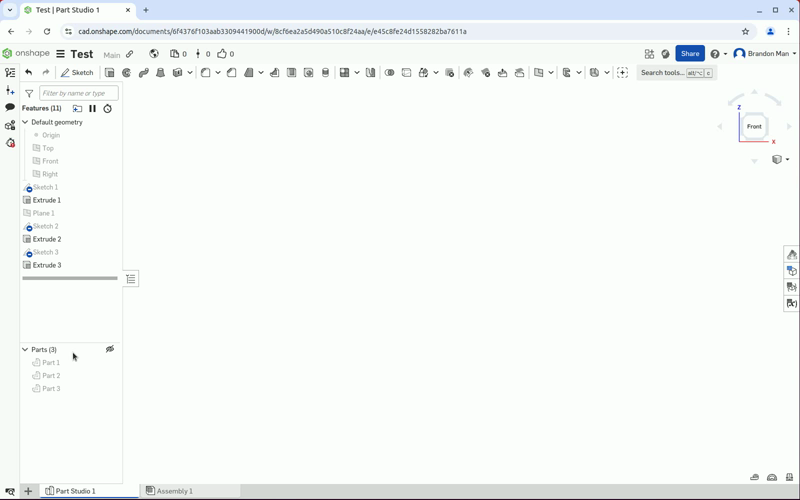
key_down(shift)
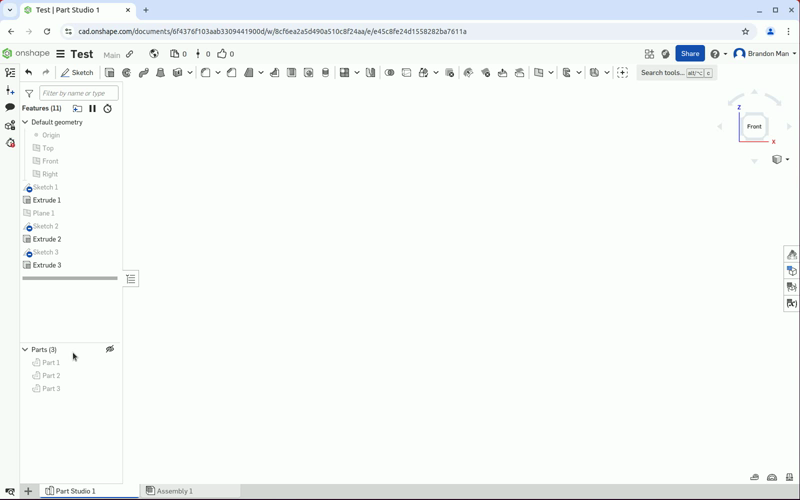
key(down)
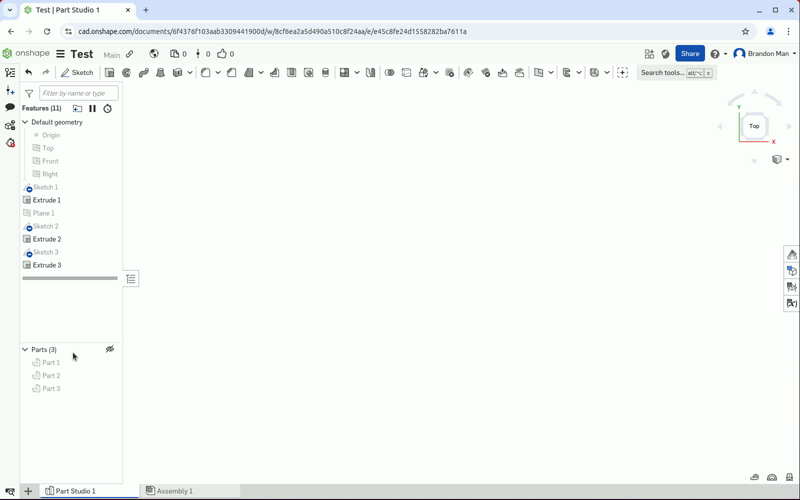
key_up(shift)
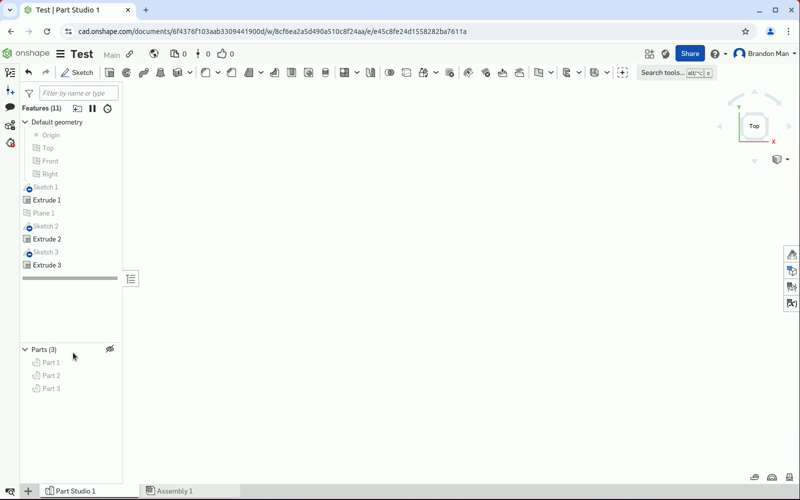
mouse_move(73, 352)
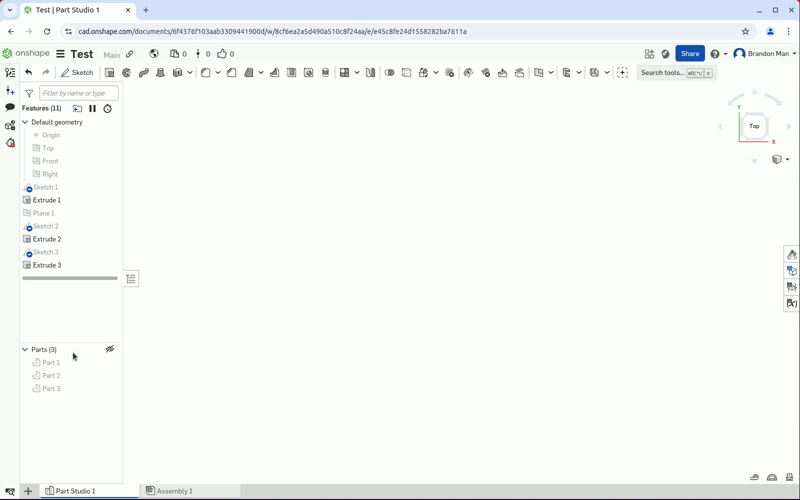
key(shift+y)
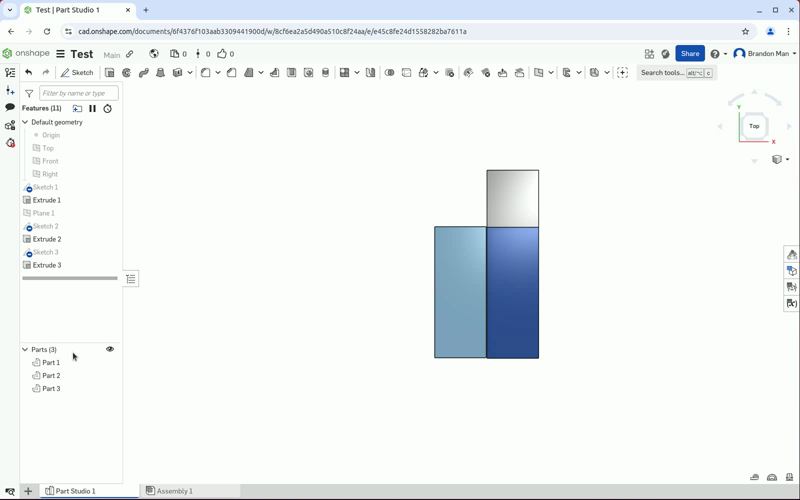
mouse_move(541, 75)
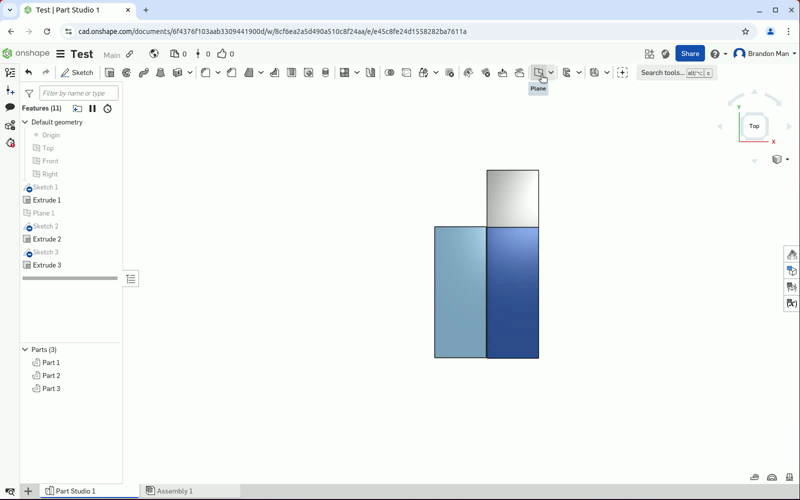
click(541, 75)
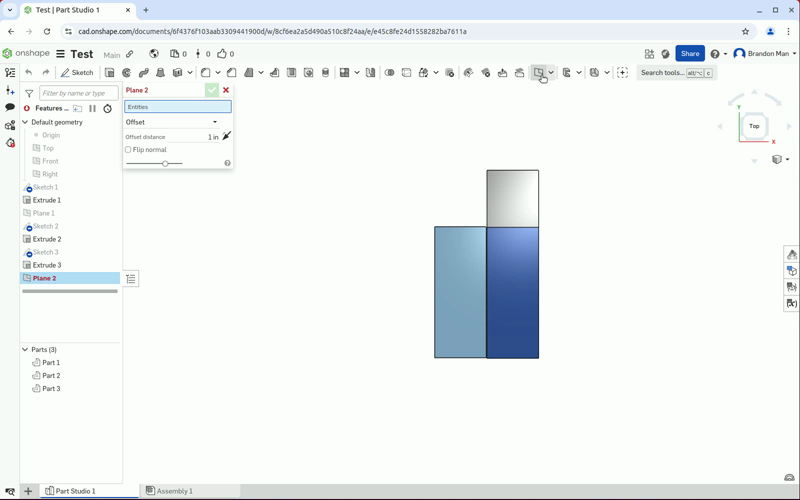
mouse_move(73, 150)
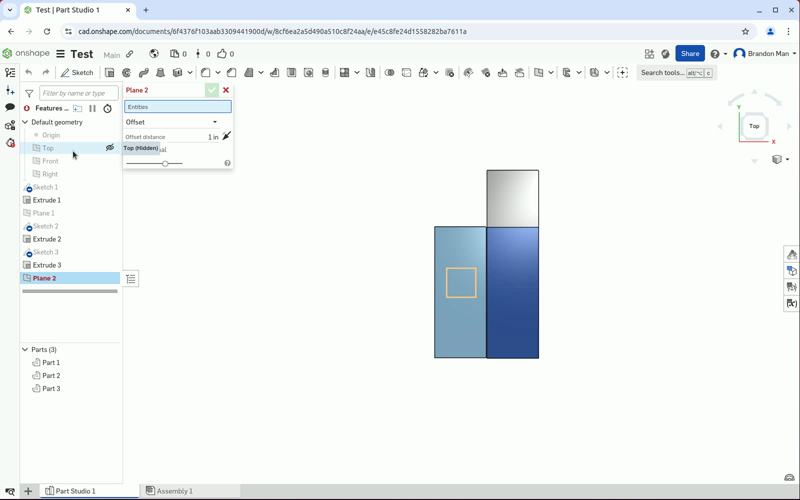
click(73, 150)
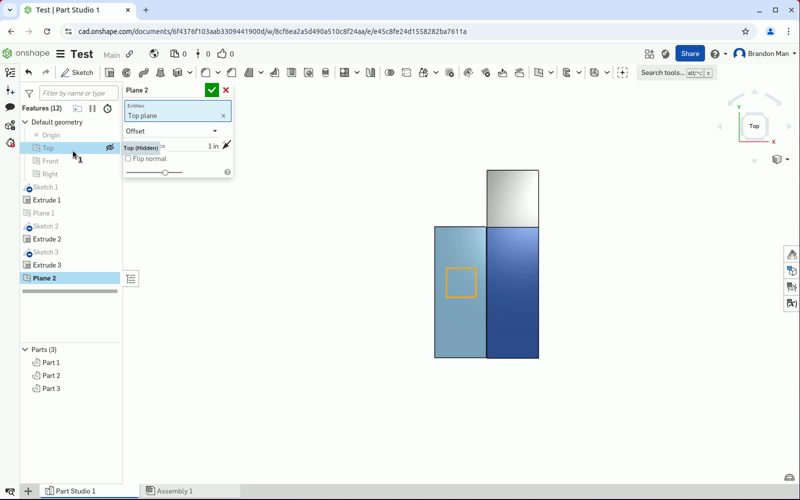
key(tab, 2)
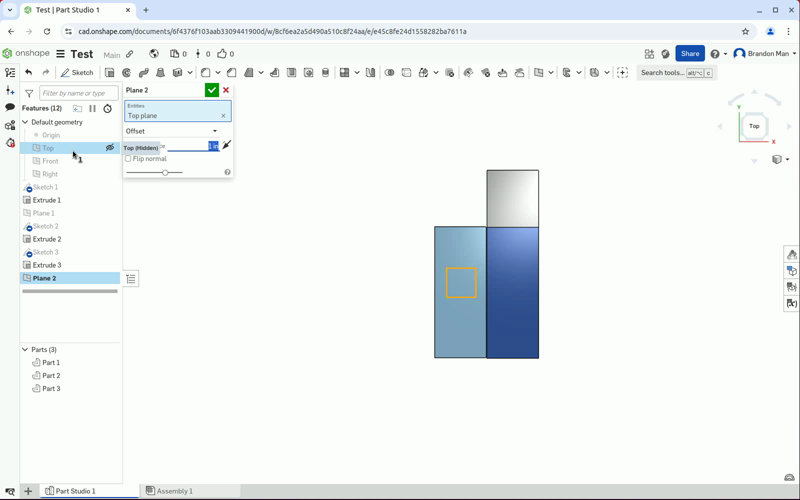
text(7.949)
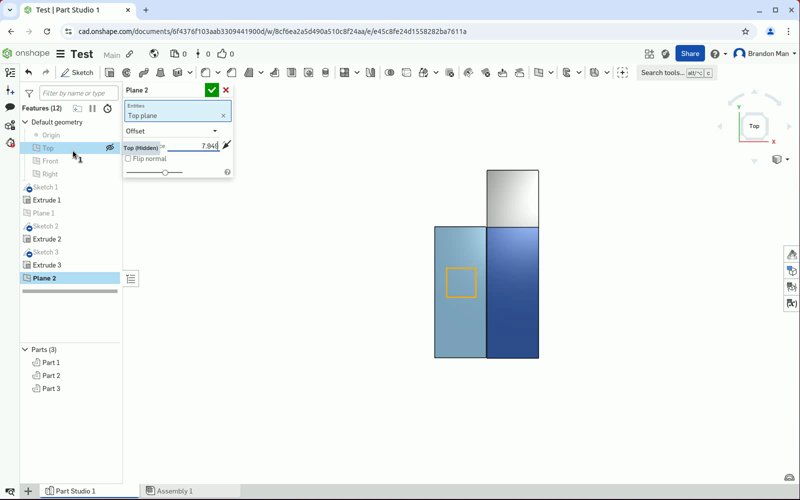
key(enter, 2)
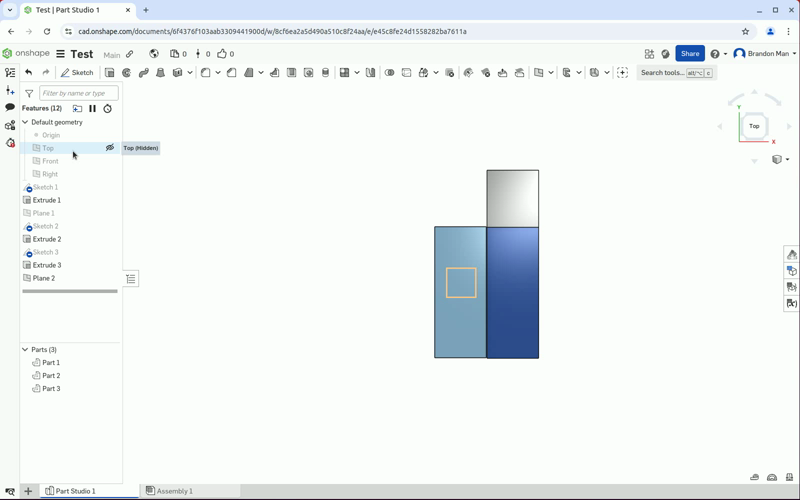
key(shift+s)
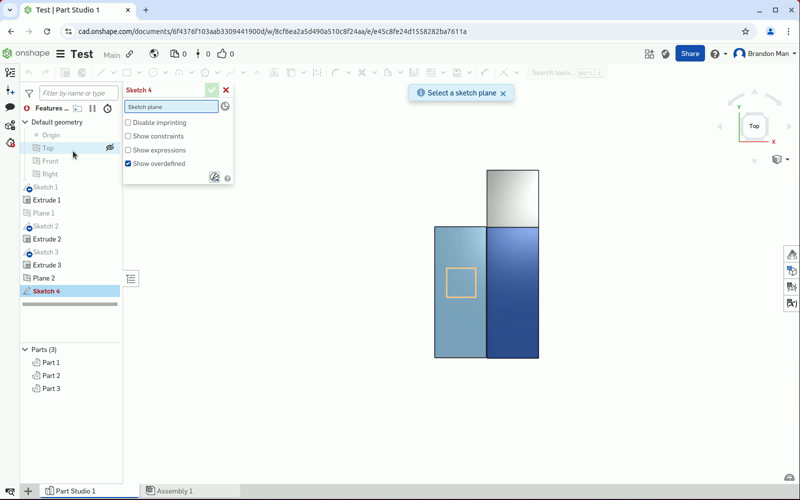
mouse_move(73, 280)
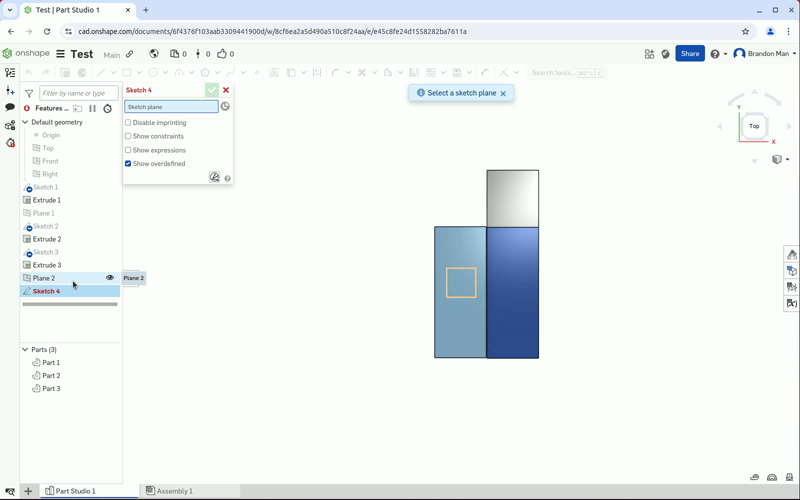
click(73, 280)
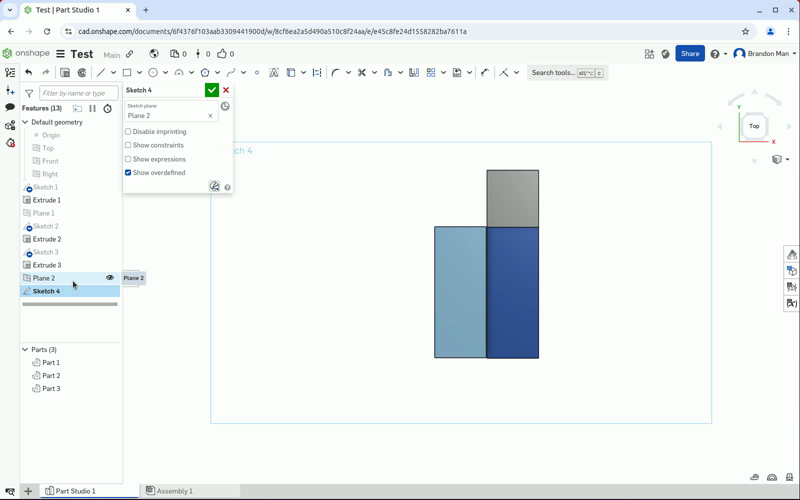
mouse_move(73, 352)
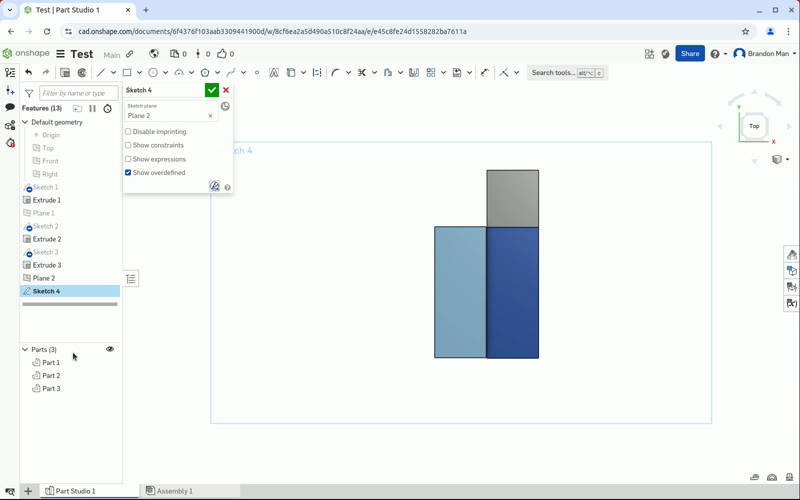
key(y)
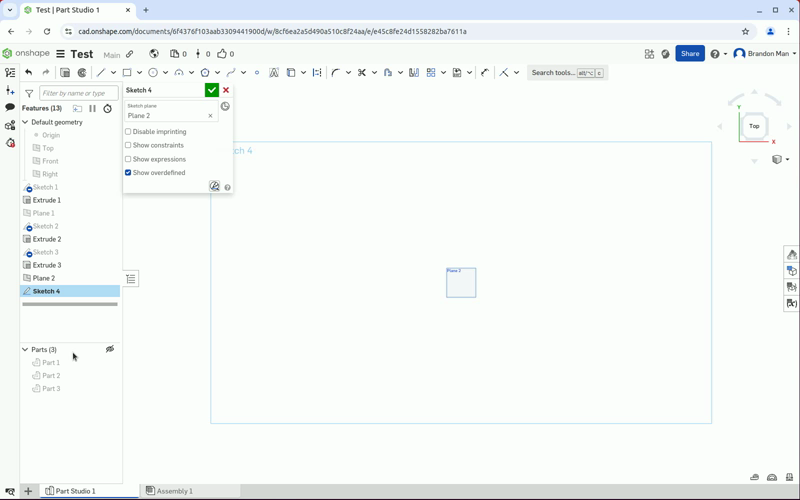
key(l)
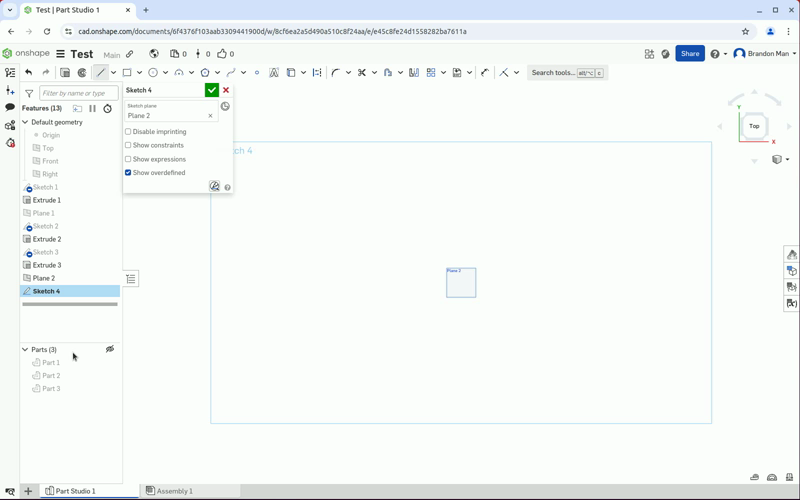
key_down(shift)
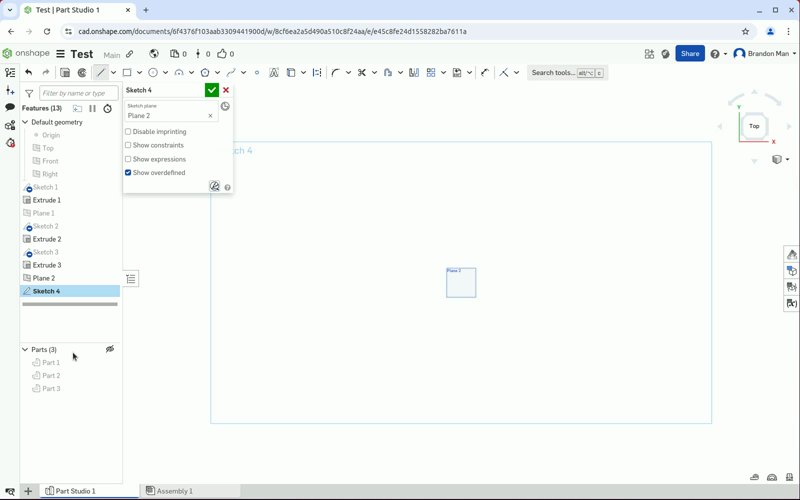
mouse_move(486, 357)
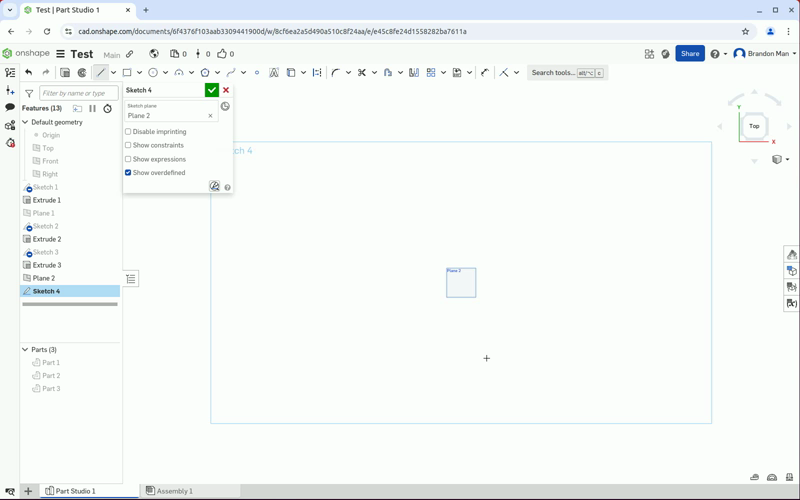
click(486, 357)
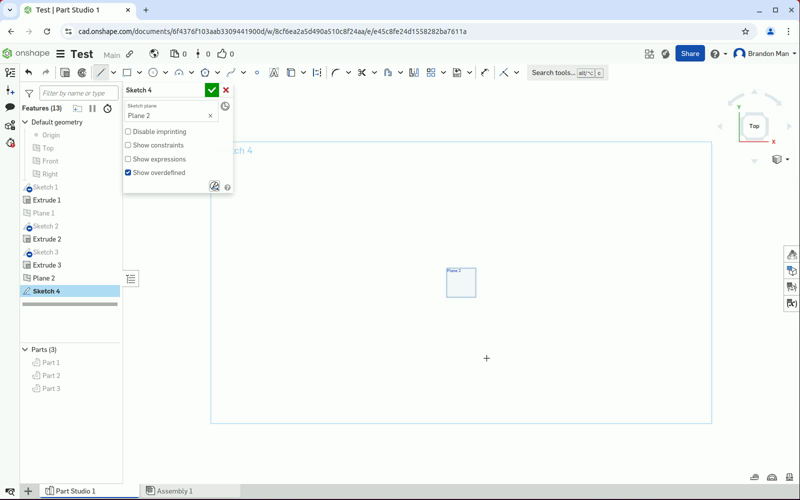
key_up(shift)
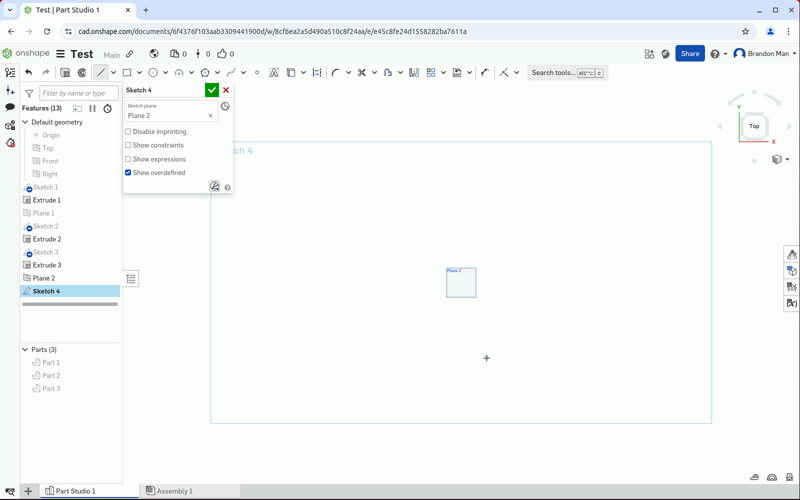
key_down(shift)
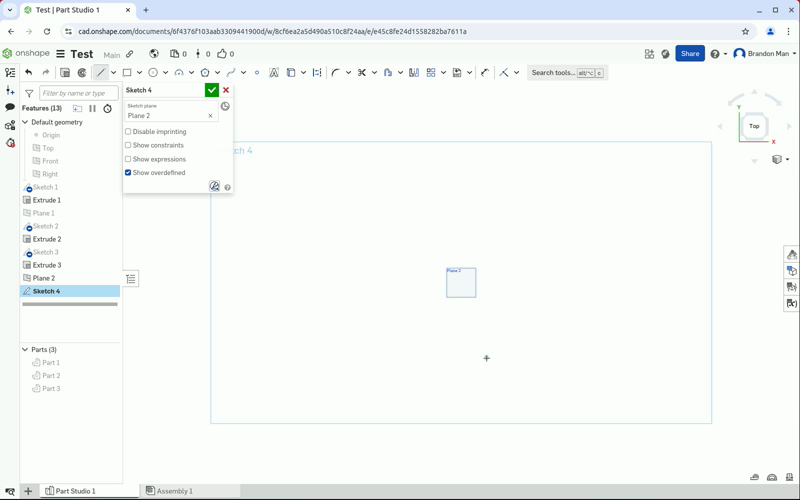
mouse_move(516, 357)
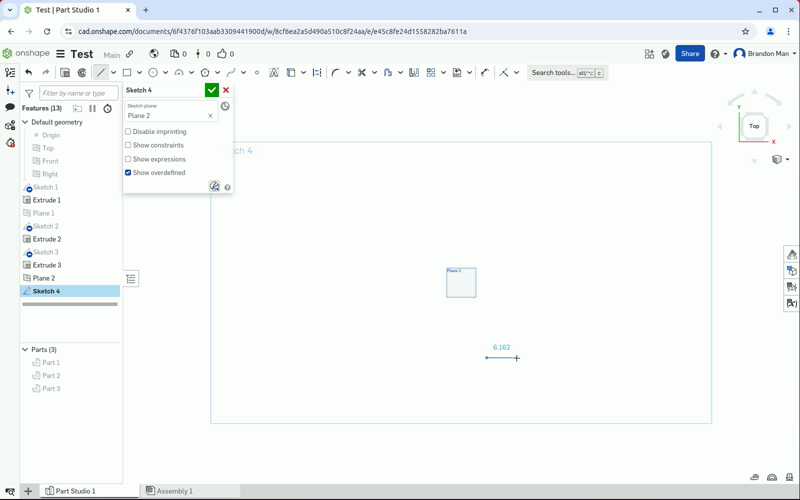
mouse_move(537, 357)
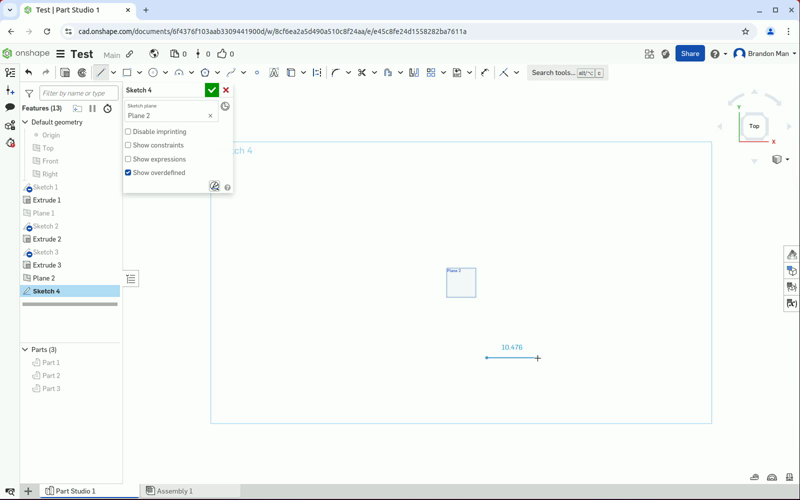
click(537, 357)
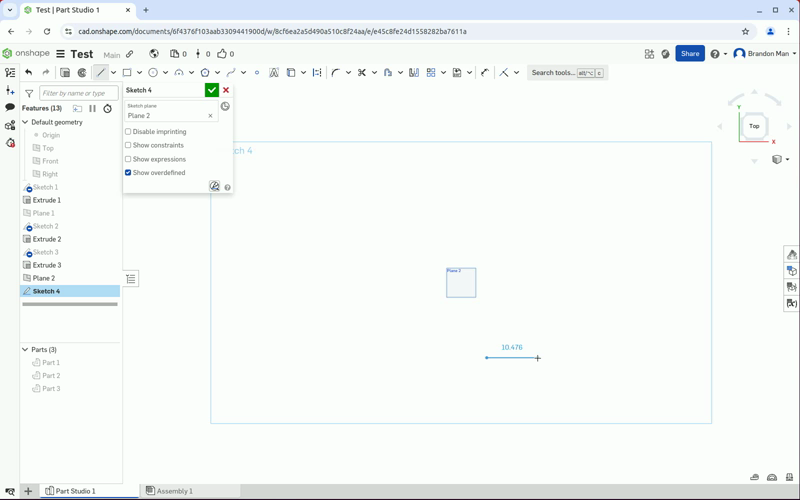
key_up(shift)
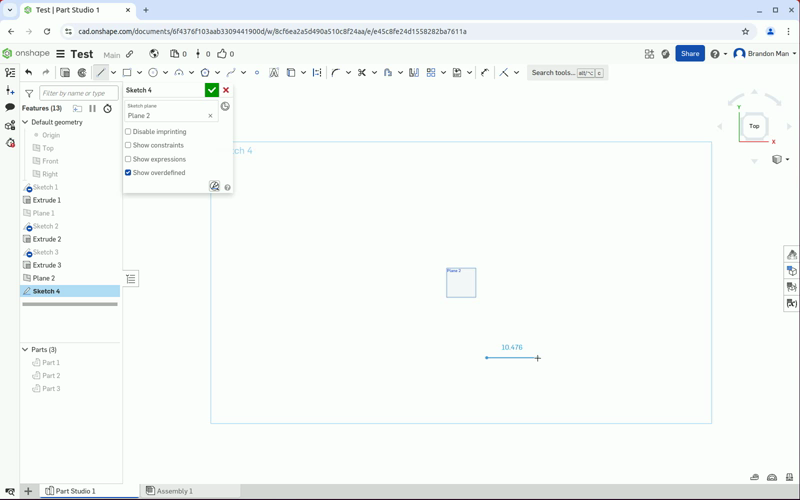
key_down(shift)
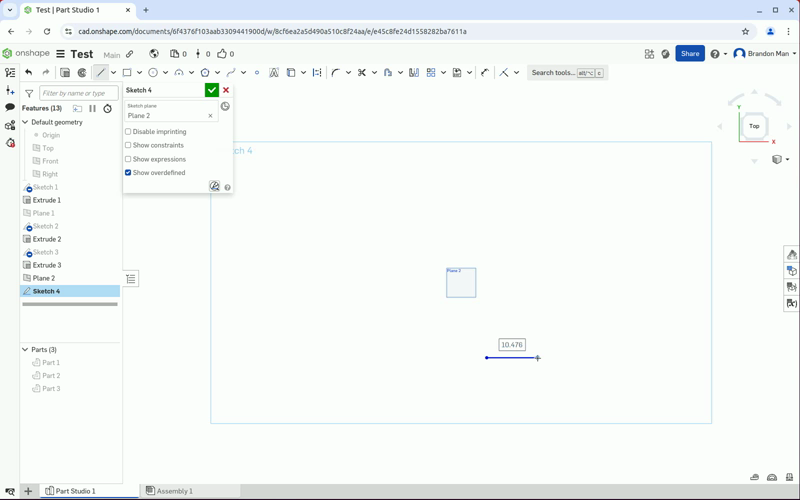
mouse_move(537, 171)
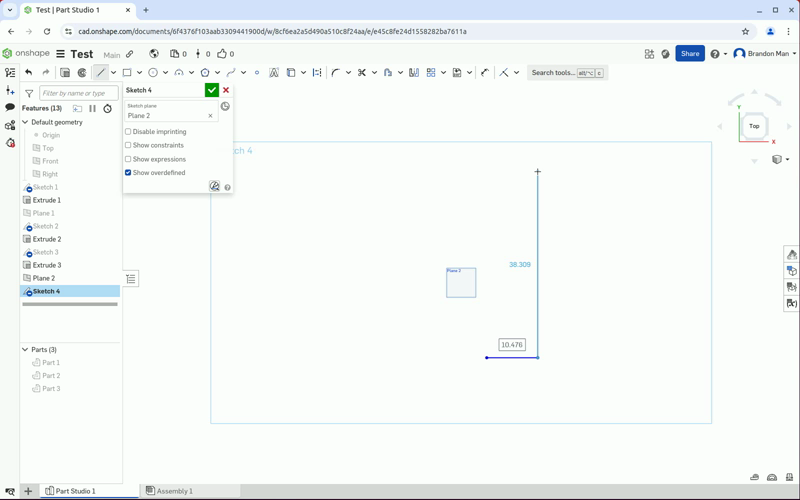
click(537, 171)
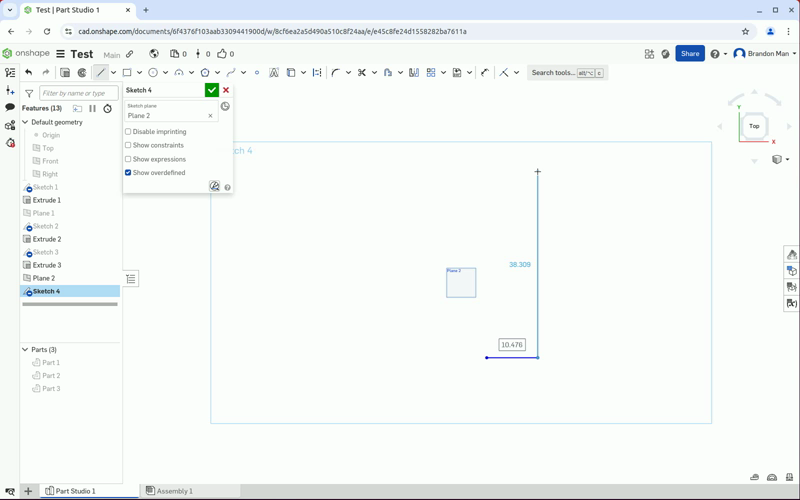
key_up(shift)
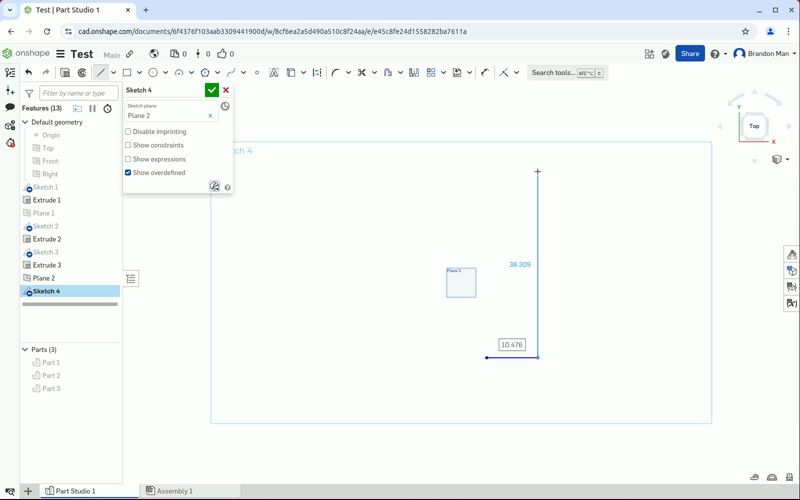
key_down(shift)
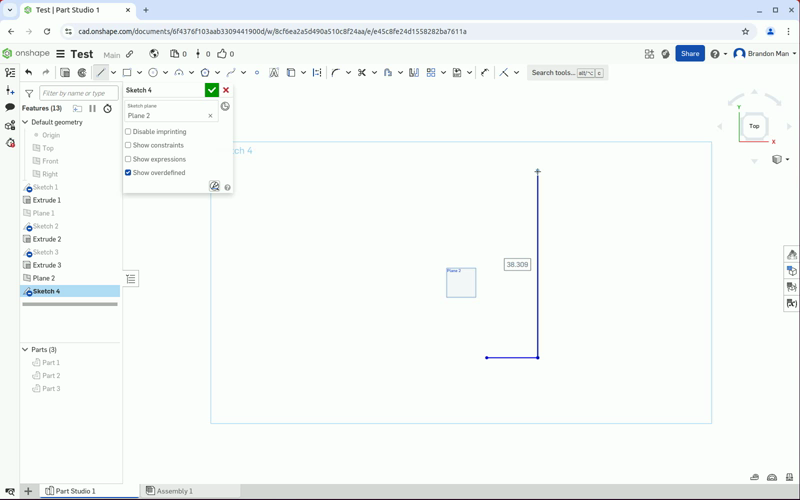
mouse_move(567, 171)
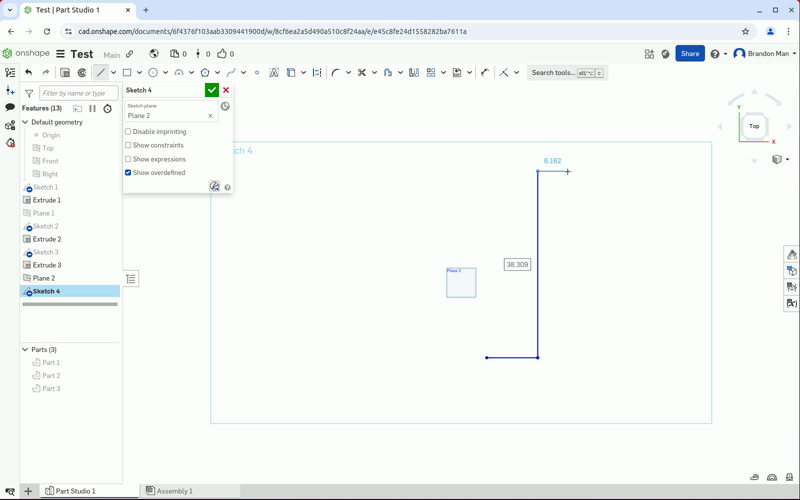
mouse_move(486, 171)
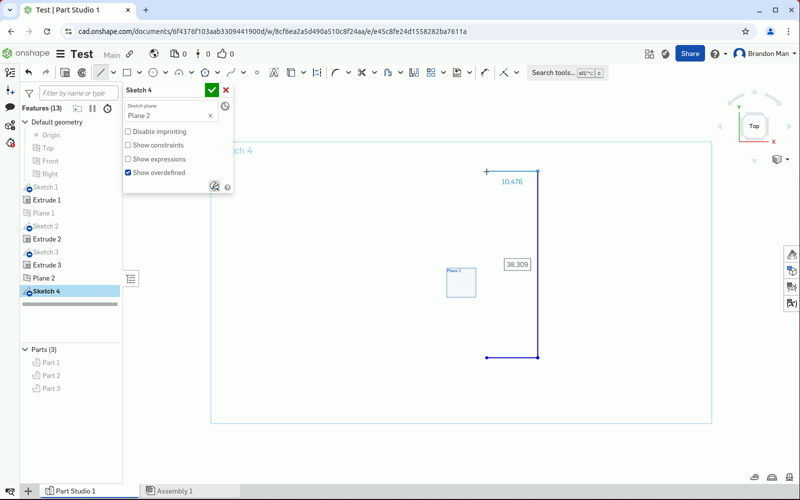
click(486, 171)
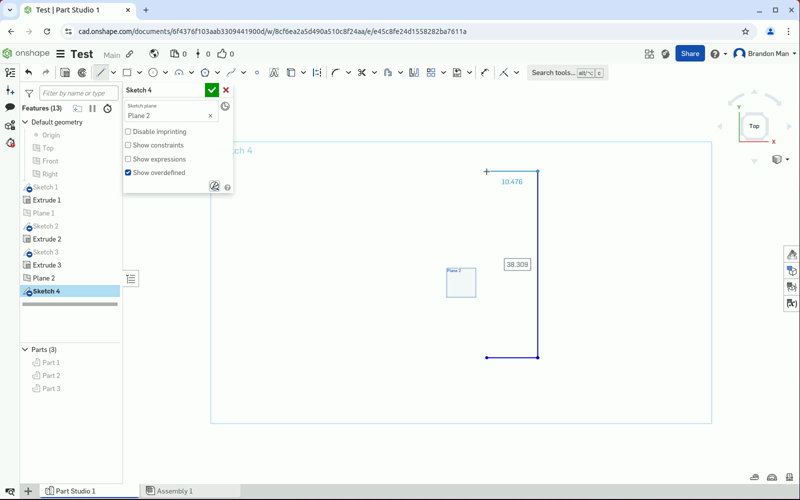
key_up(shift)
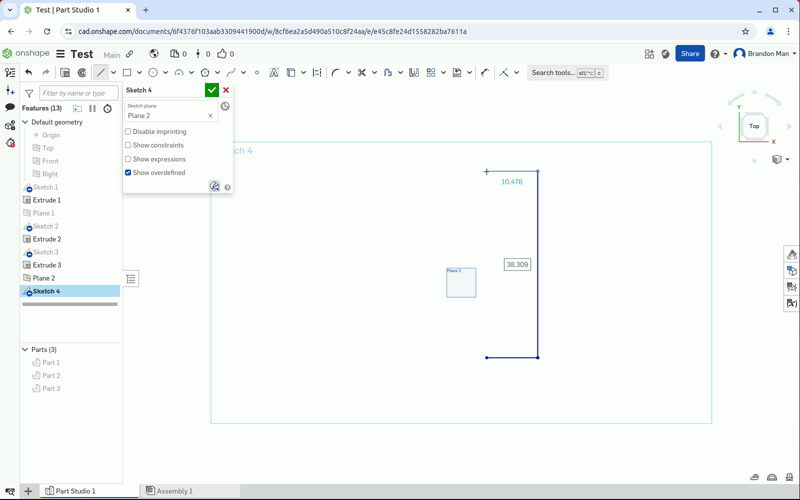
key_down(shift)
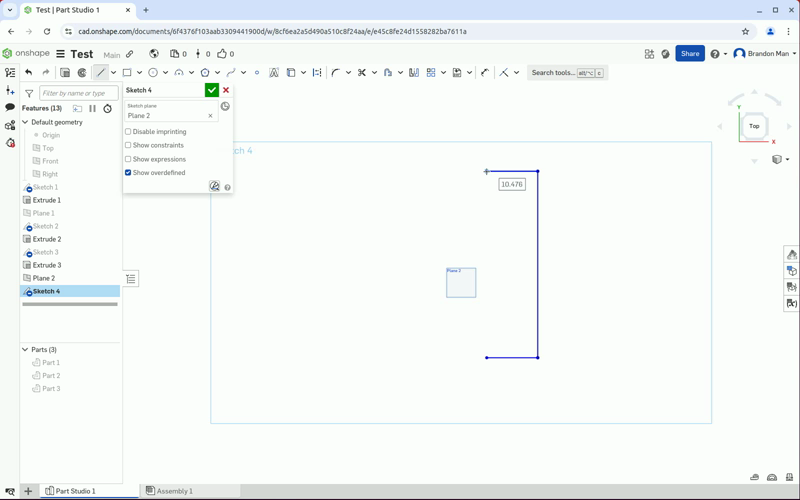
mouse_move(516, 171)
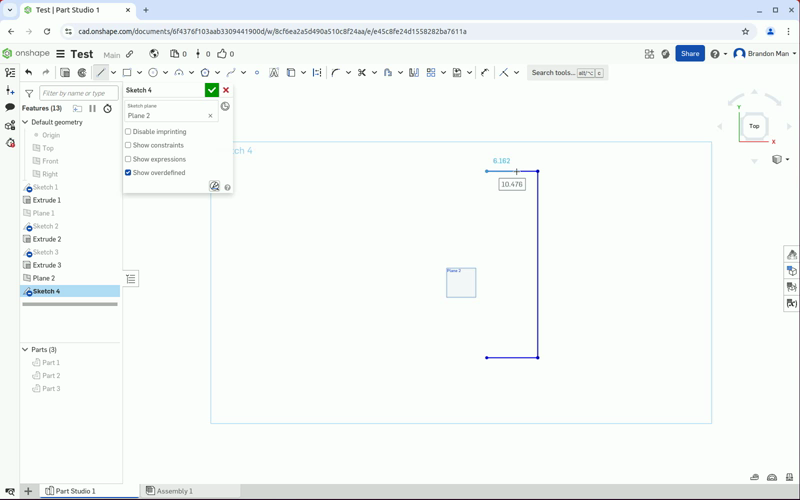
mouse_move(486, 226)
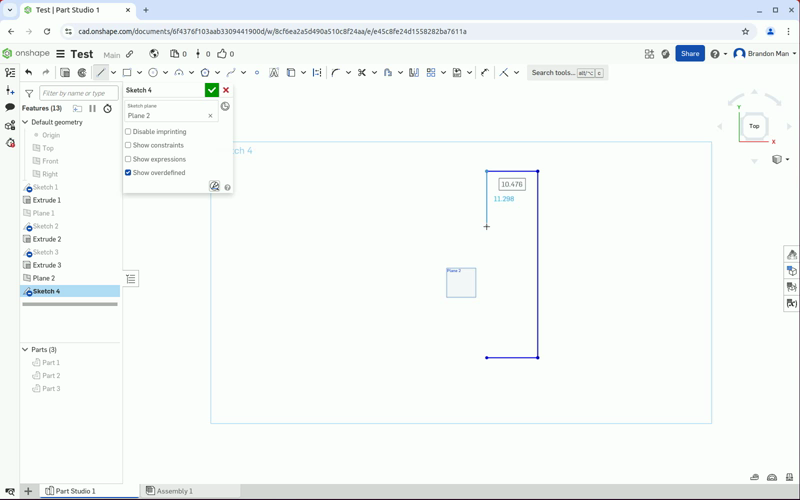
click(486, 226)
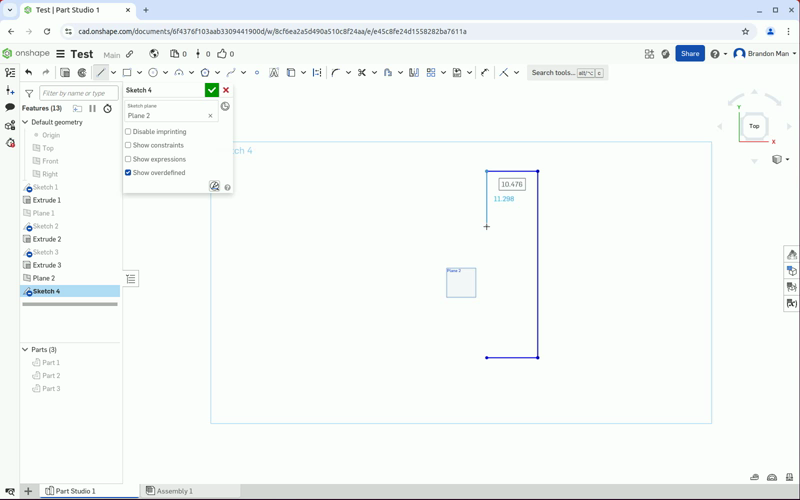
key_up(shift)
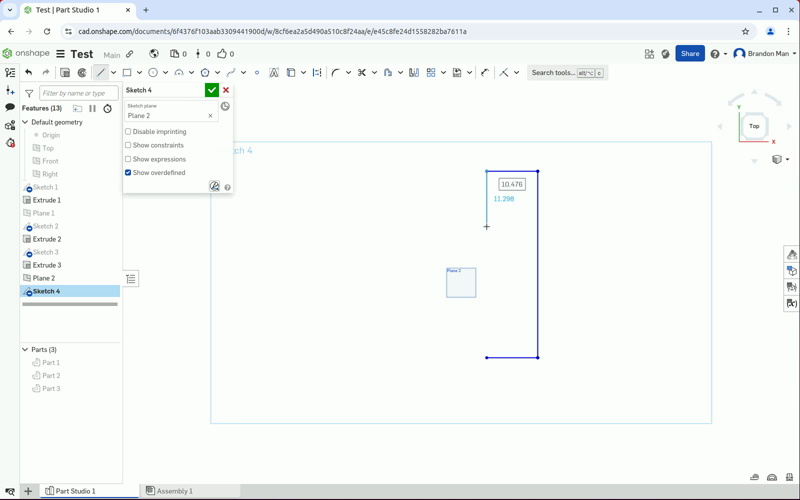
key_down(shift)
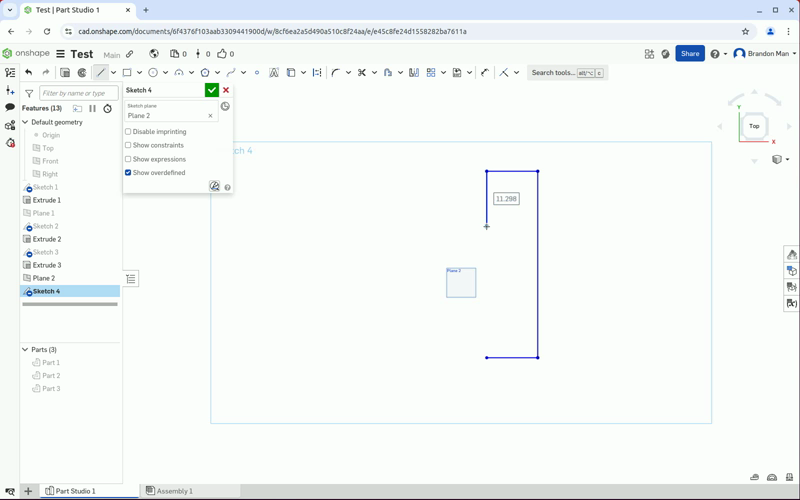
mouse_move(486, 357)
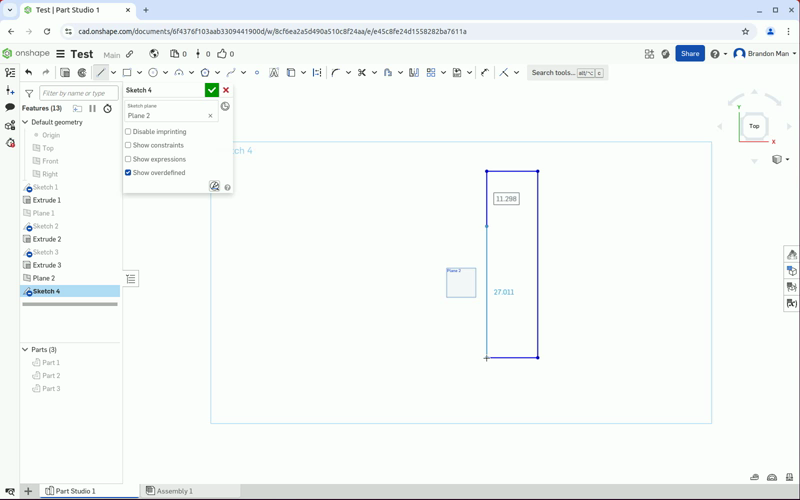
key_up(shift)
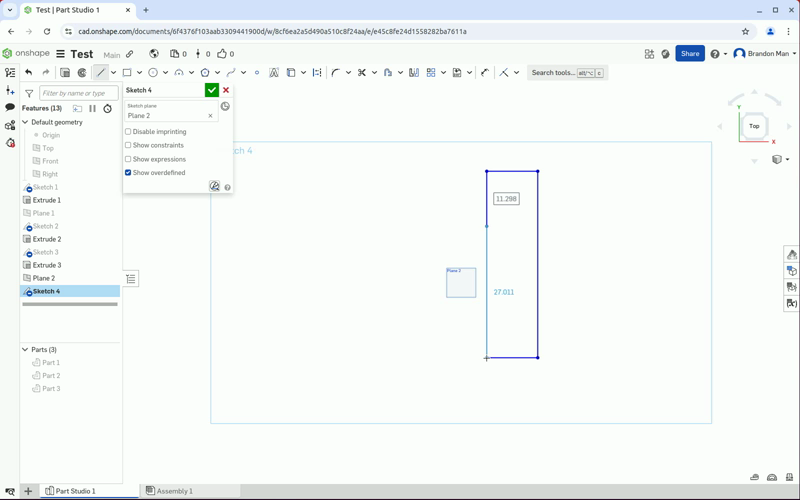
click(486, 357)
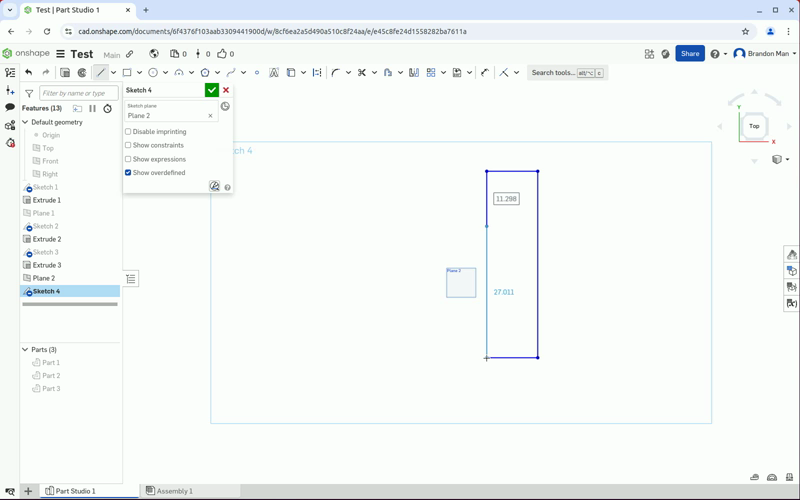
key(esc)
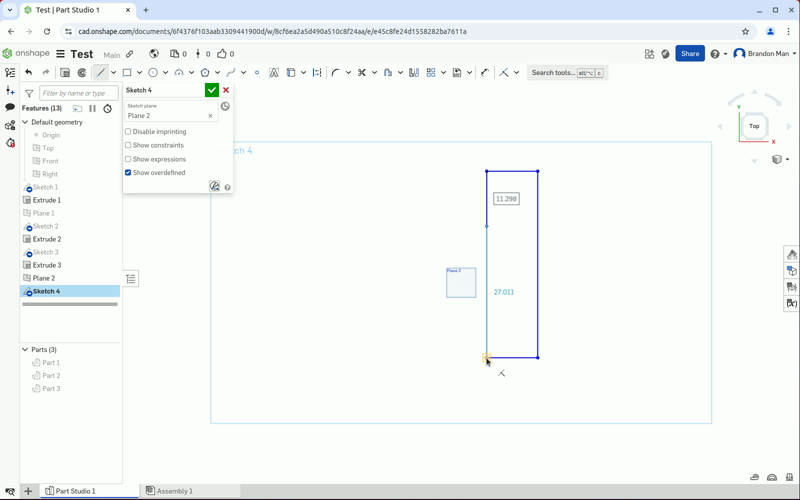
mouse_move(528, 349)
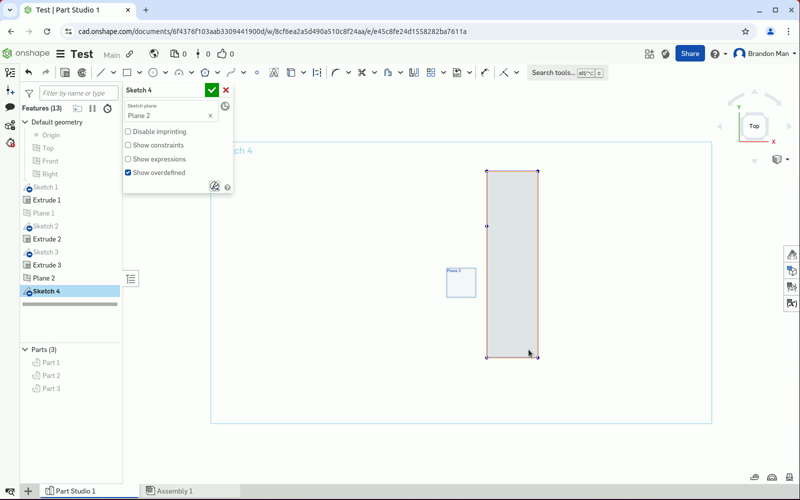
click(528, 349)
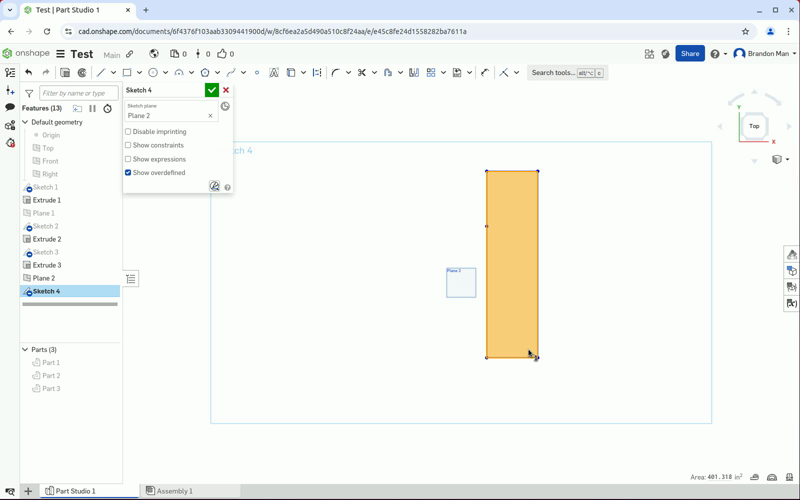
mouse_move(73, 352)
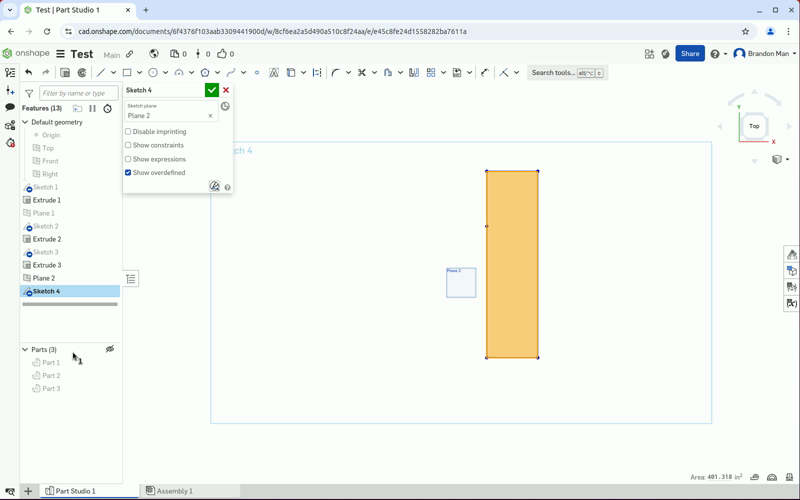
key(shift+y)
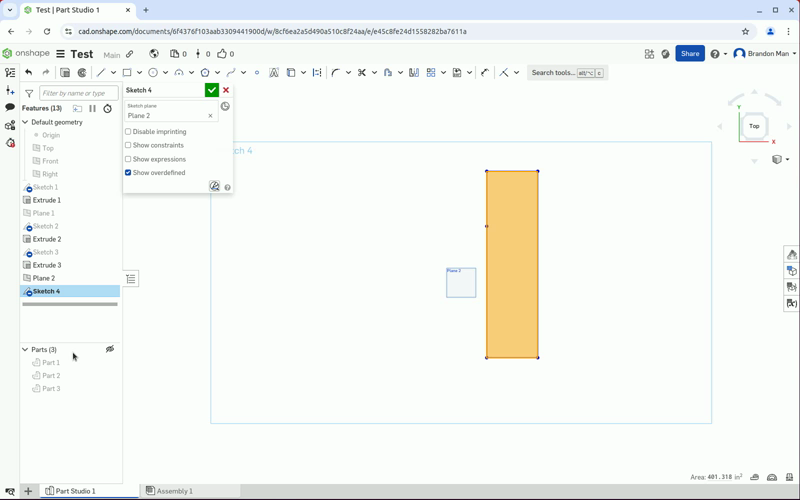
key(shift+e)
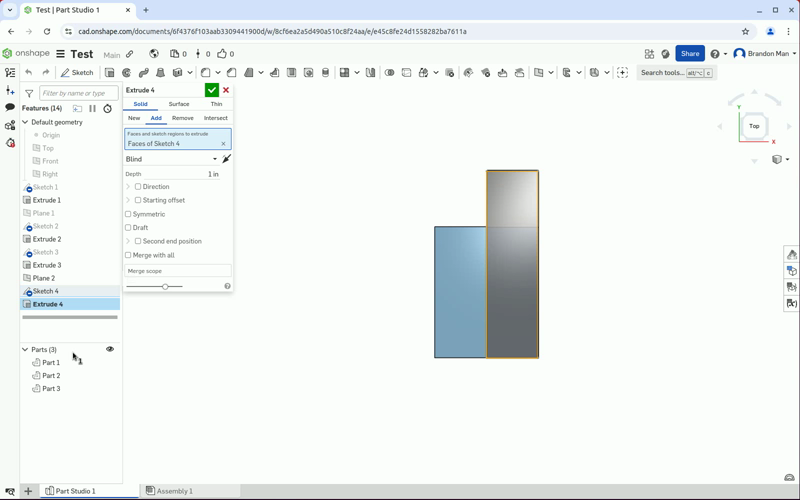
mouse_move(143, 106)
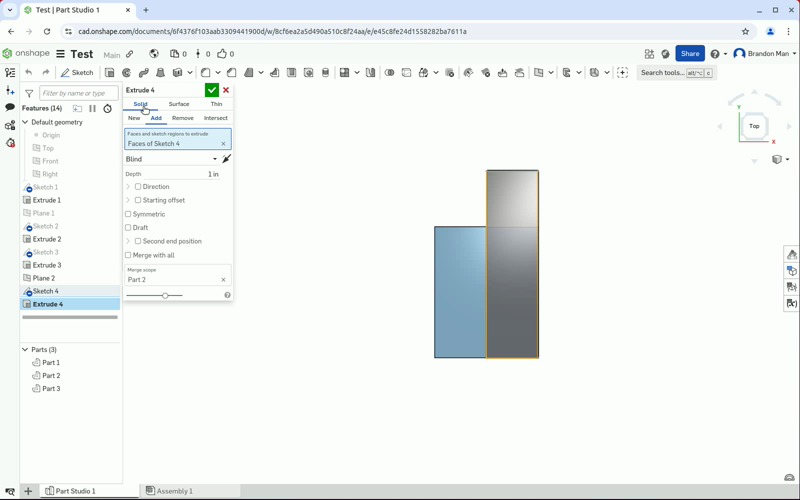
click(143, 106)
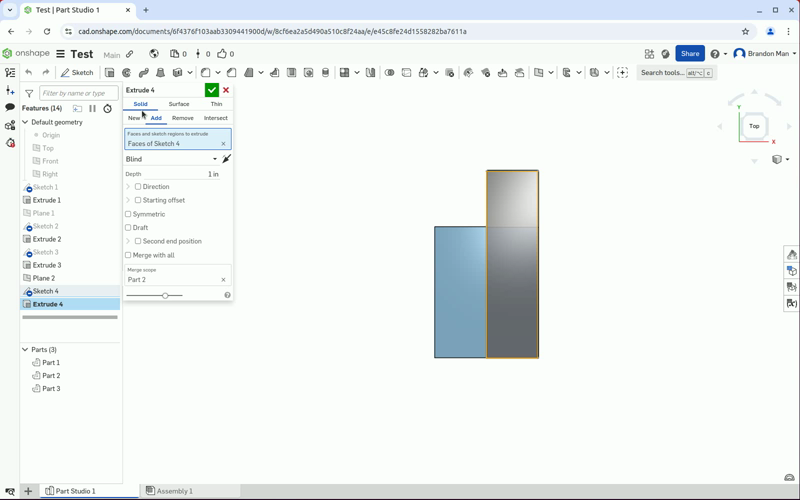
mouse_move(137, 120)
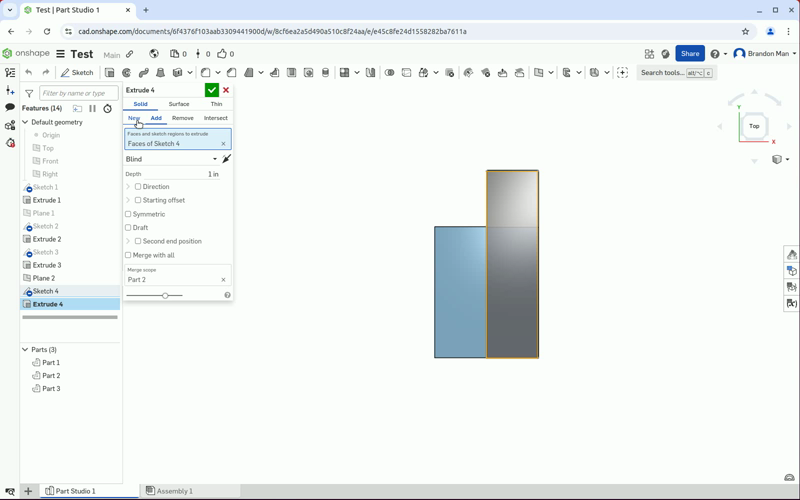
click(137, 120)
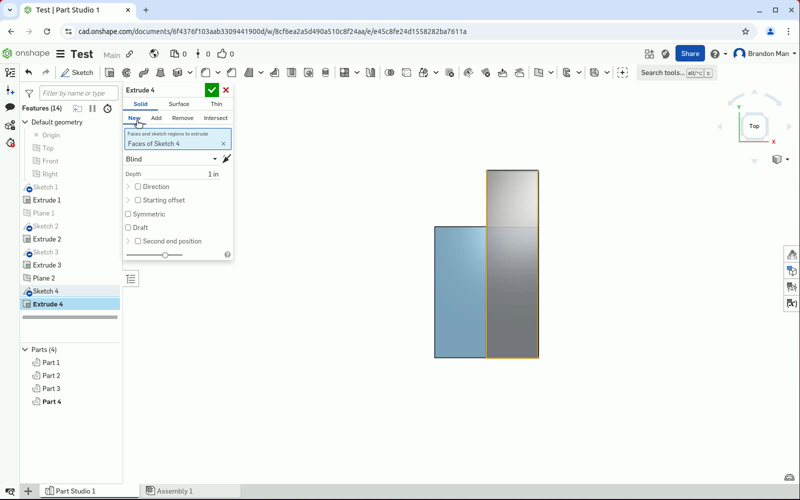
key(tab, 4)
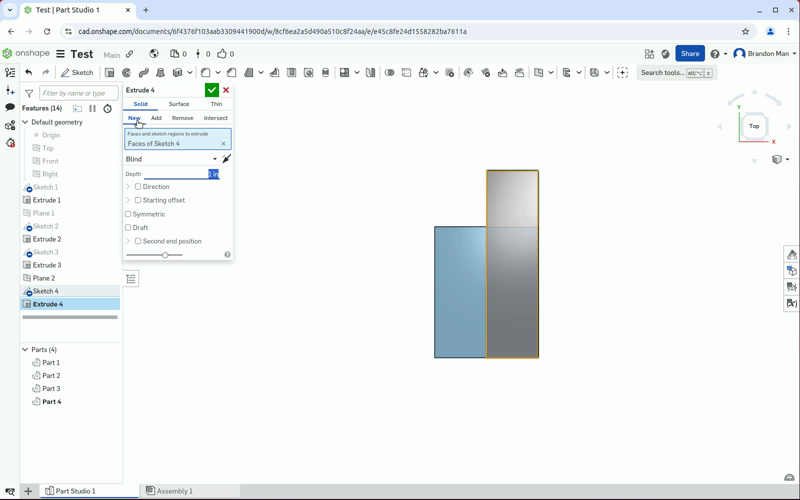
text(-5.777)
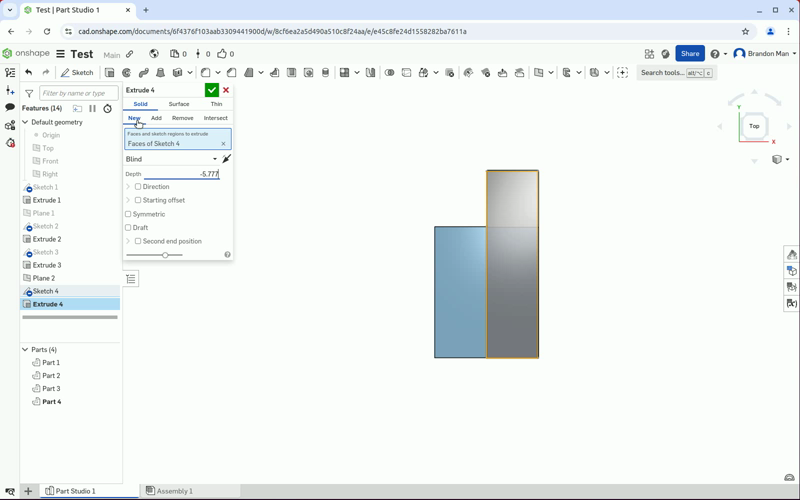
key(enter)
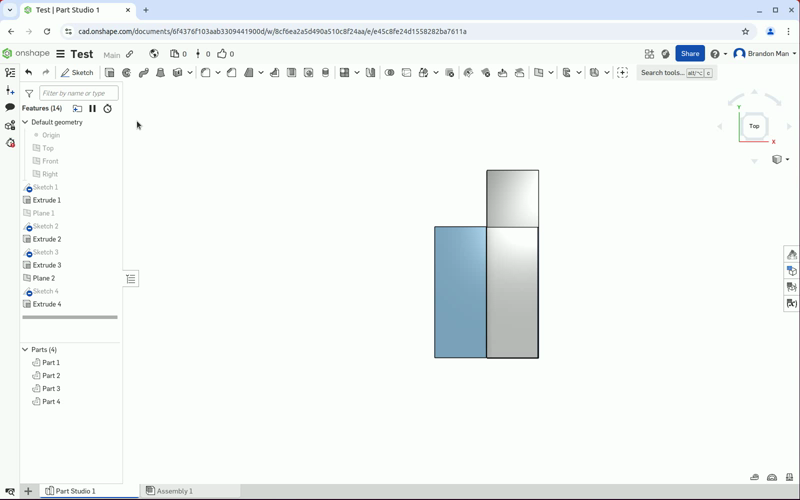
key(shift+h)
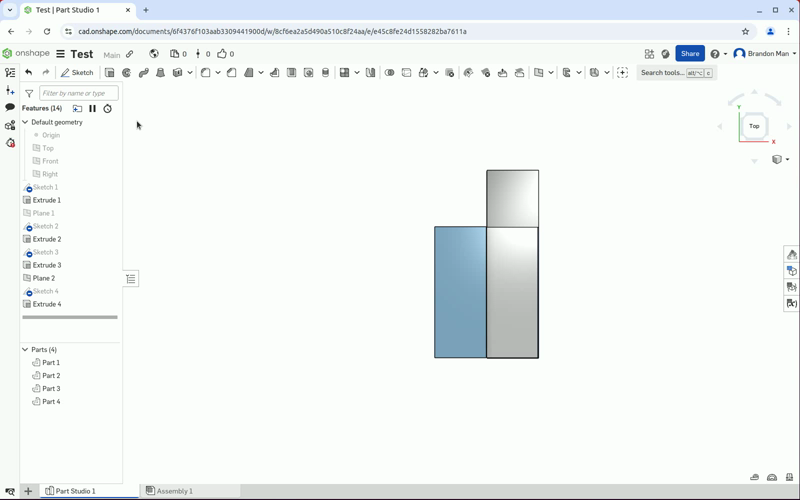
key(shift+h)
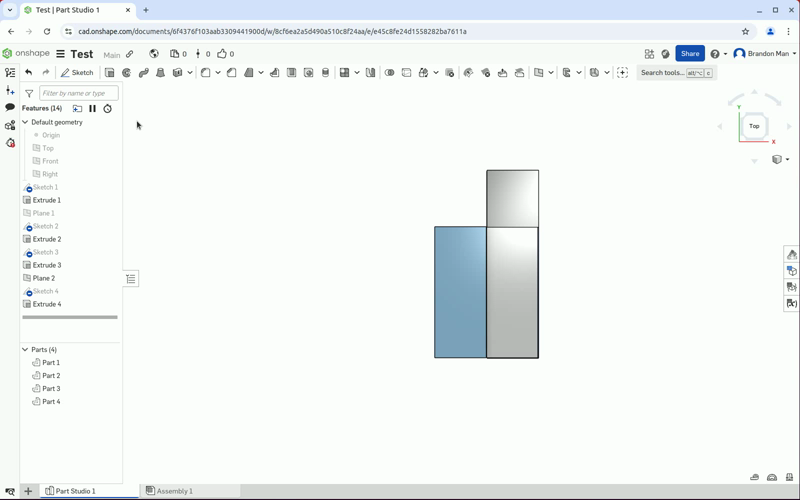
mouse_move(73, 189)
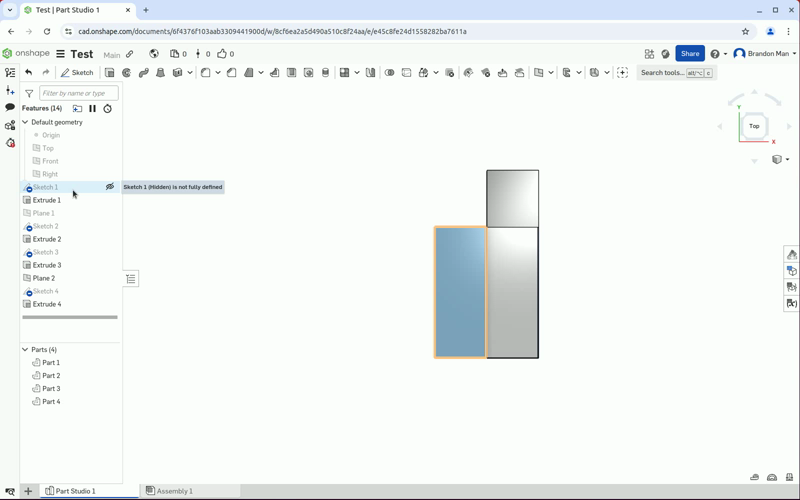
click(73, 189)
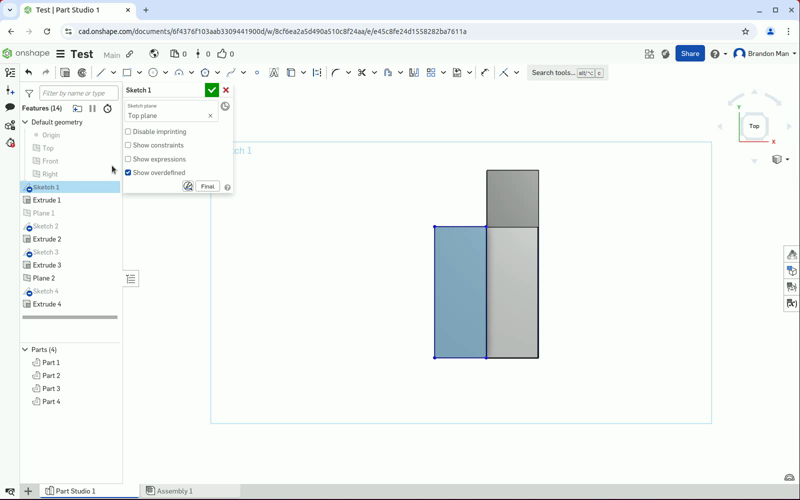
mouse_move(229, 92)
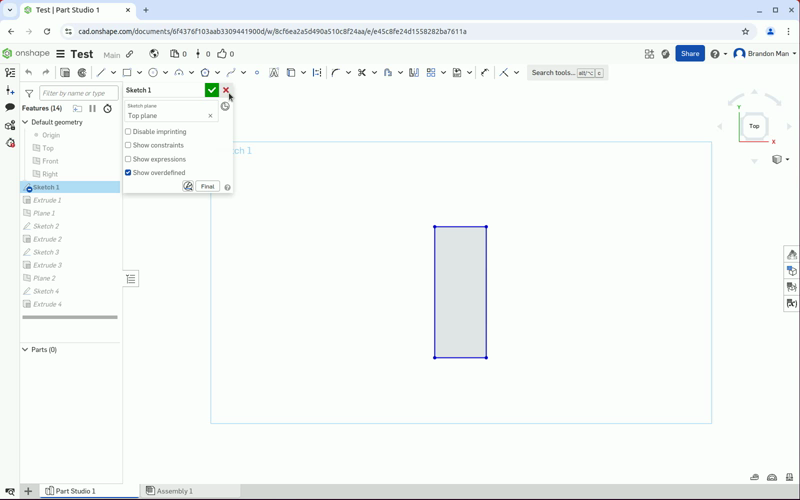
click(229, 92)
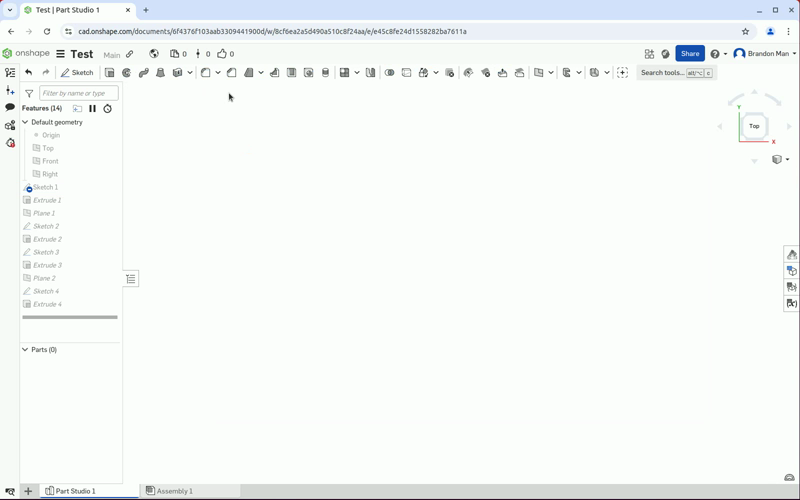
key(shift+s)
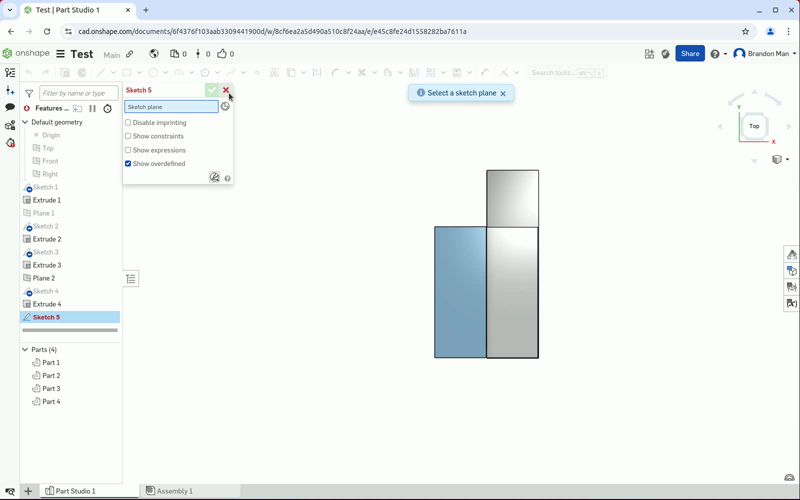
mouse_move(73, 280)
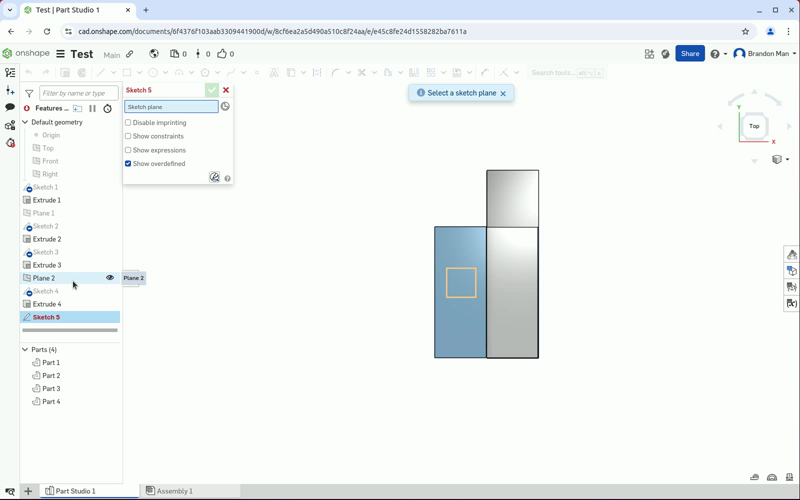
click(73, 280)
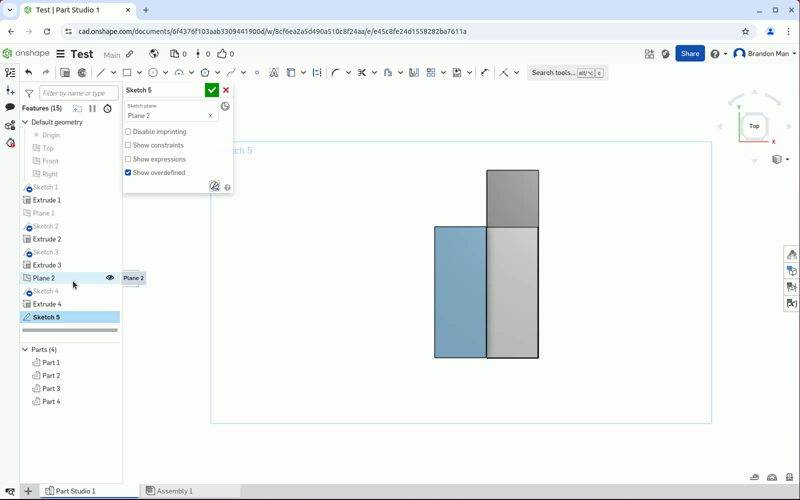
mouse_move(73, 352)
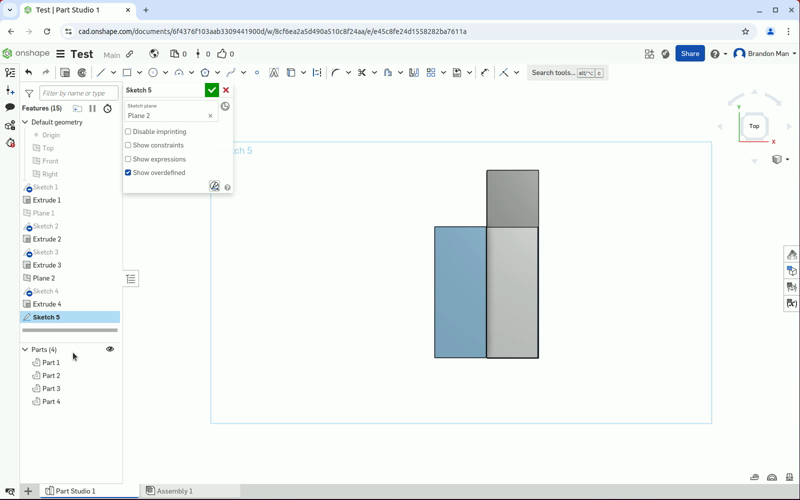
key(y)
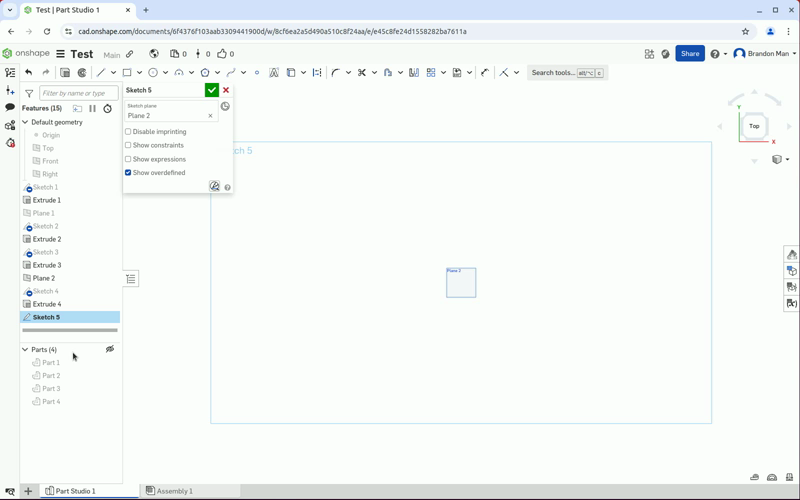
key(l)
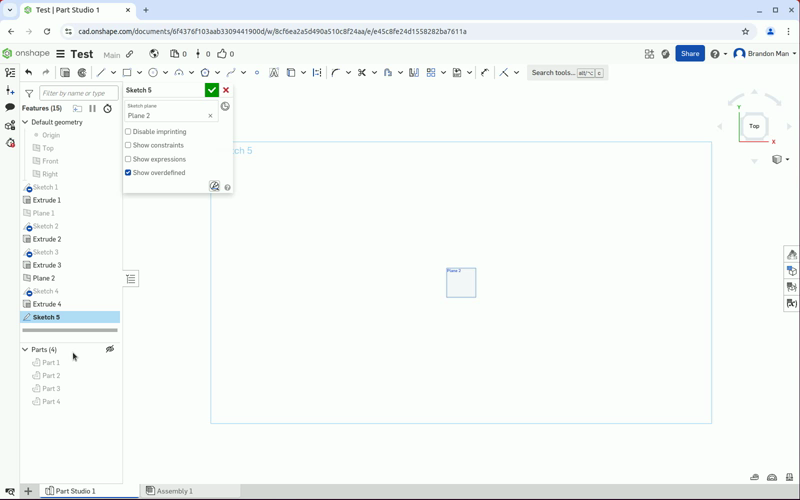
key_down(shift)
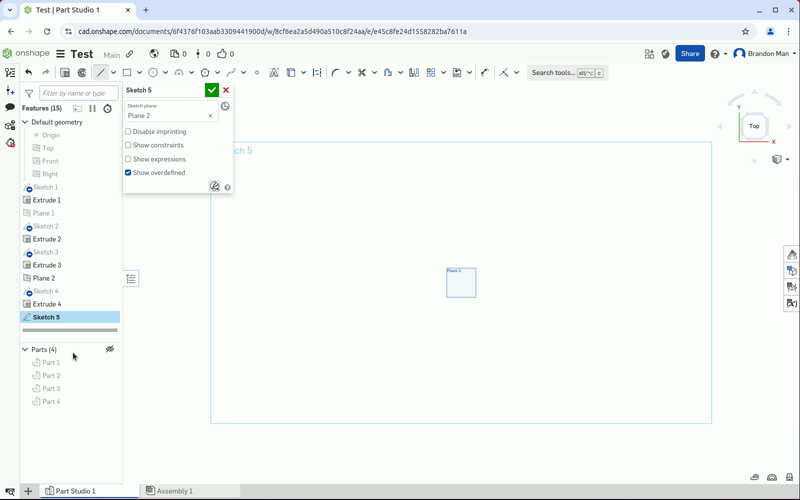
mouse_move(384, 357)
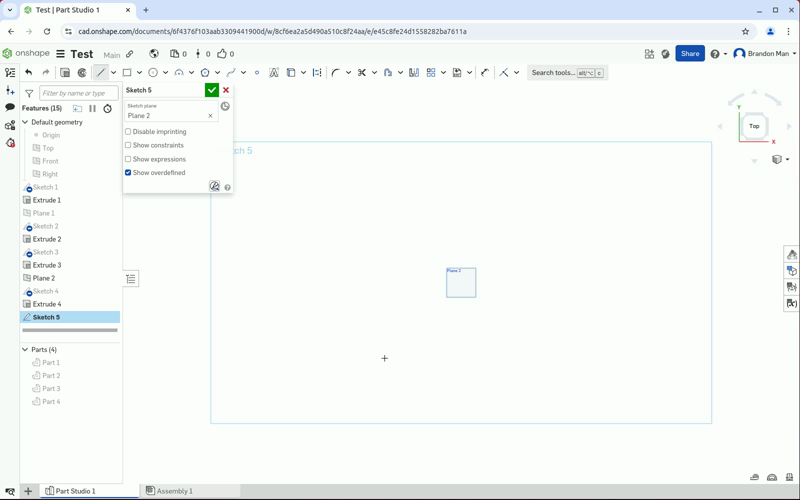
click(384, 357)
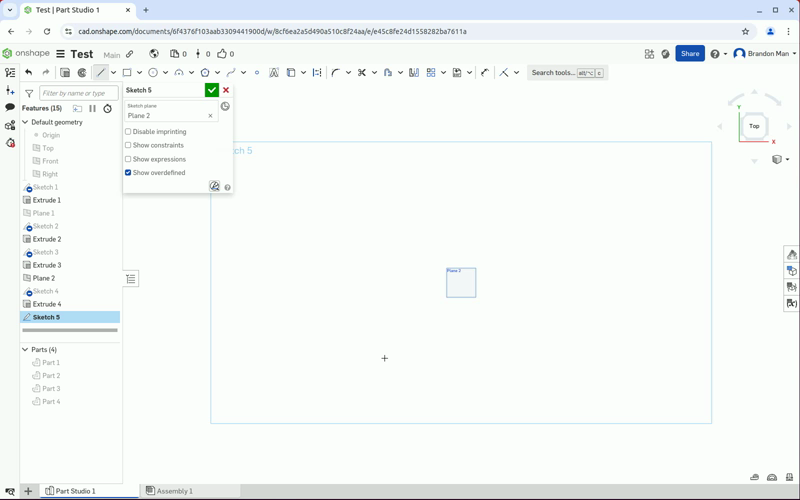
key_up(shift)
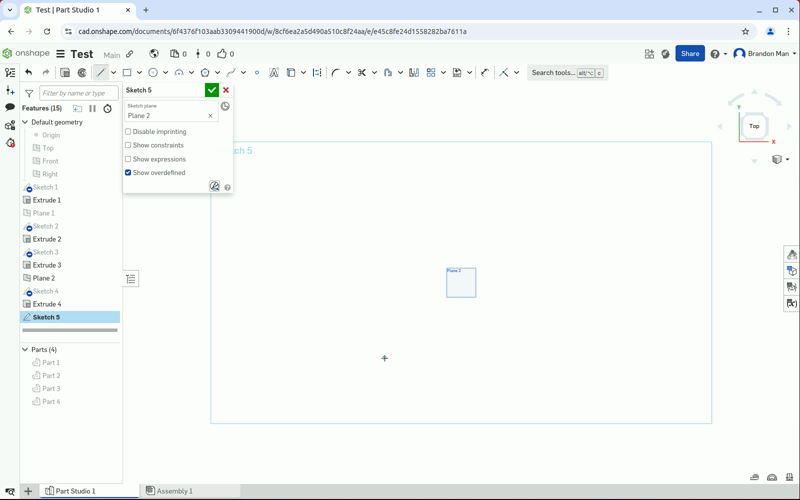
key_down(shift)
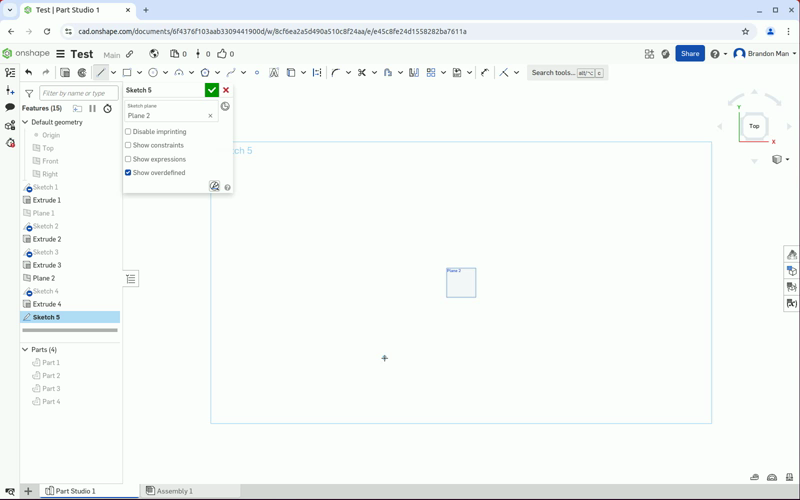
mouse_move(414, 357)
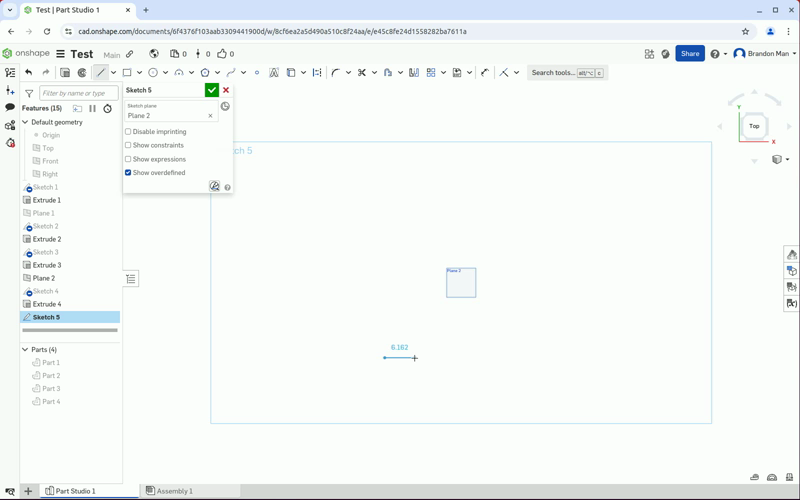
mouse_move(435, 357)
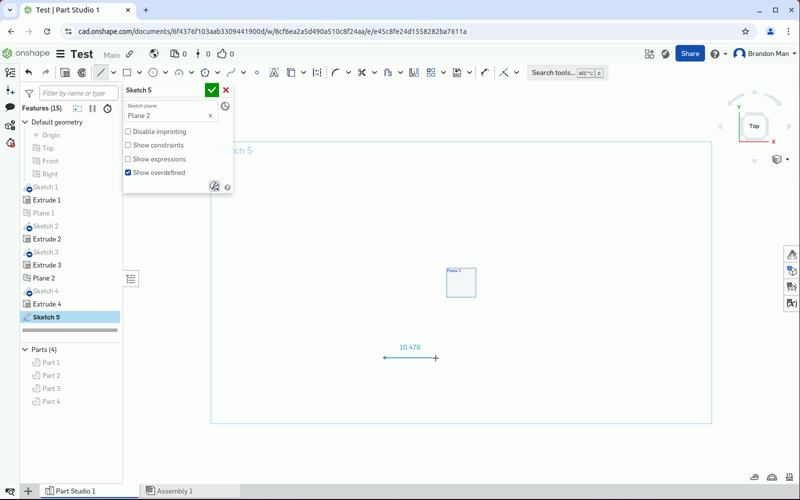
click(435, 357)
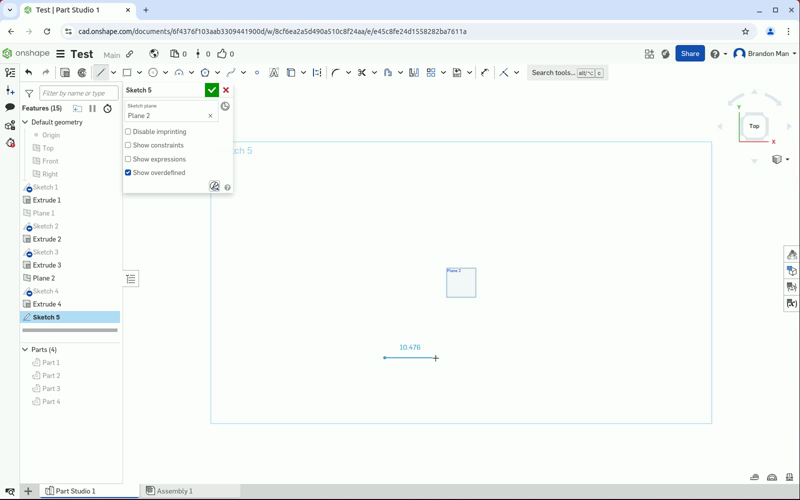
key_up(shift)
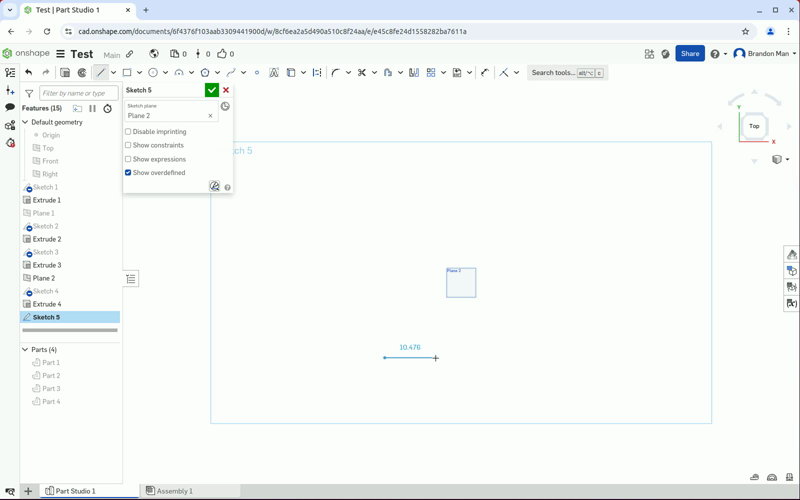
key_down(shift)
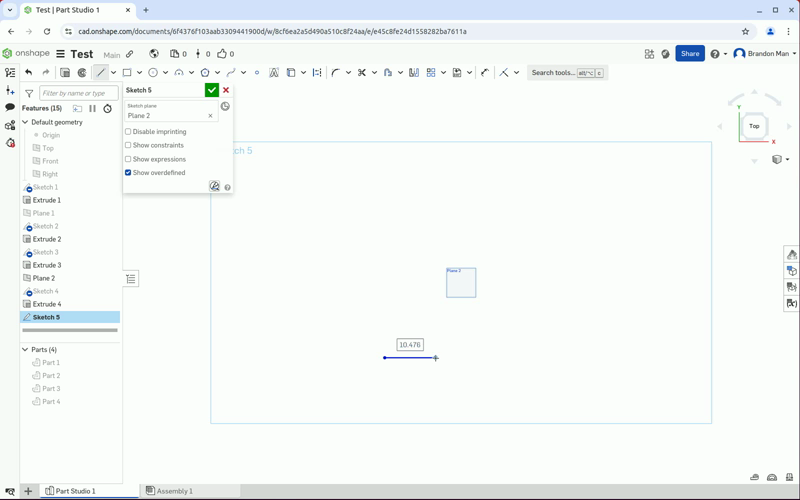
mouse_move(435, 171)
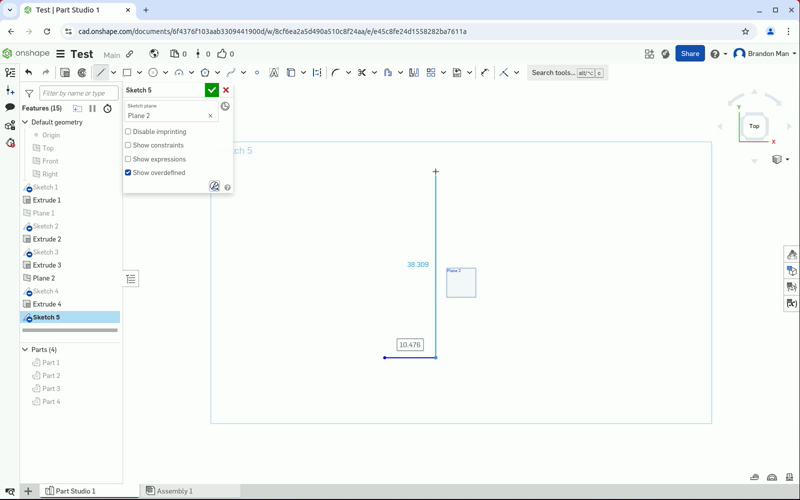
click(435, 171)
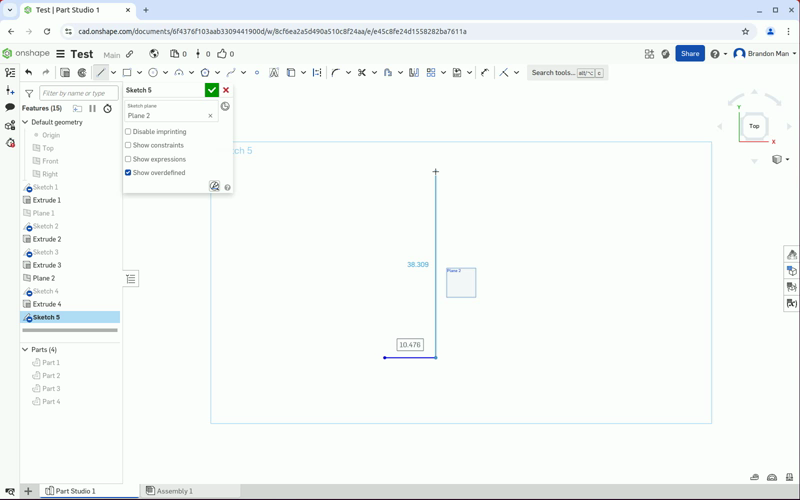
key_up(shift)
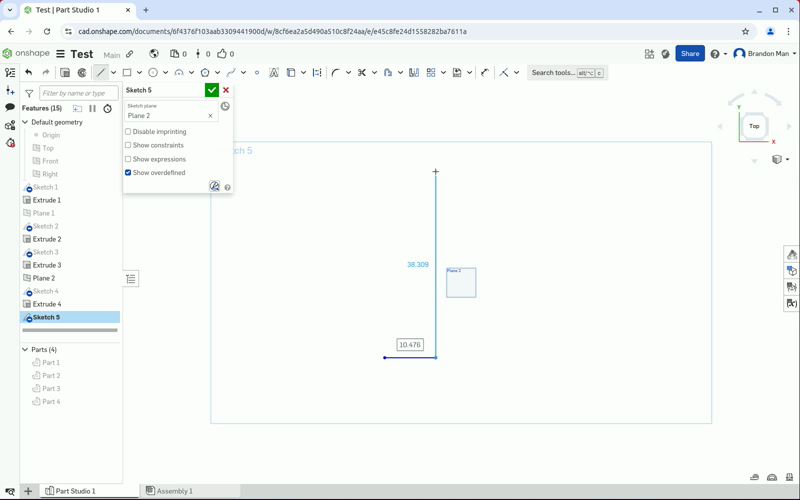
key_down(shift)
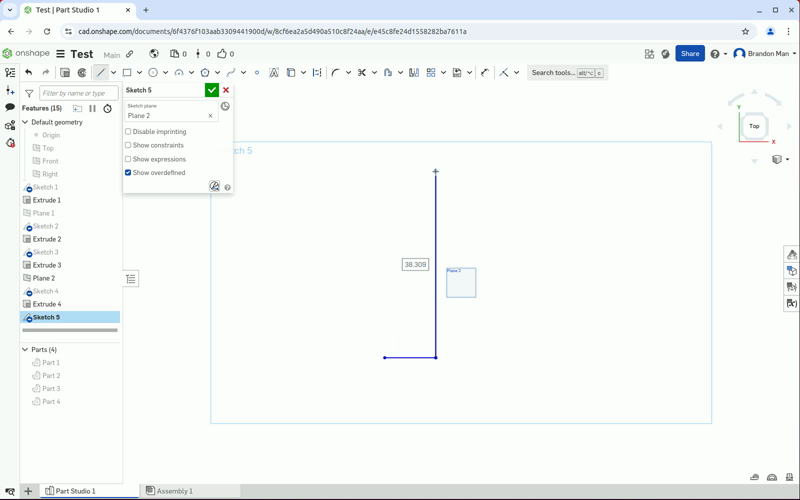
mouse_move(465, 171)
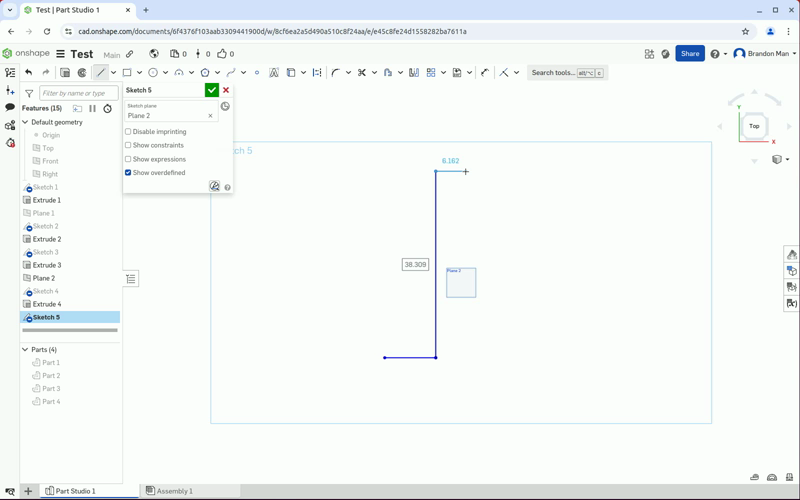
mouse_move(384, 171)
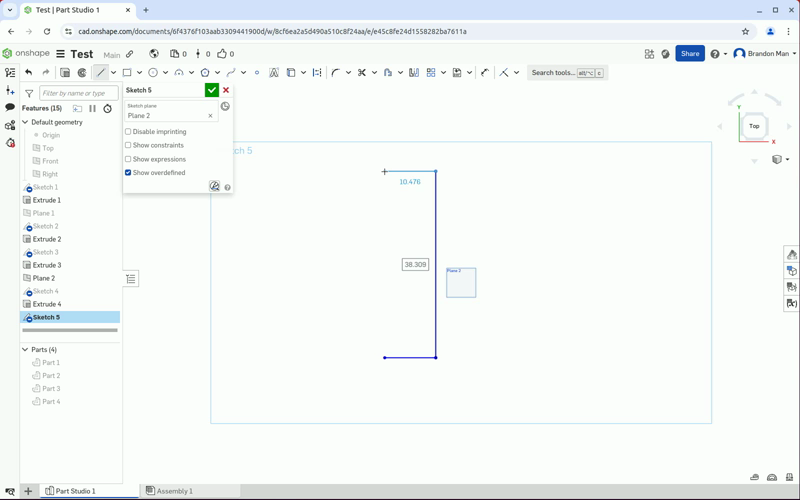
click(384, 171)
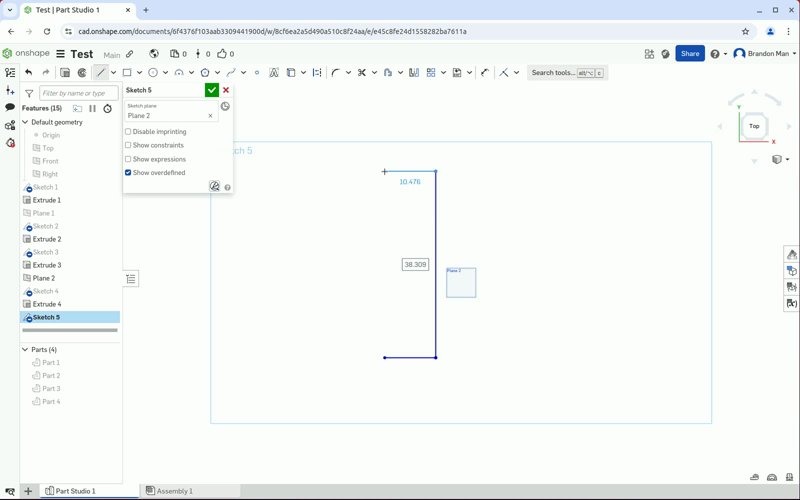
key_up(shift)
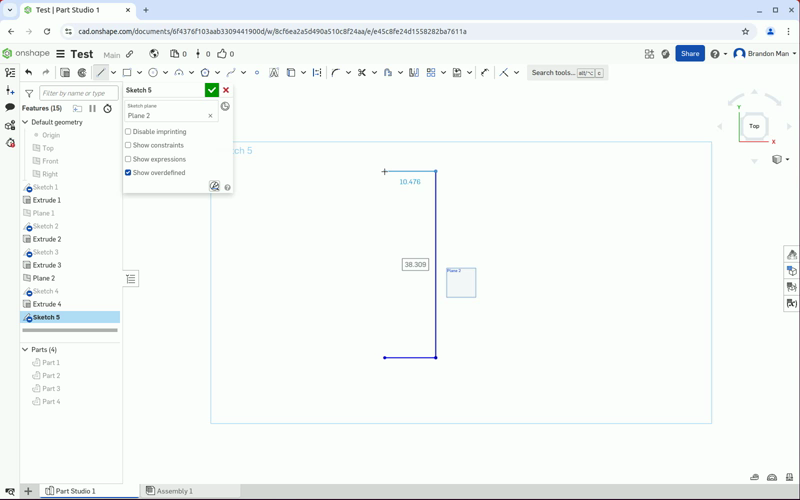
key_down(shift)
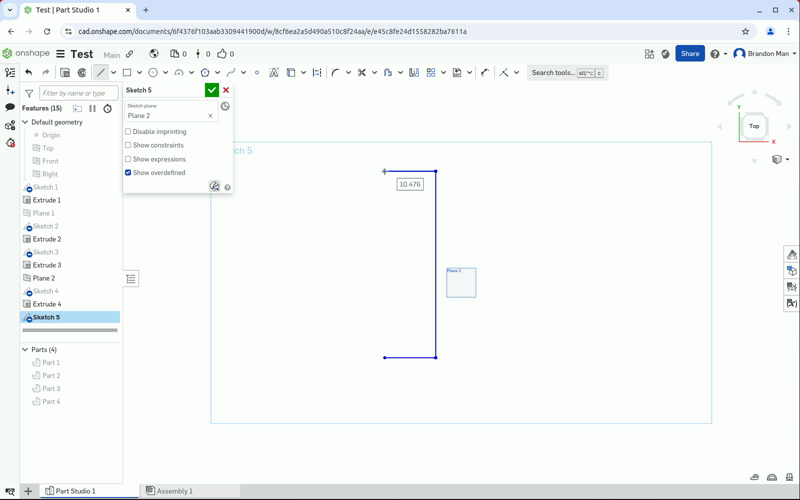
mouse_move(384, 357)
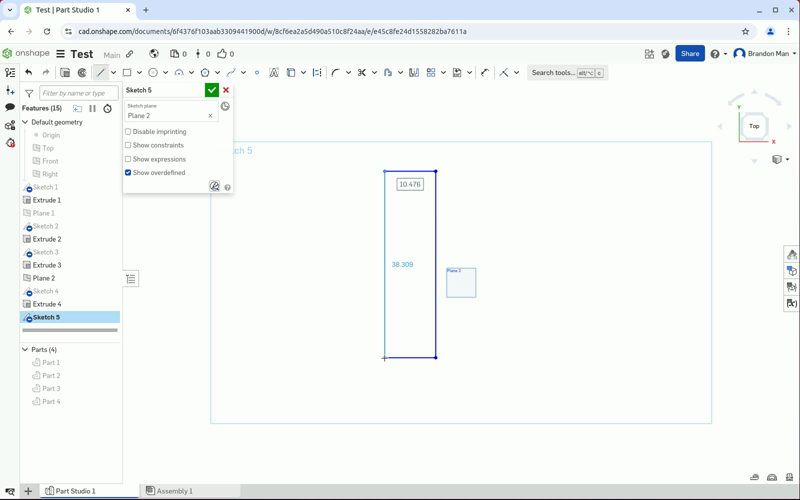
key_up(shift)
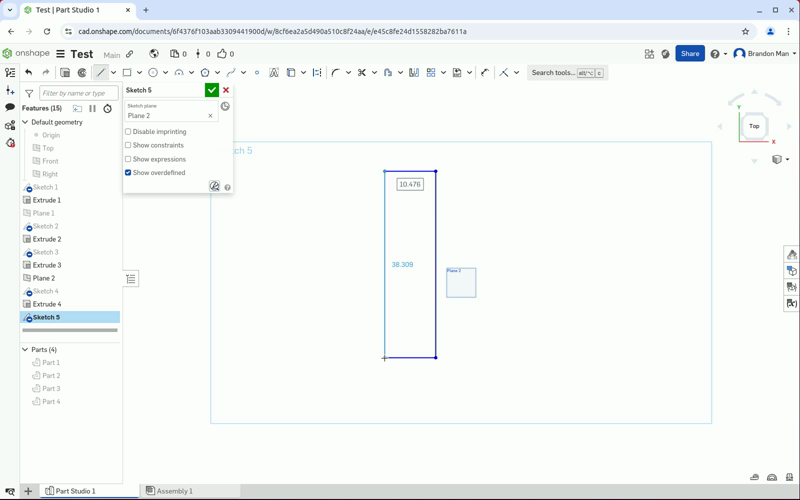
click(384, 357)
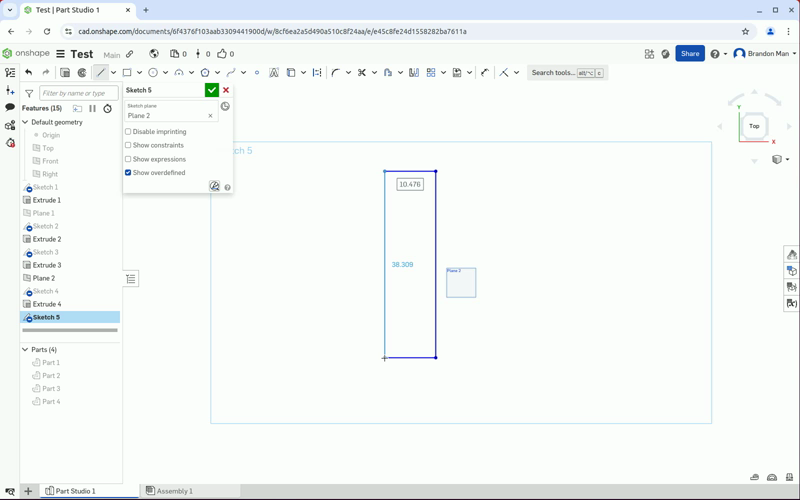
key(esc)
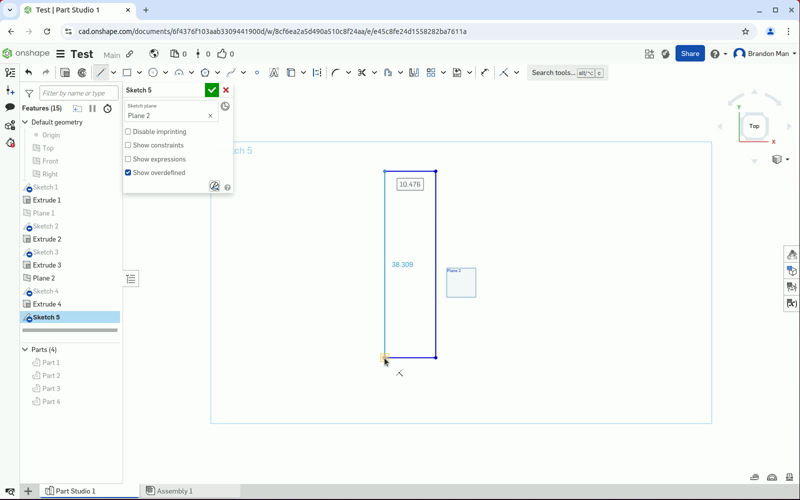
mouse_move(403, 318)
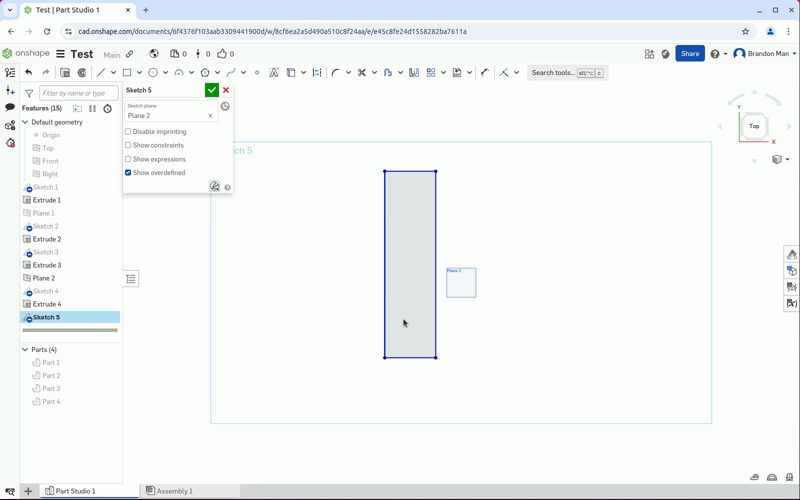
click(403, 318)
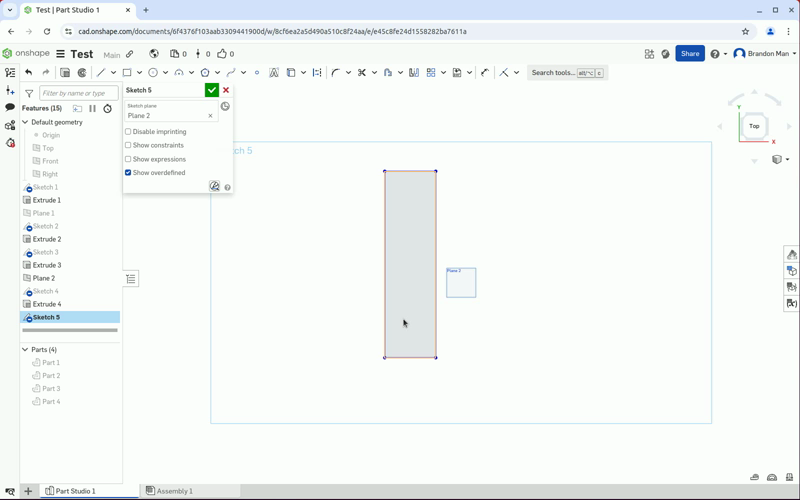
mouse_move(73, 352)
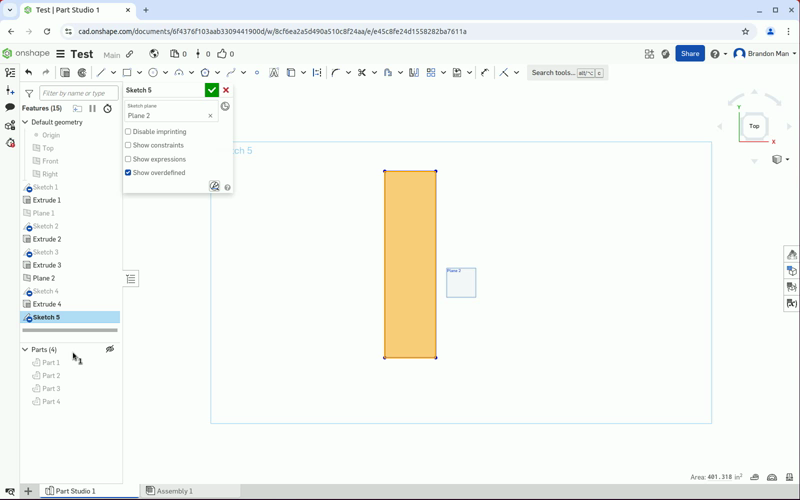
key(shift+y)
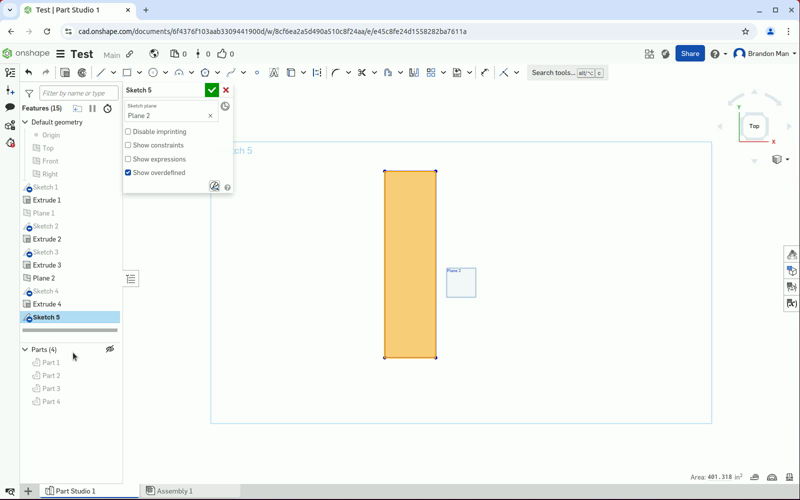
key(shift+e)
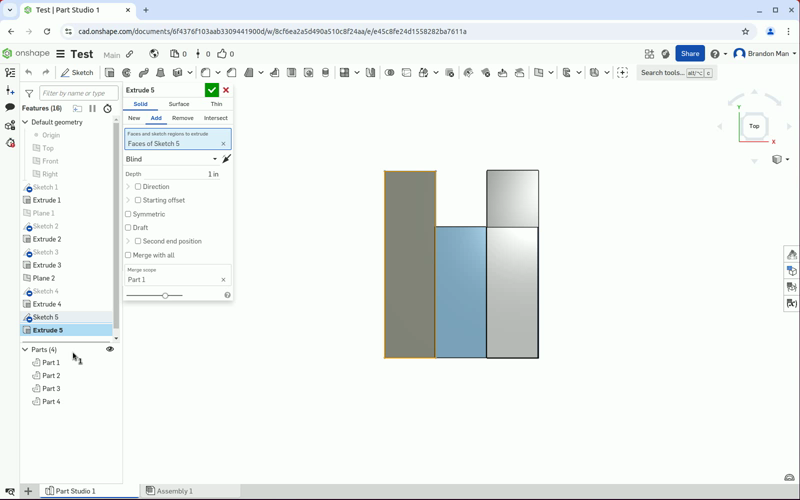
mouse_move(143, 106)
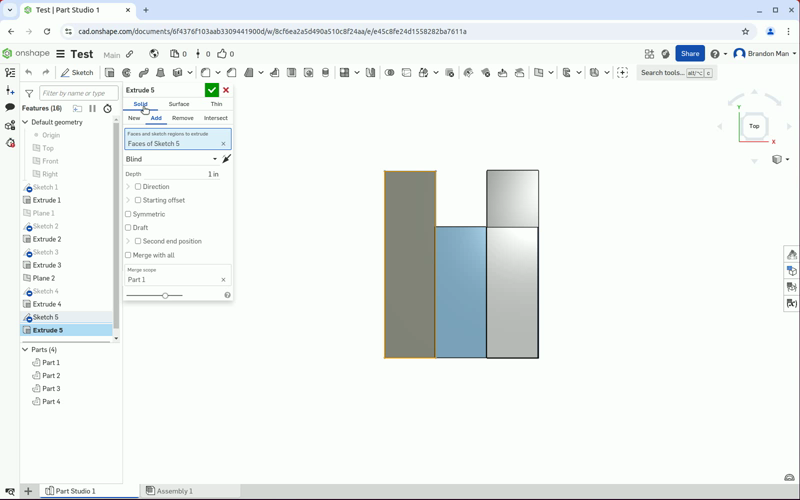
click(143, 106)
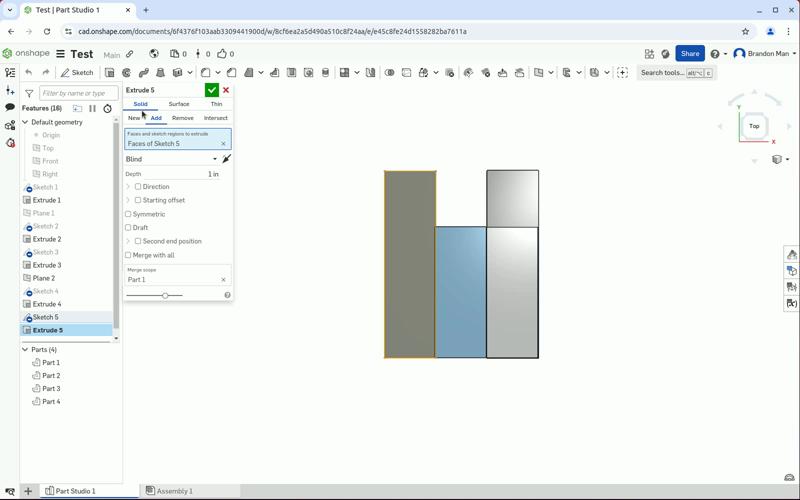
mouse_move(137, 120)
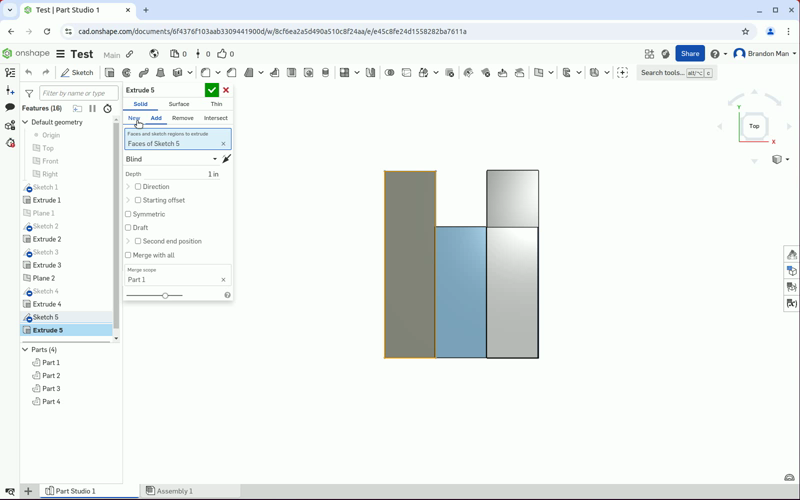
click(137, 120)
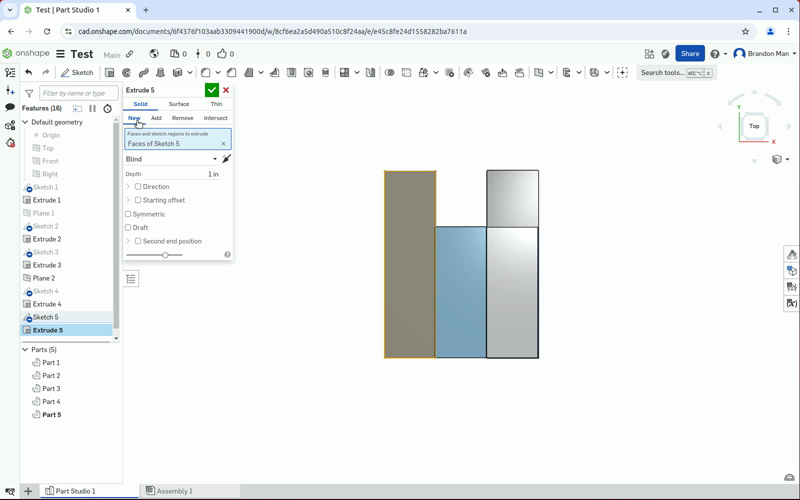
key(tab, 4)
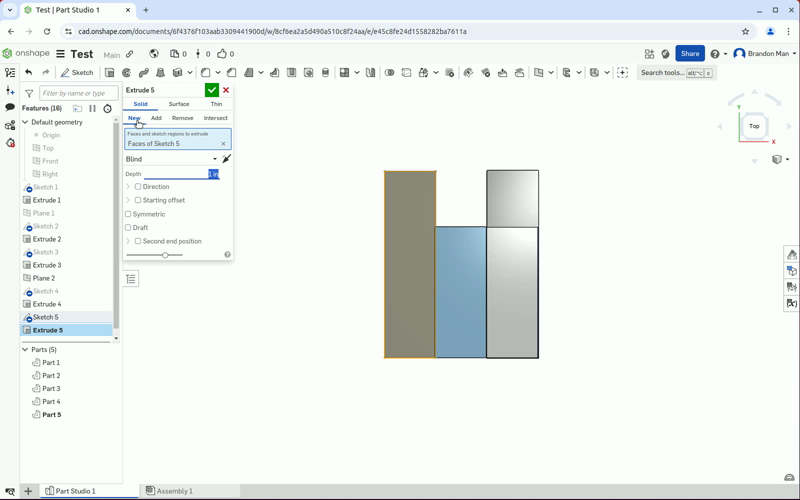
text(-5.777)
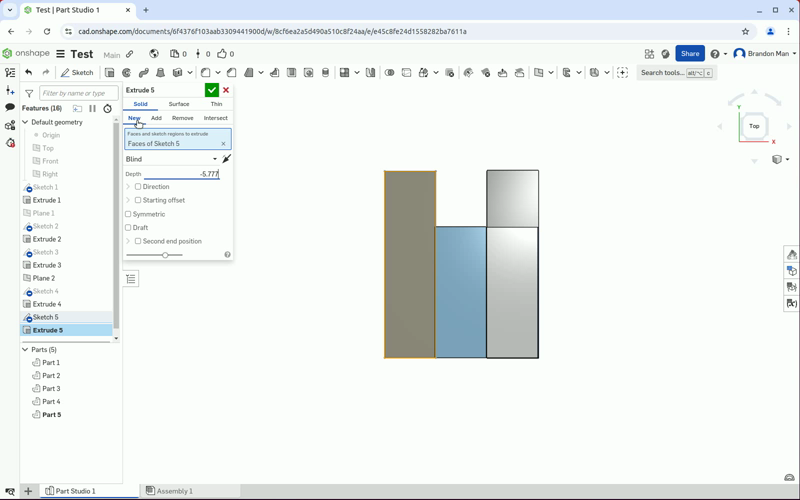
key(enter)
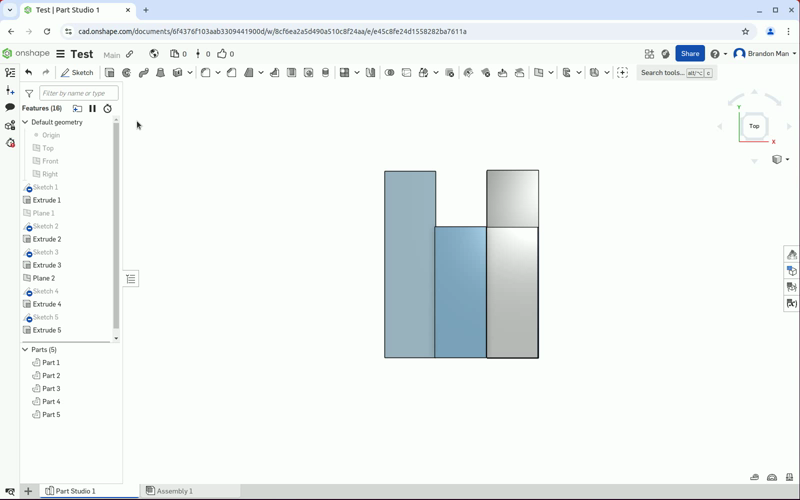
key(shift+h)
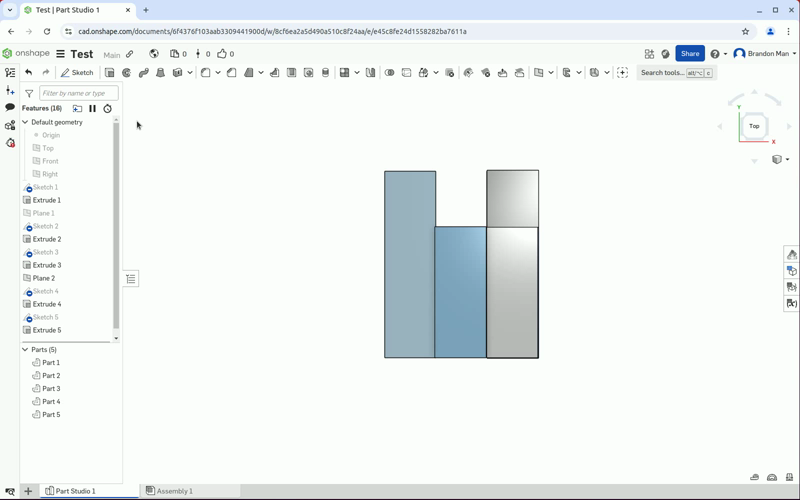
key(shift+h)
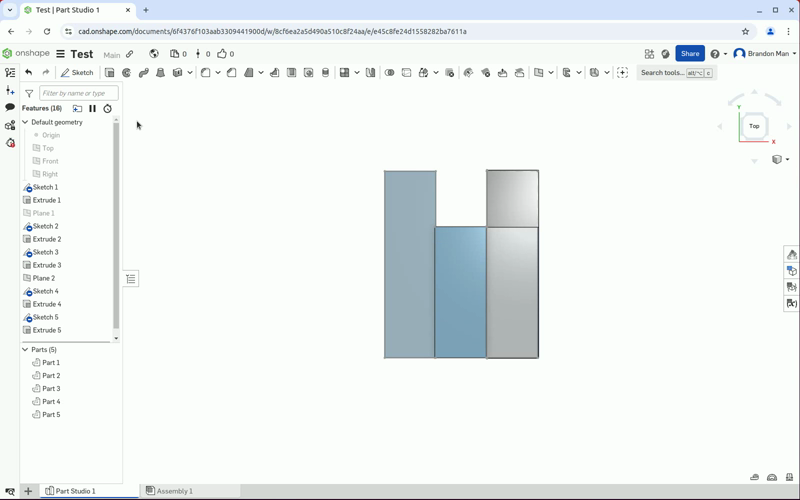
key(shift+7)
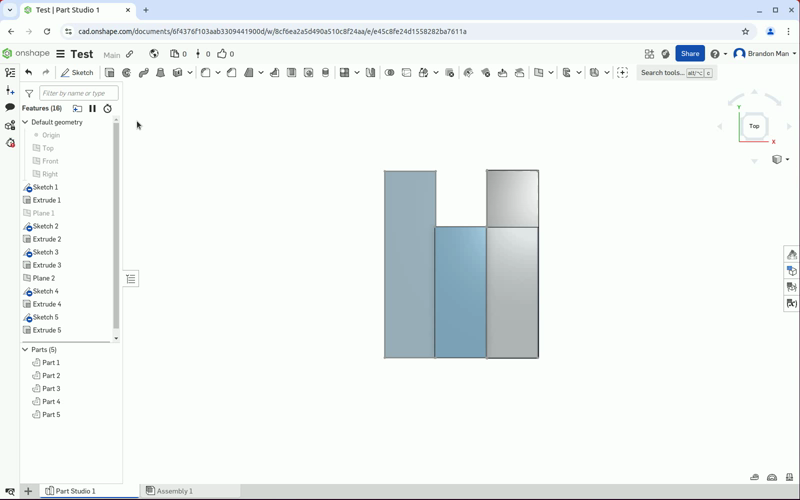
key(up, 3)
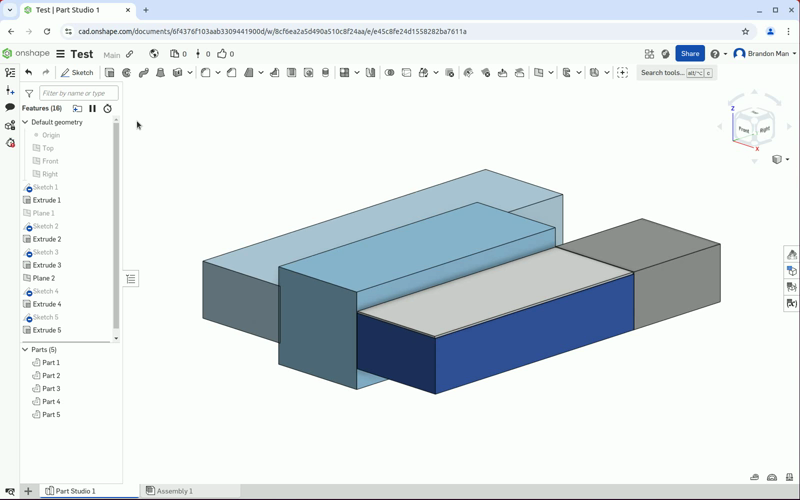
key(left, 3)
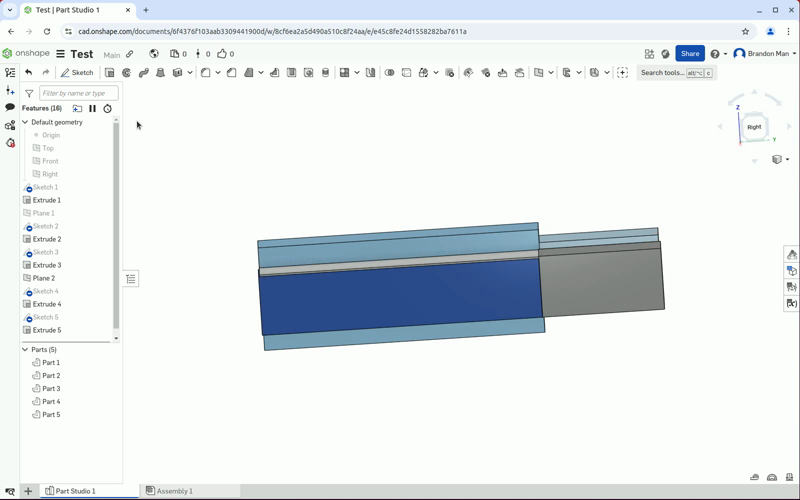
key(right, 3)
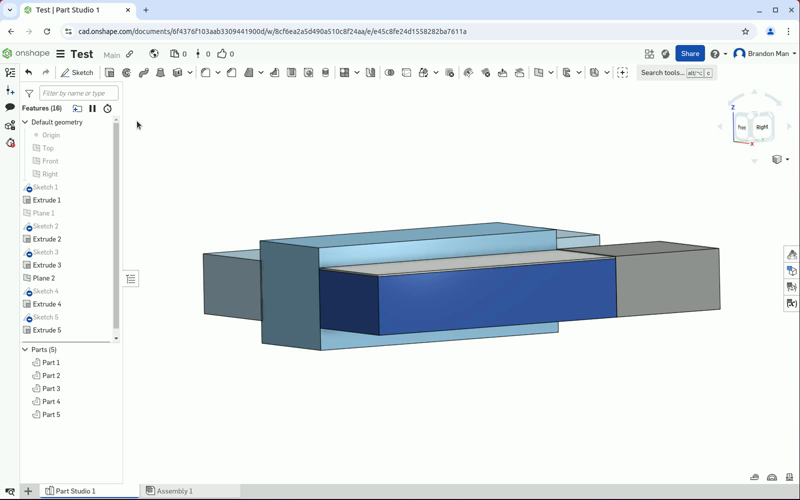
key(down, 3)
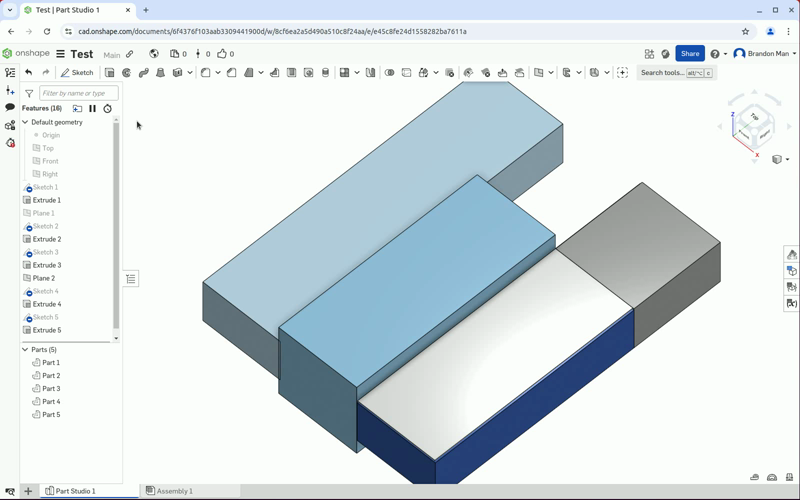
mouse_move(69, 189)
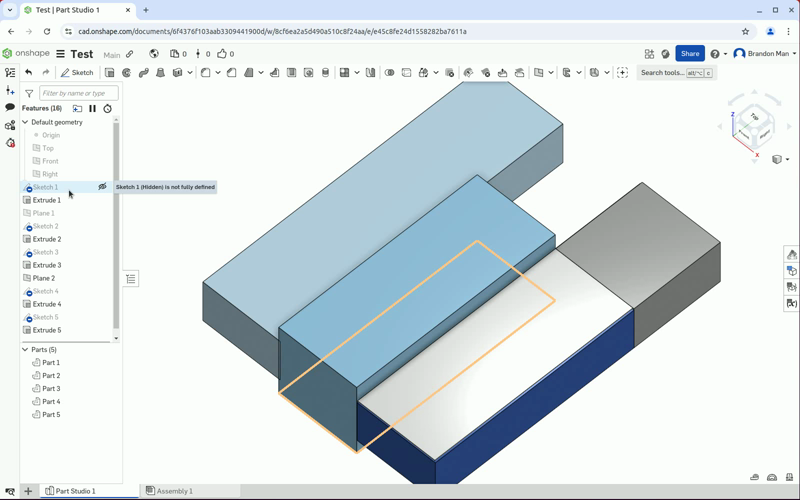
click(69, 189)